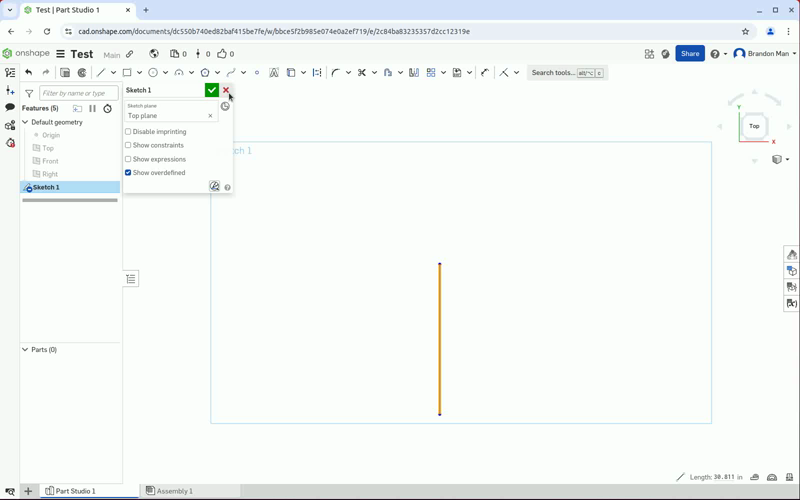
key(shift+h)
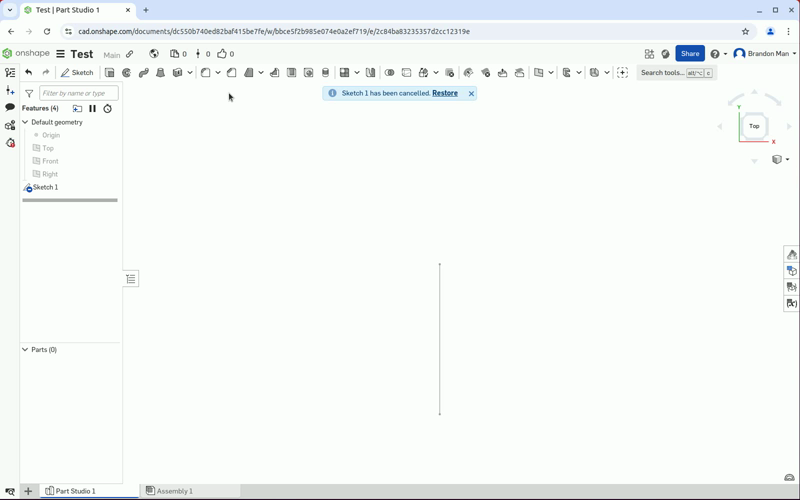
mouse_move(73, 352)
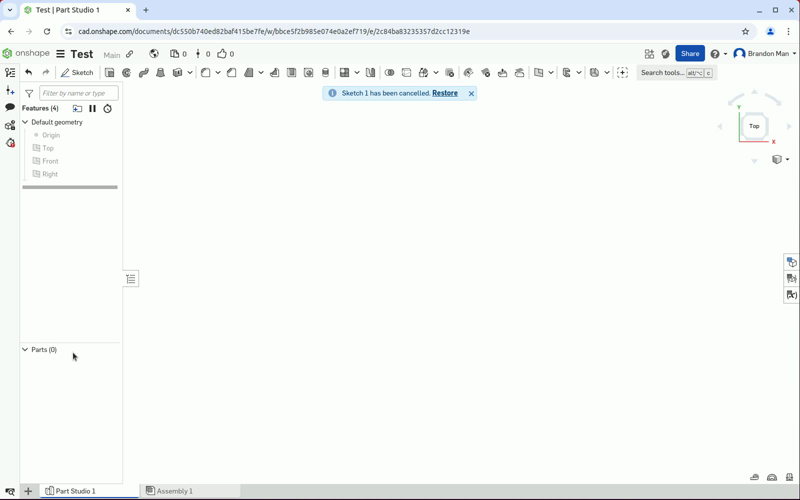
key(y)
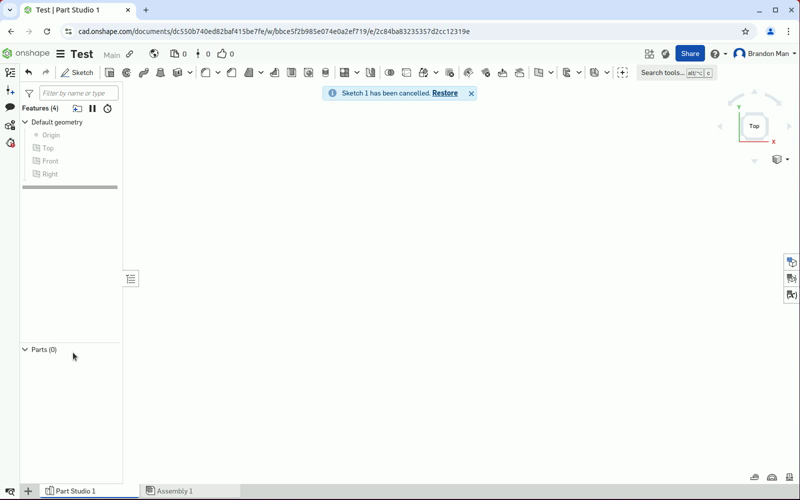
key(shift+p)
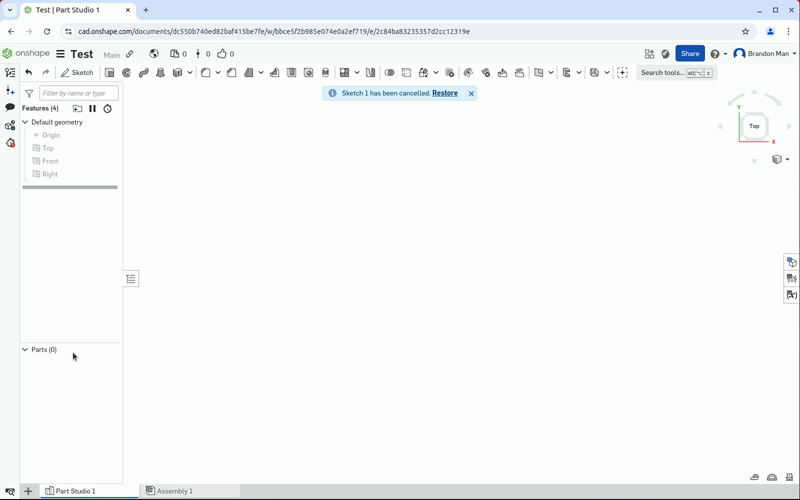
key(space)
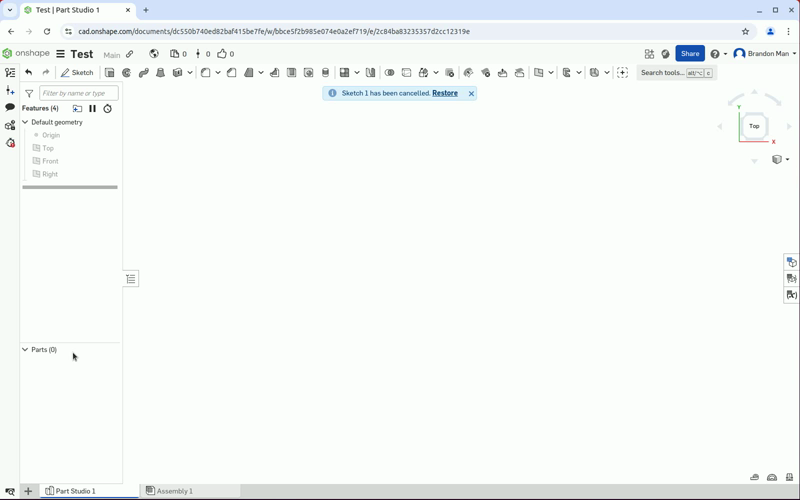
key_down(shift)
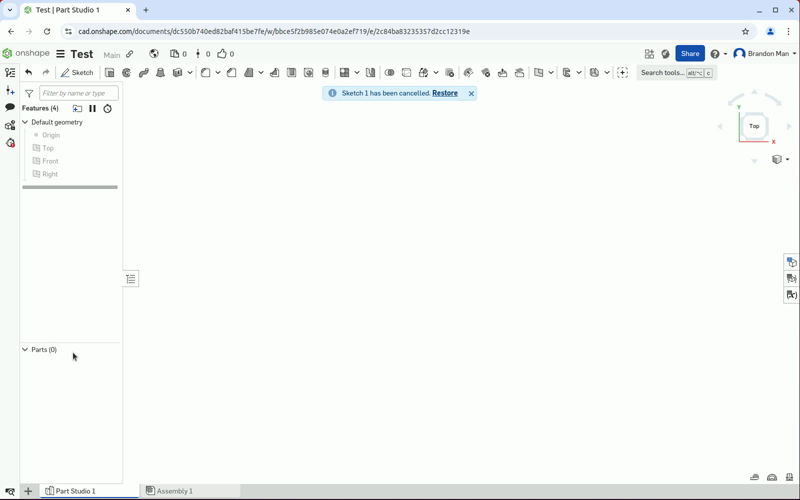
key(up)
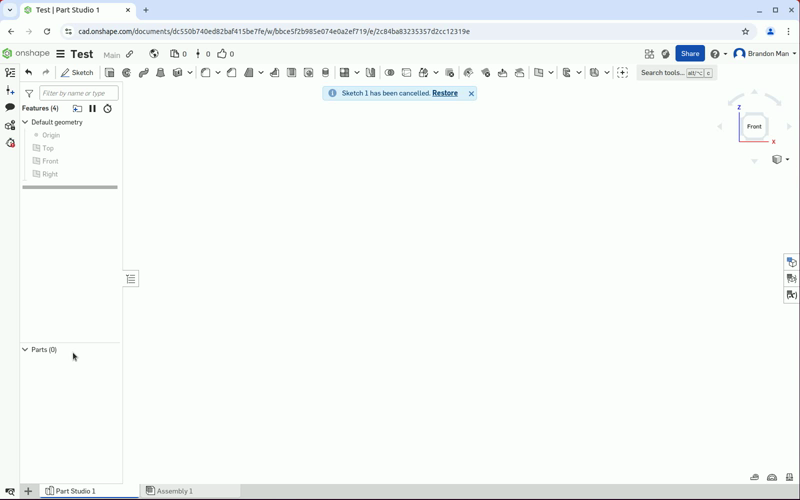
key_up(shift)
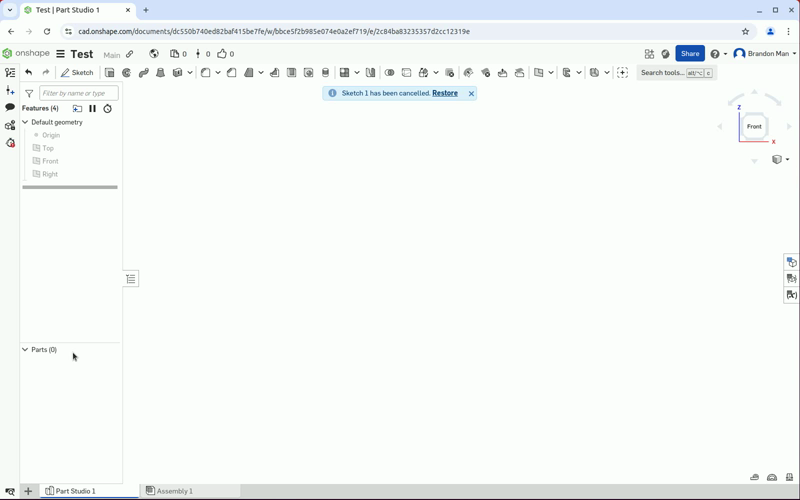
mouse_move(73, 352)
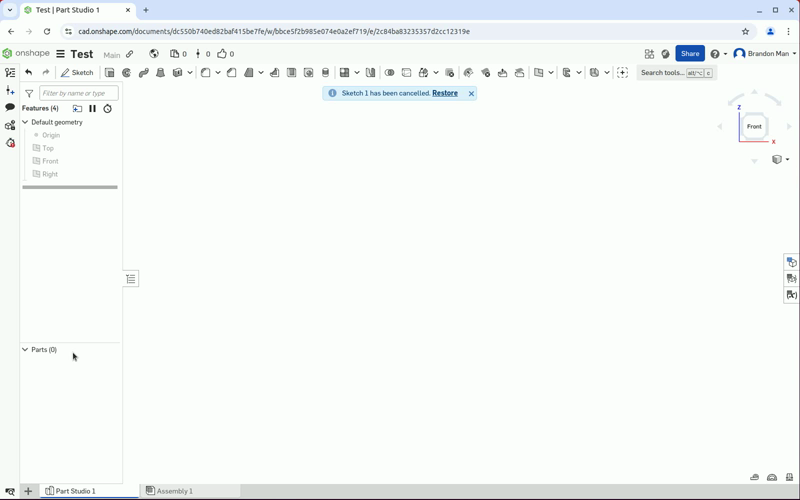
key(shift+y)
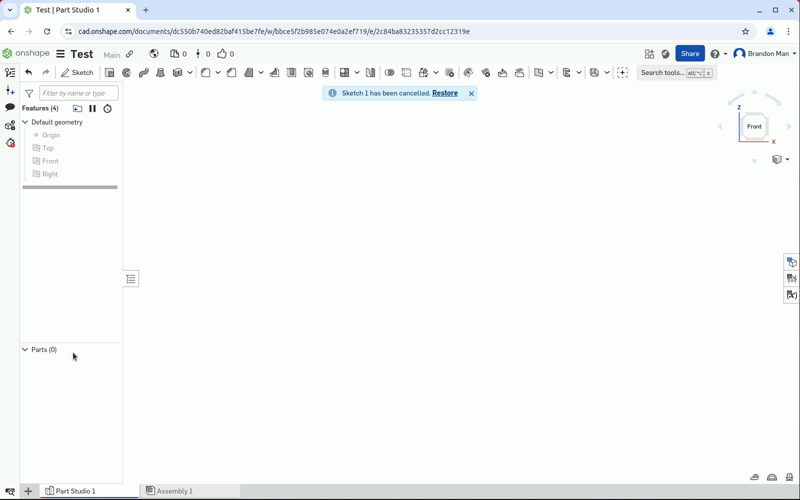
key(shift+s)
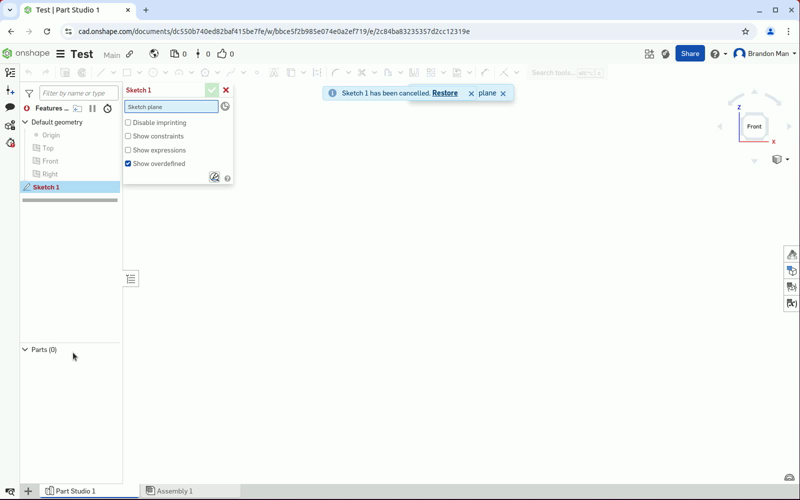
mouse_move(73, 163)
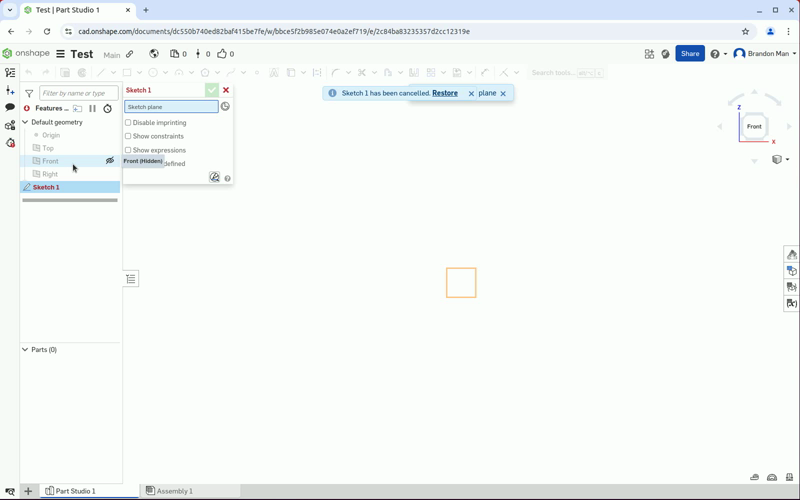
click(73, 163)
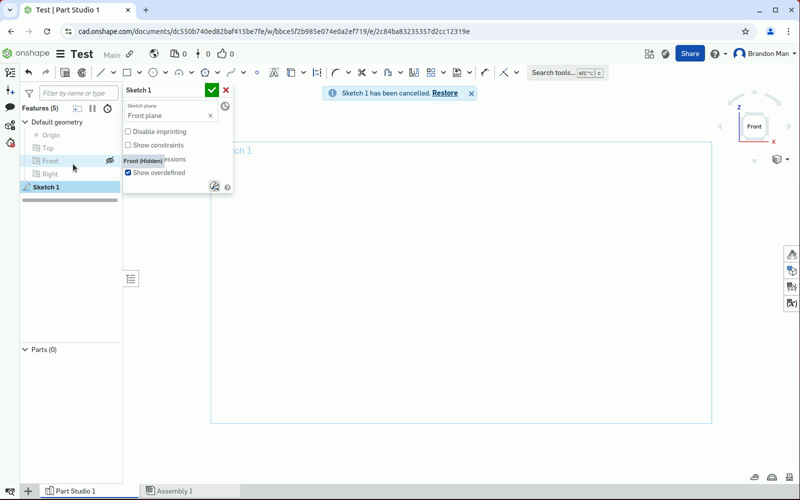
mouse_move(73, 352)
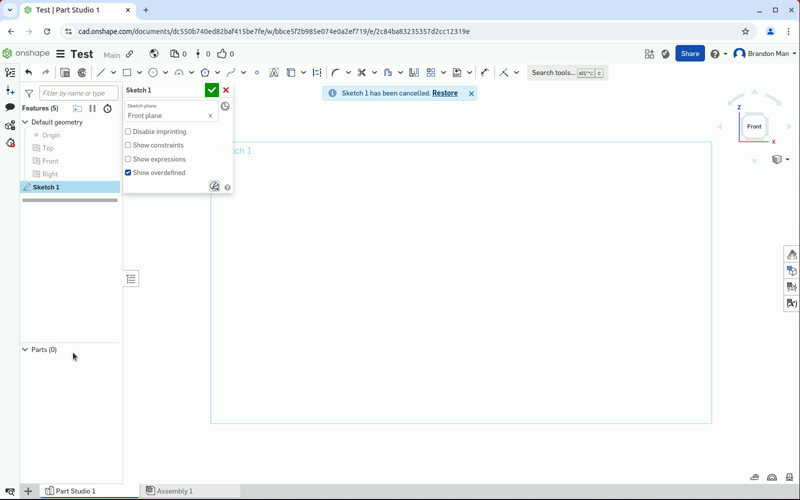
key(y)
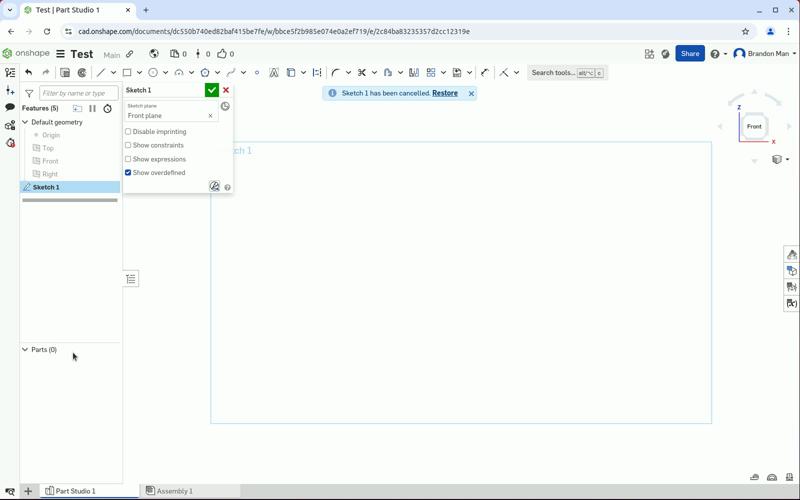
key(l)
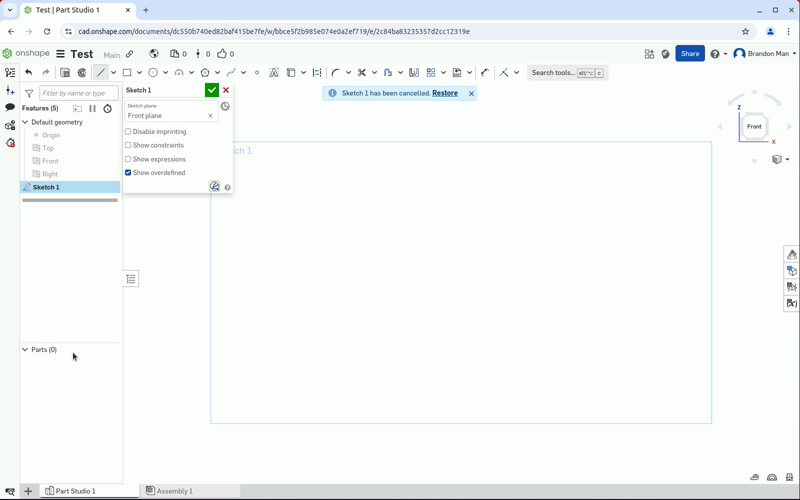
key_down(shift)
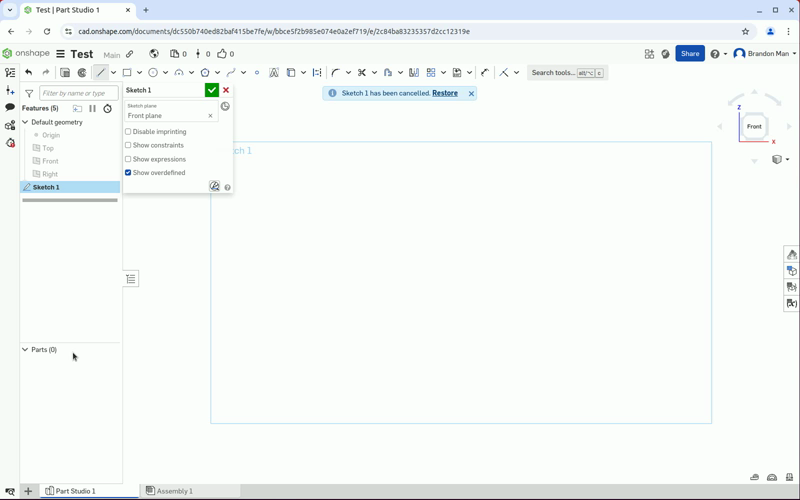
mouse_move(401, 211)
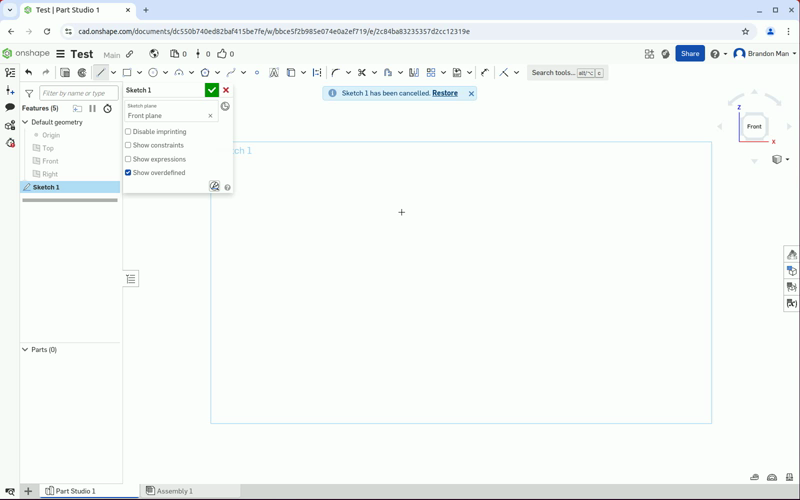
click(401, 211)
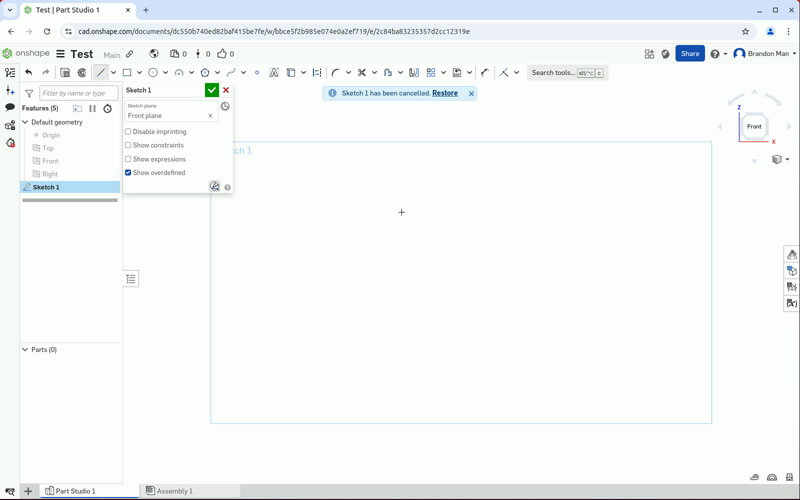
key_up(shift)
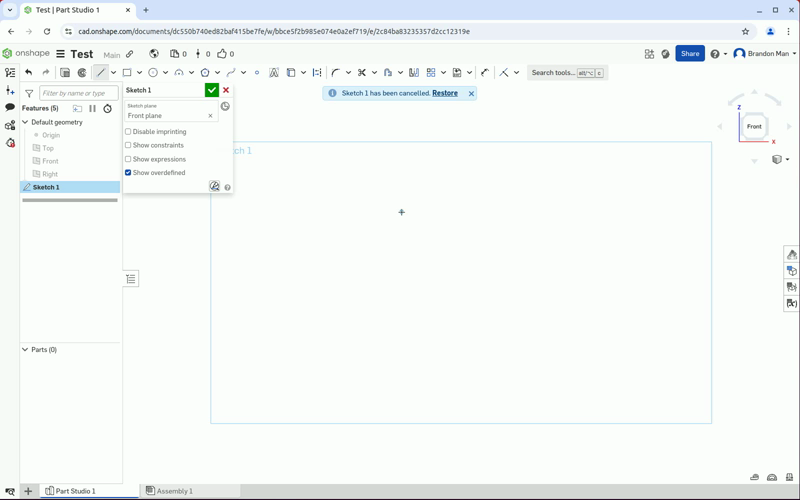
key_down(shift)
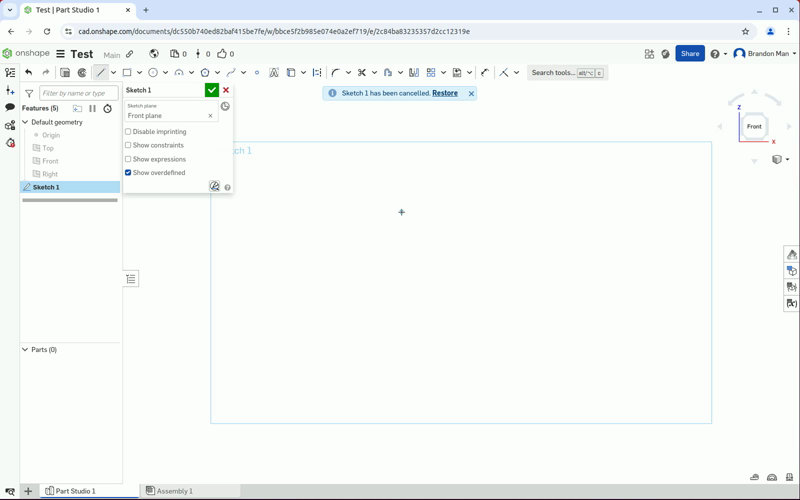
mouse_move(431, 211)
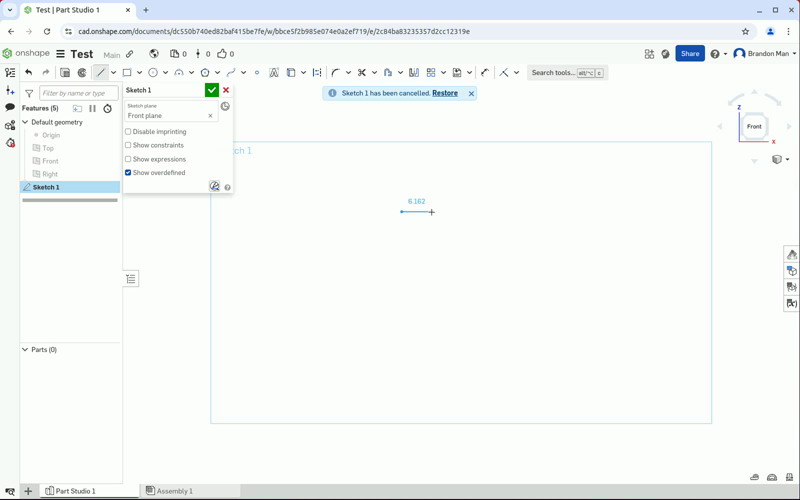
mouse_move(449, 211)
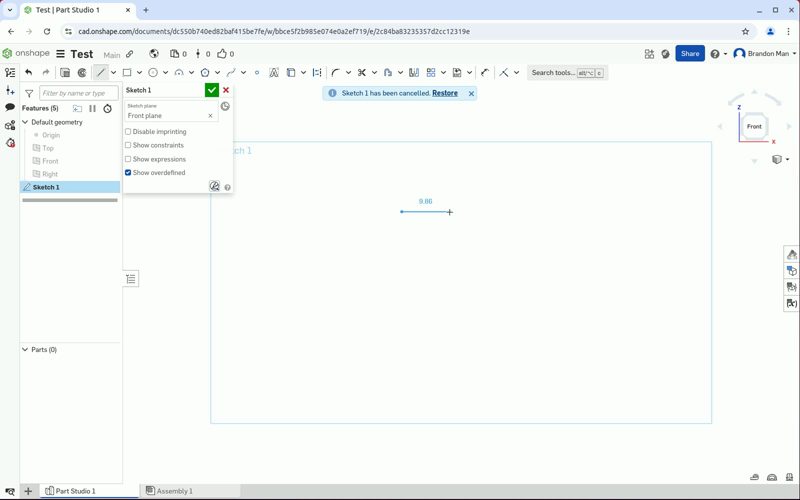
click(449, 211)
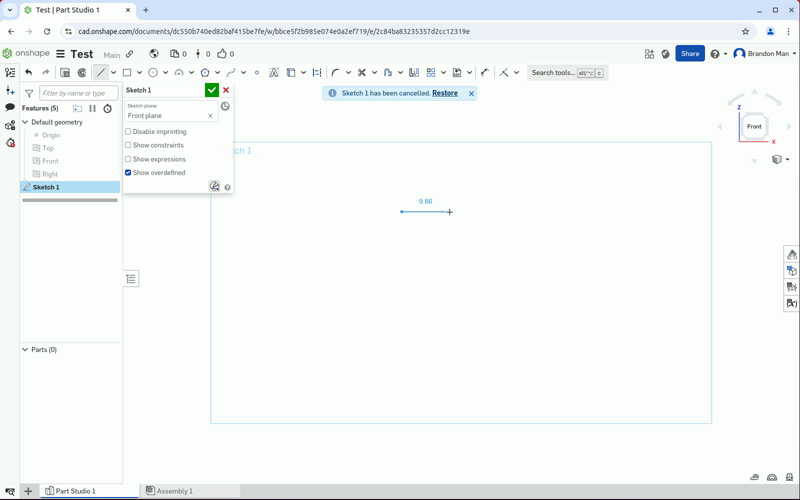
key_up(shift)
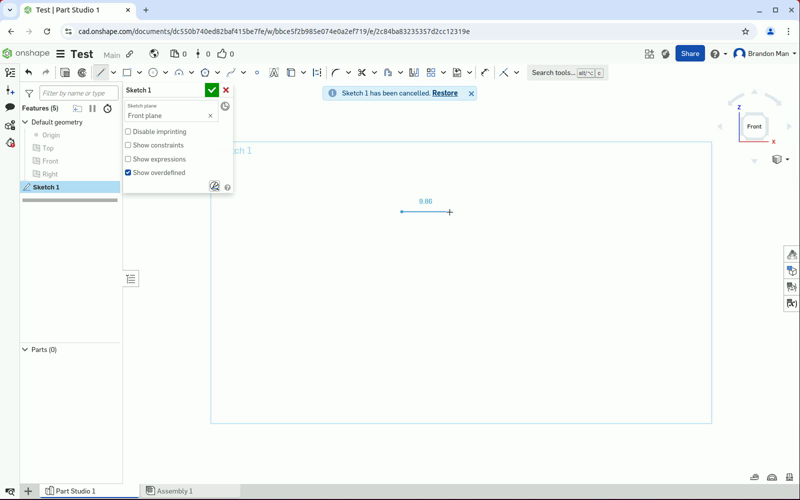
key_down(shift)
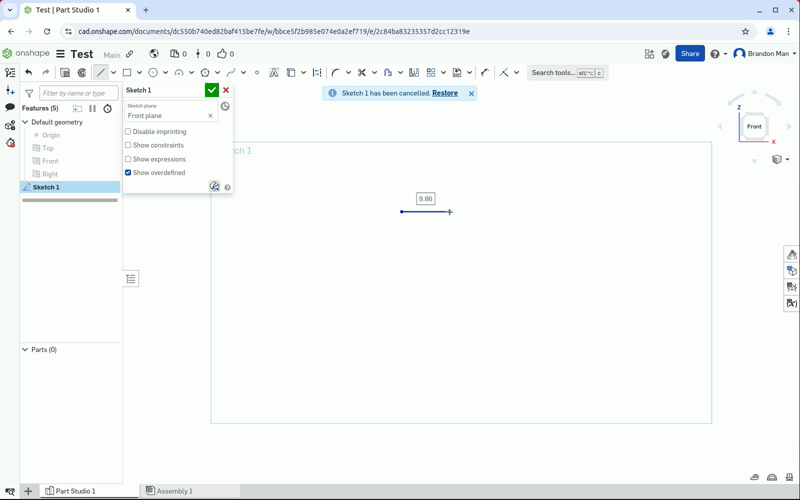
mouse_move(479, 211)
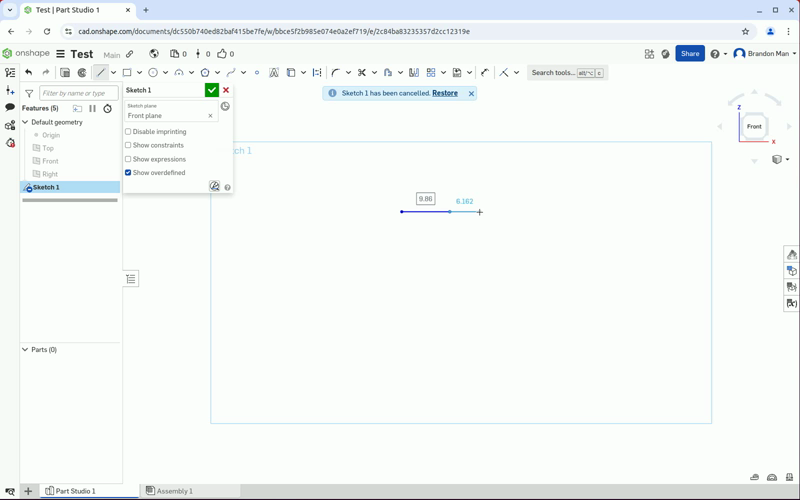
mouse_move(449, 169)
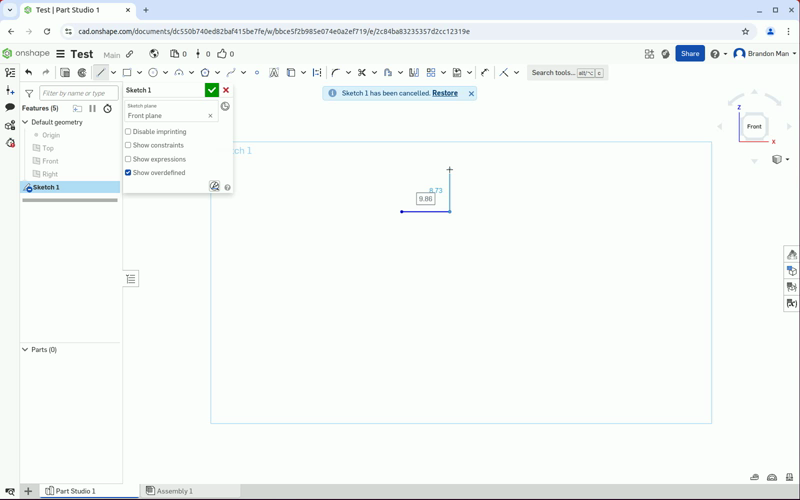
click(449, 169)
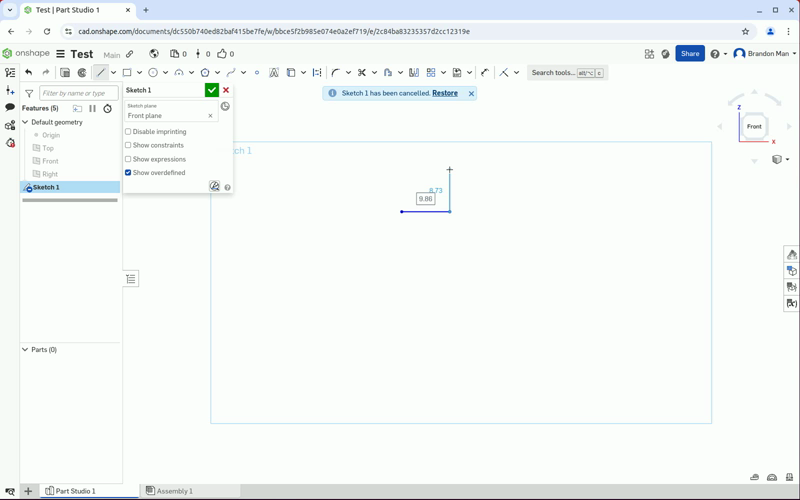
key_up(shift)
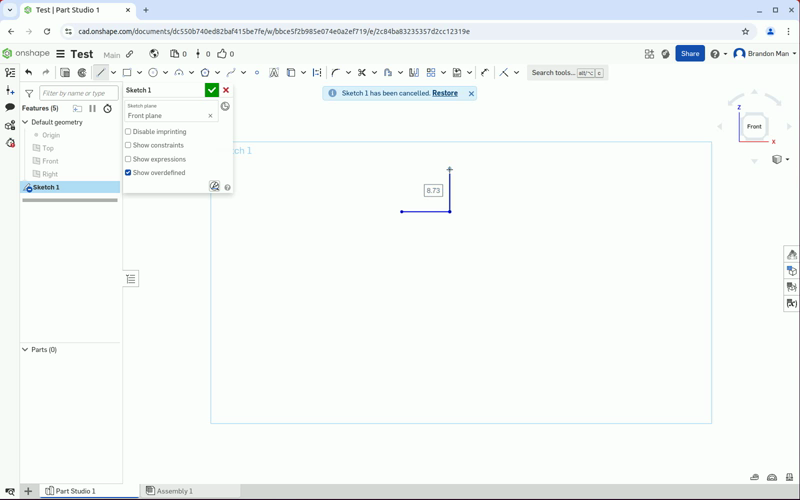
key_down(shift)
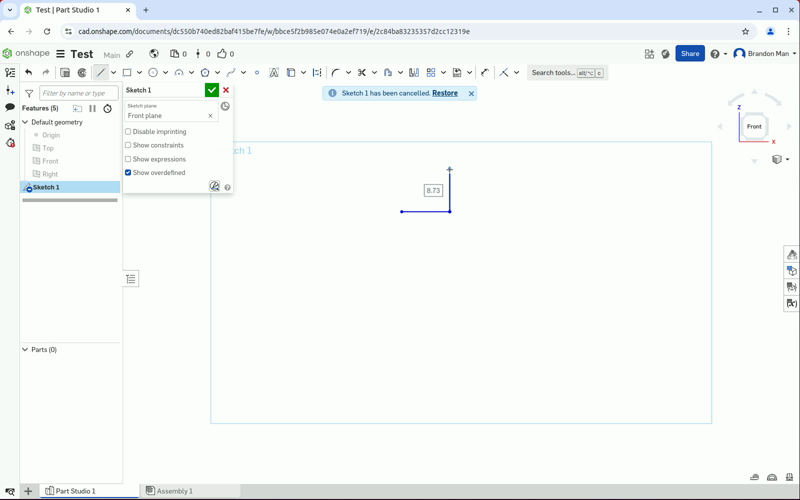
mouse_move(479, 169)
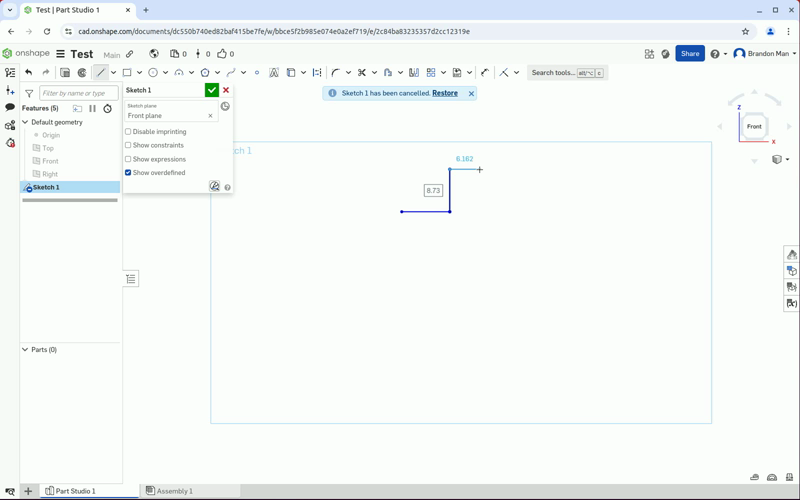
mouse_move(401, 169)
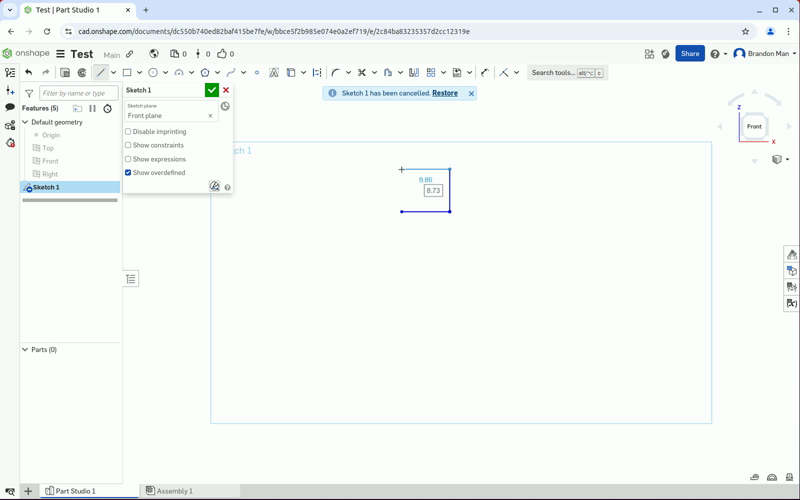
click(401, 169)
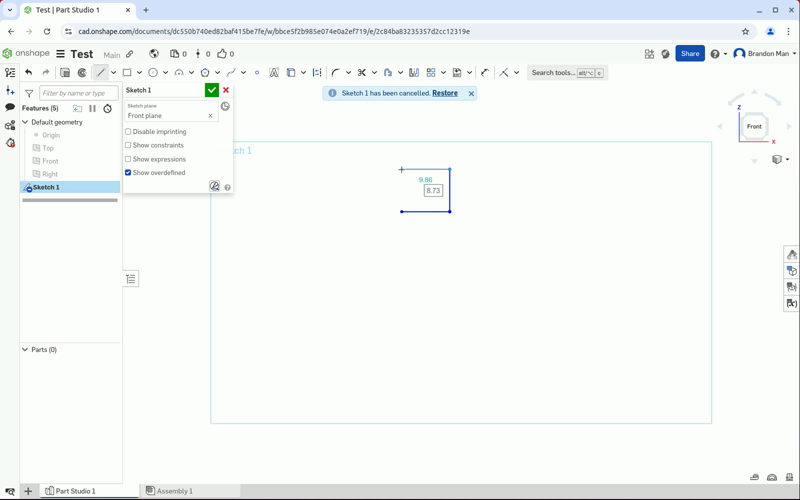
key_up(shift)
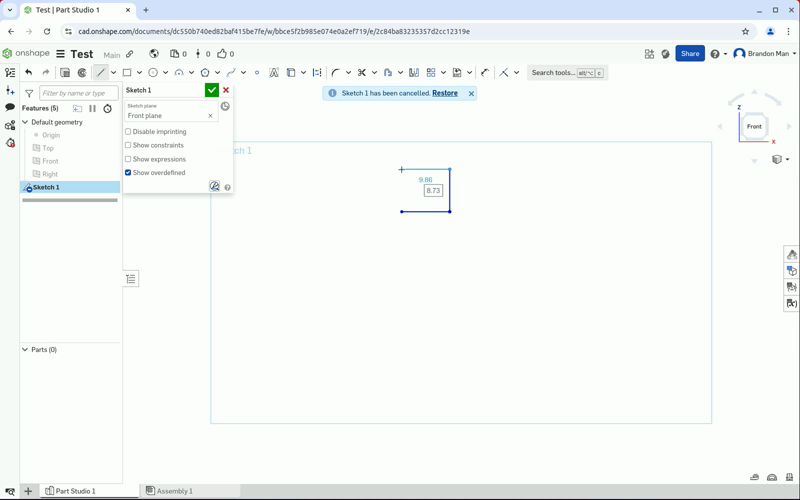
mouse_move(431, 169)
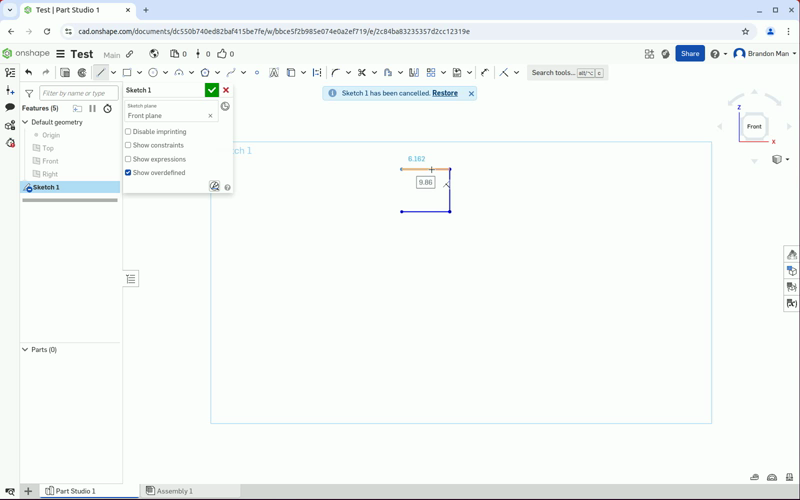
key_down(shift)
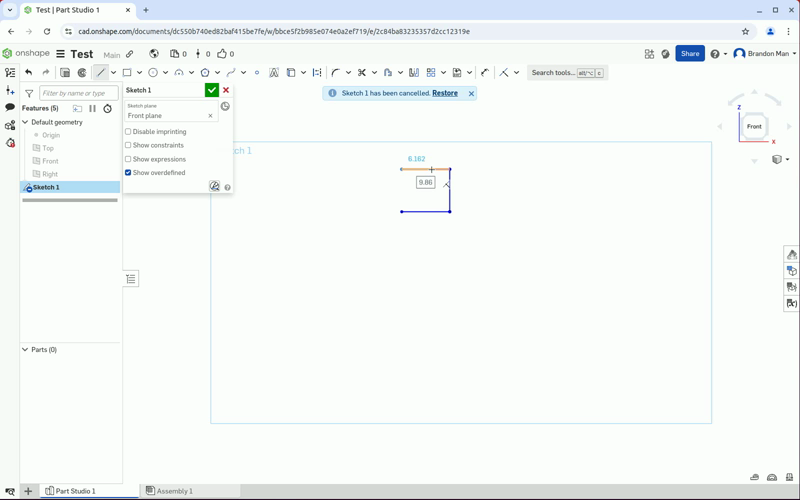
mouse_move(401, 211)
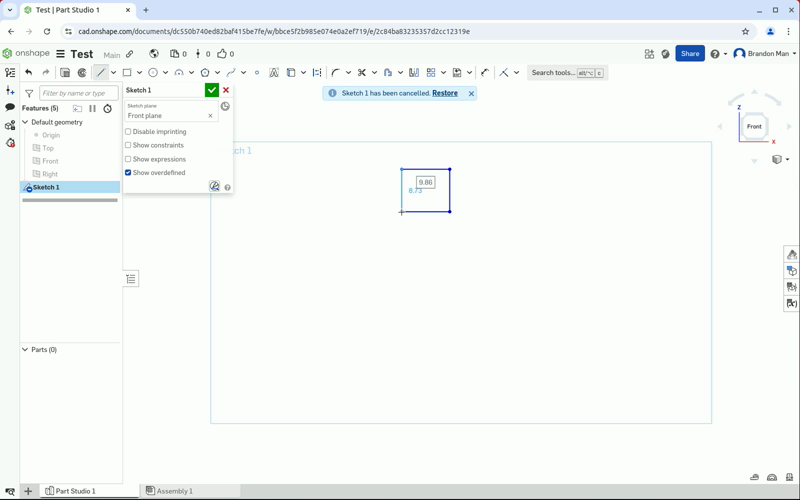
key_up(shift)
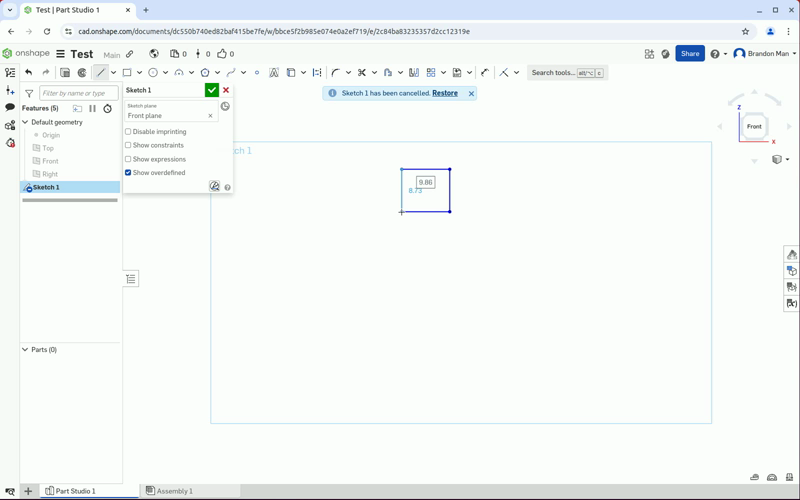
click(401, 211)
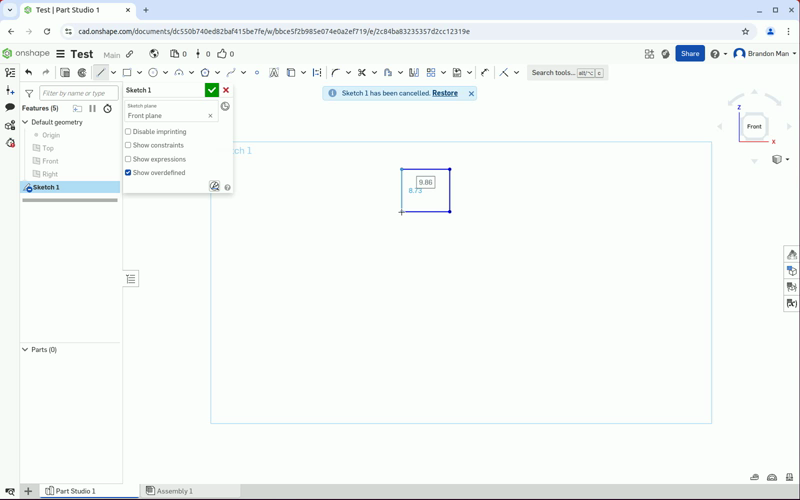
key(esc)
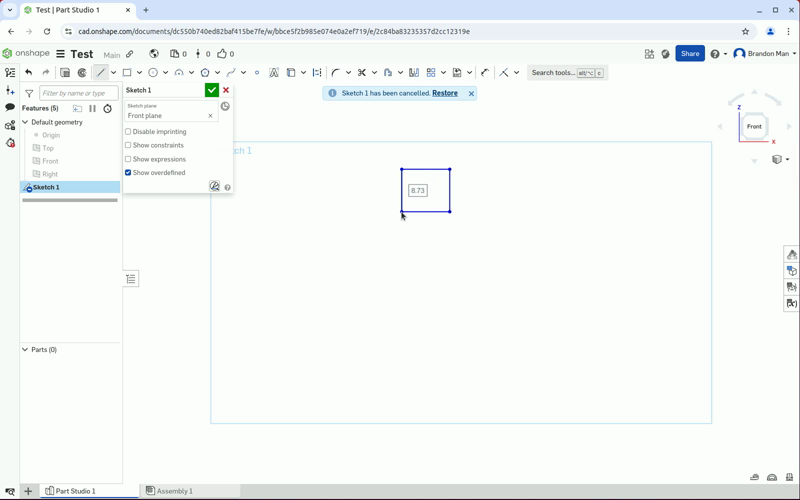
key(l)
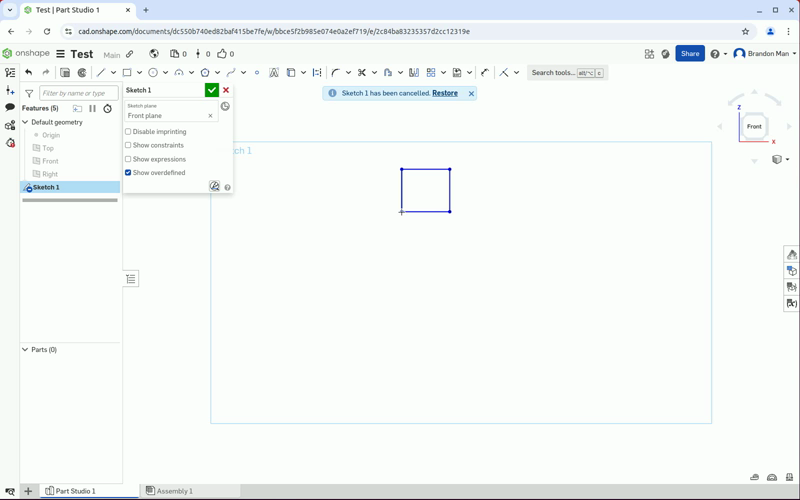
key_down(shift)
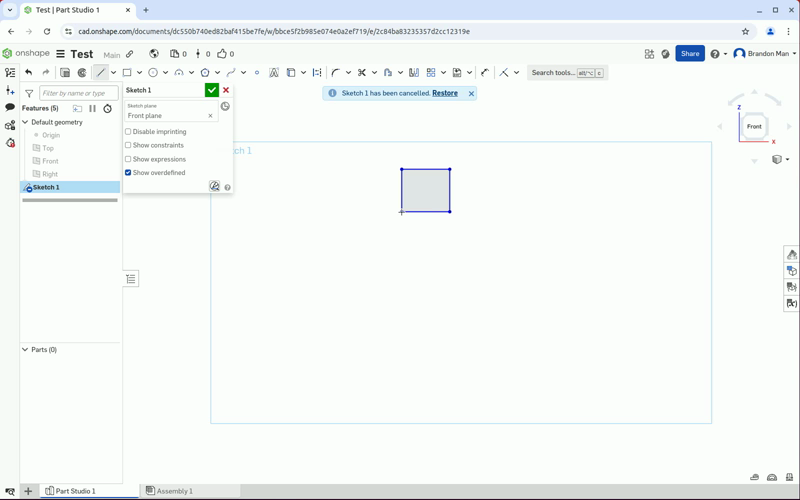
mouse_move(415, 201)
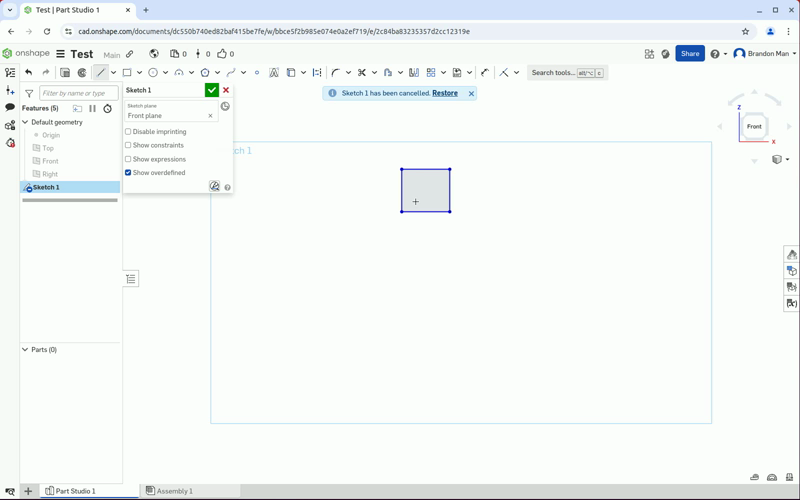
click(415, 201)
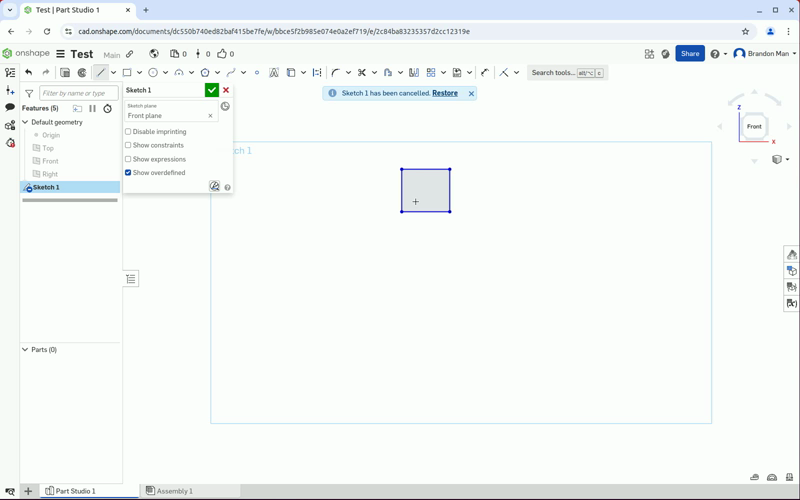
key_up(shift)
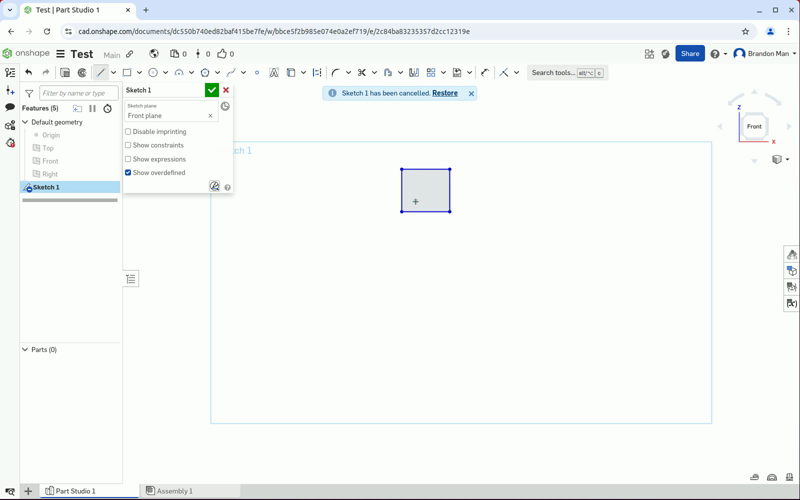
key_down(shift)
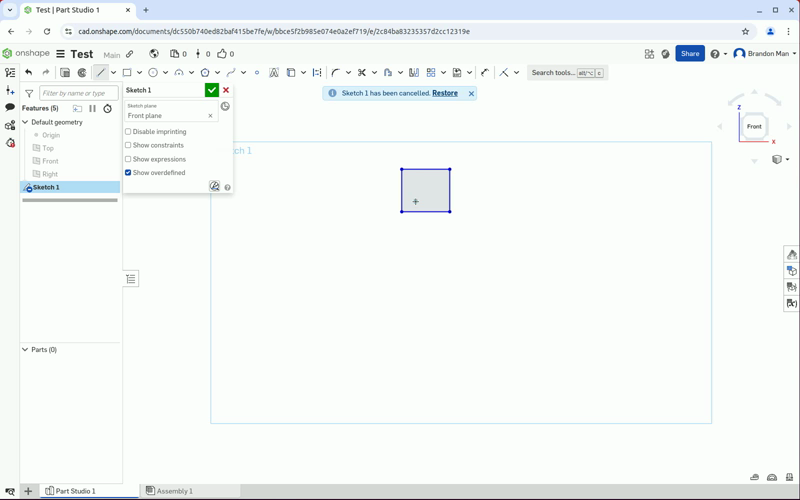
mouse_move(445, 201)
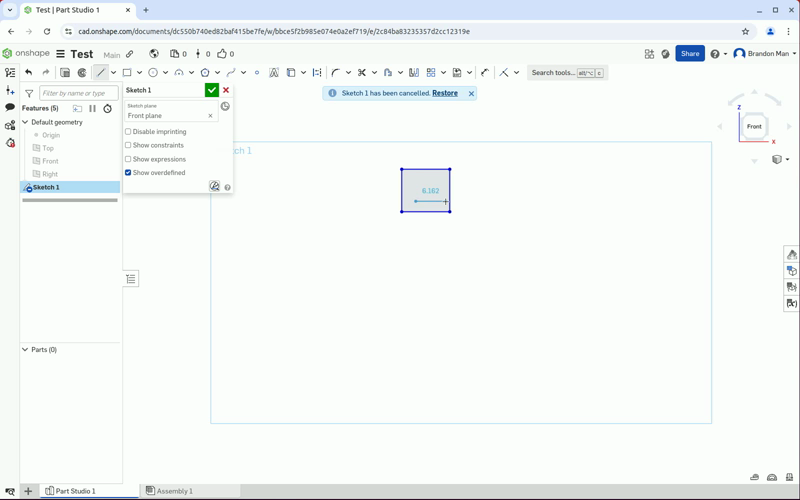
mouse_move(436, 201)
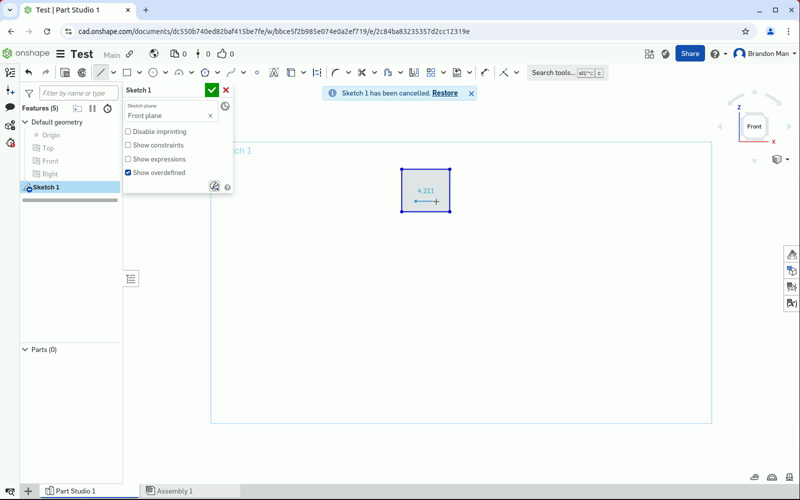
click(436, 201)
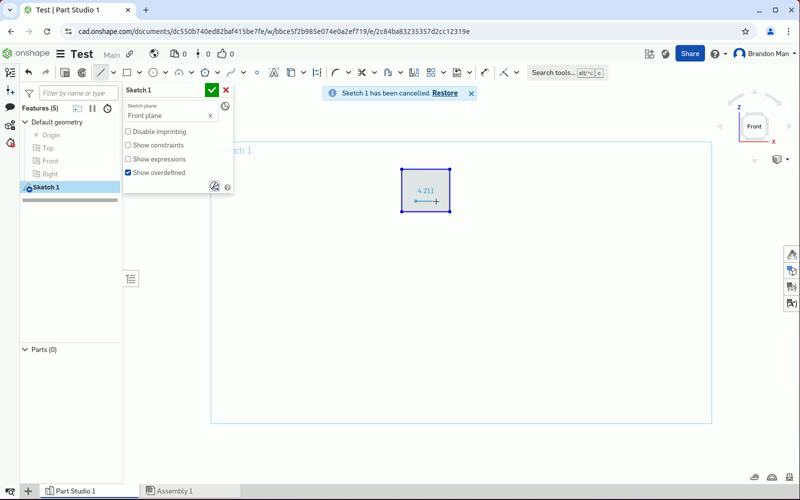
key_up(shift)
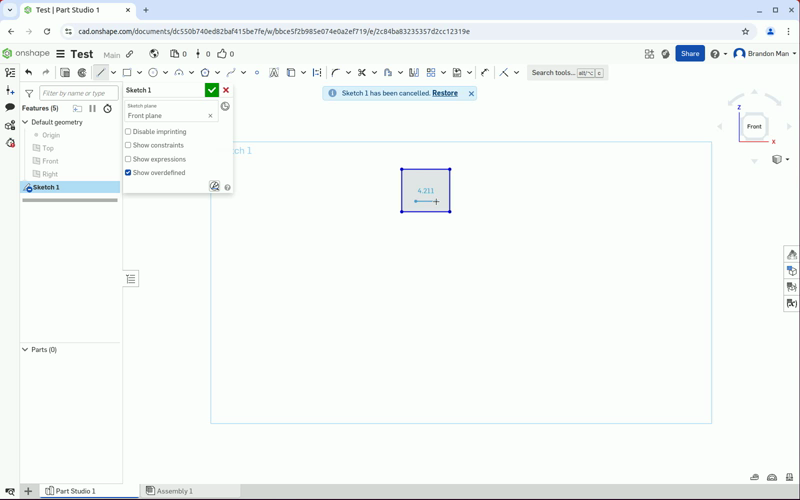
key_down(shift)
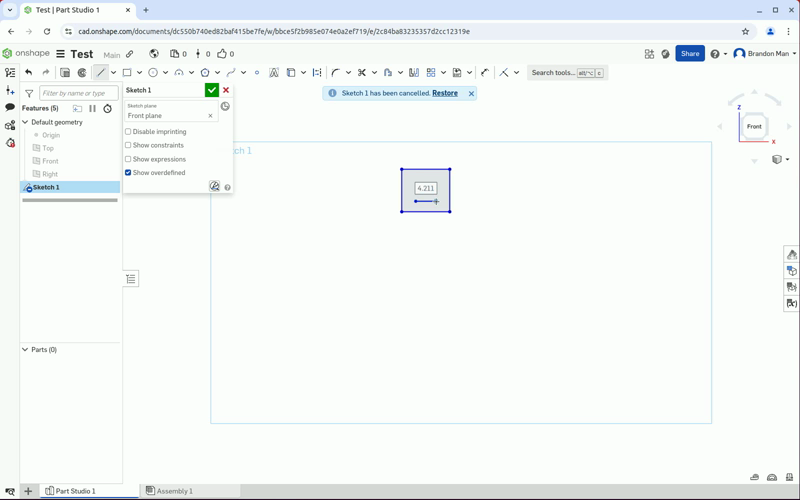
mouse_move(466, 201)
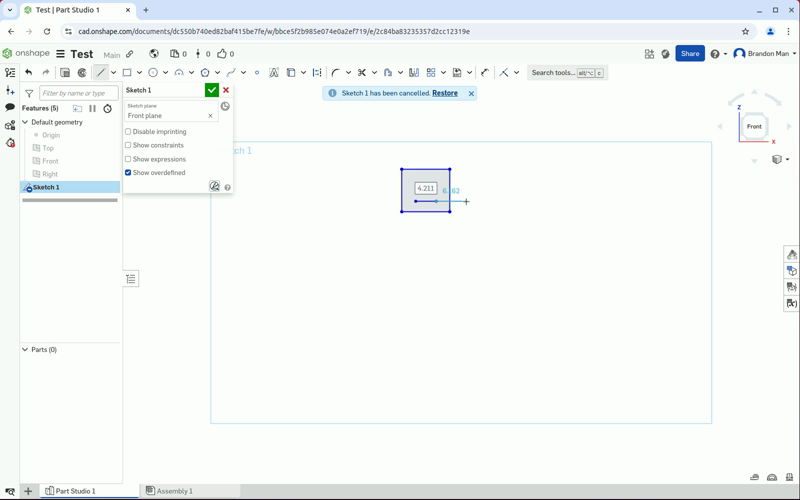
mouse_move(436, 177)
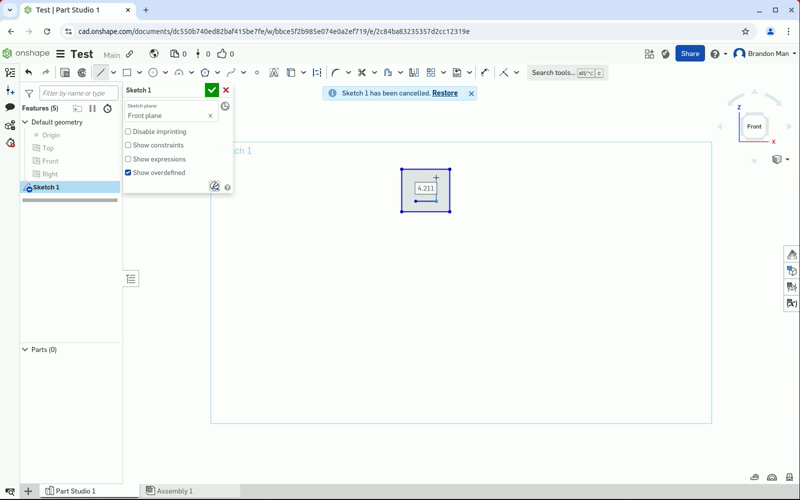
click(436, 177)
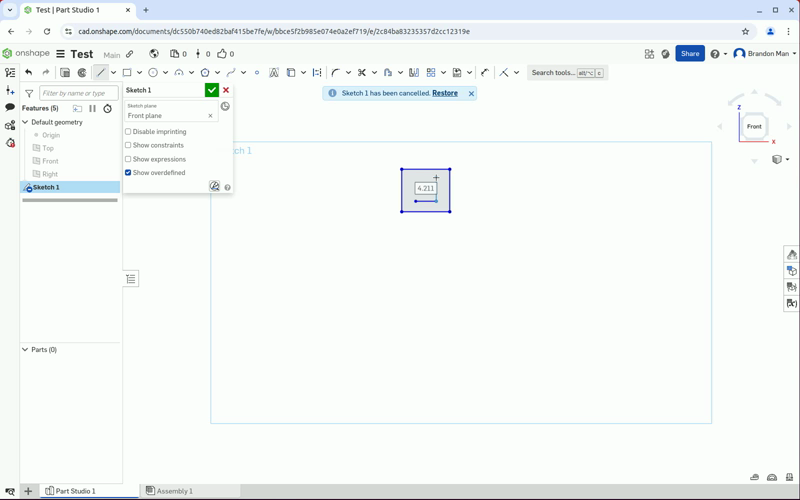
key_up(shift)
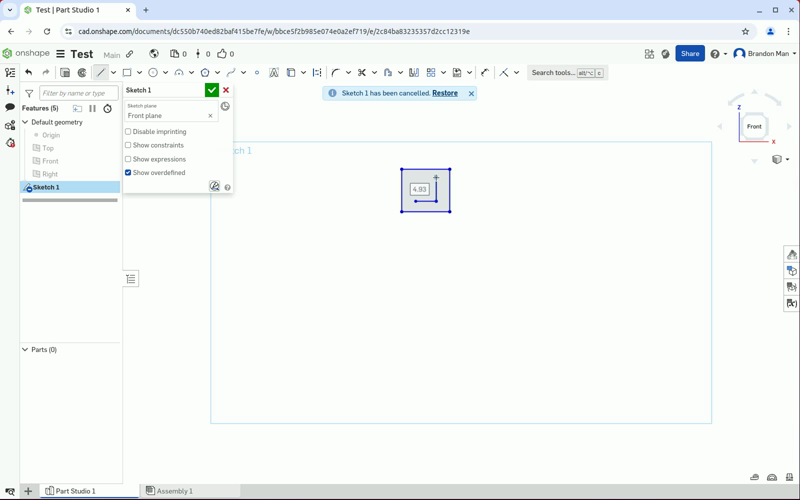
key_down(shift)
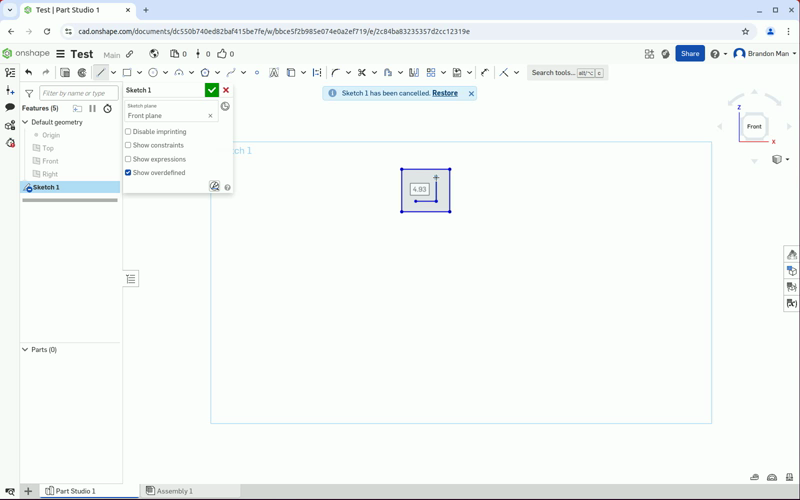
mouse_move(466, 177)
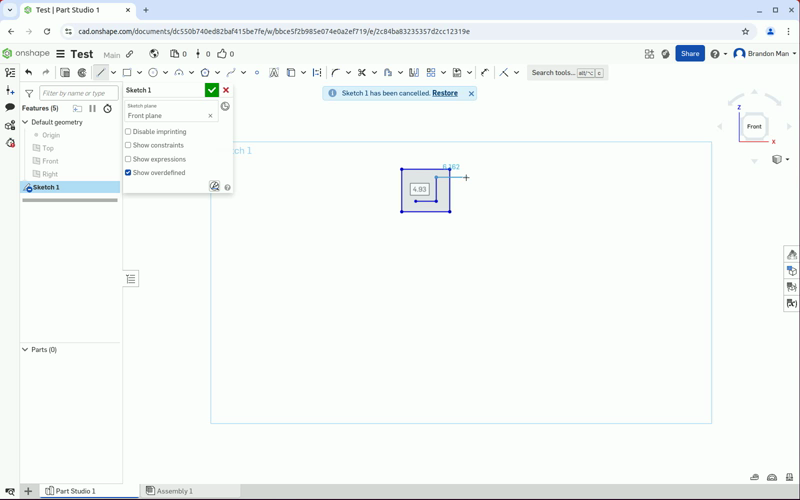
mouse_move(415, 177)
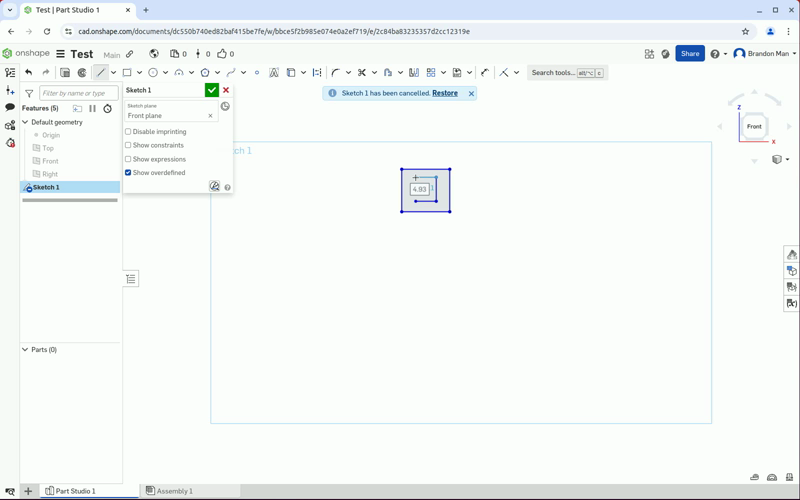
click(415, 177)
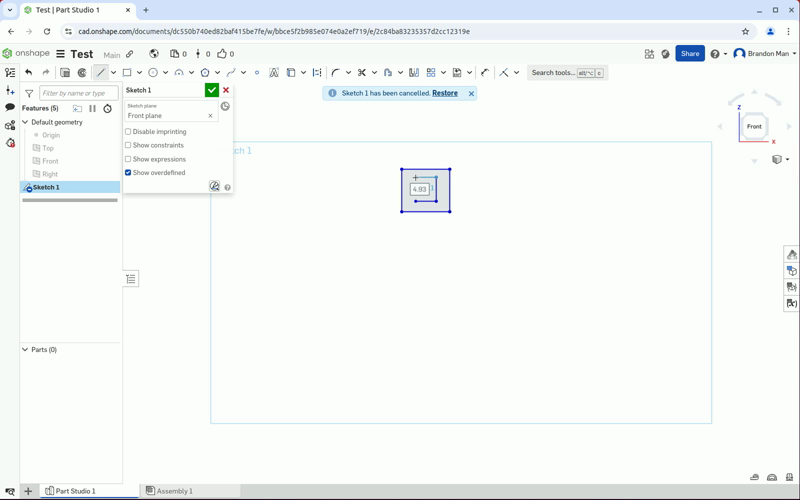
key_up(shift)
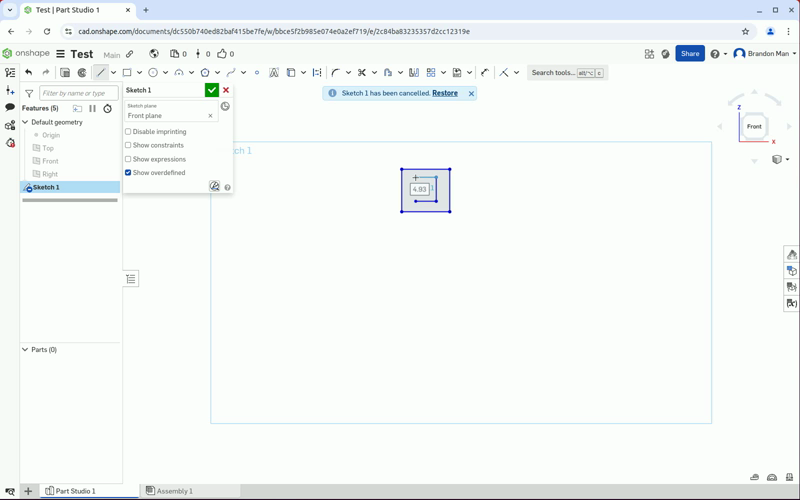
mouse_move(445, 177)
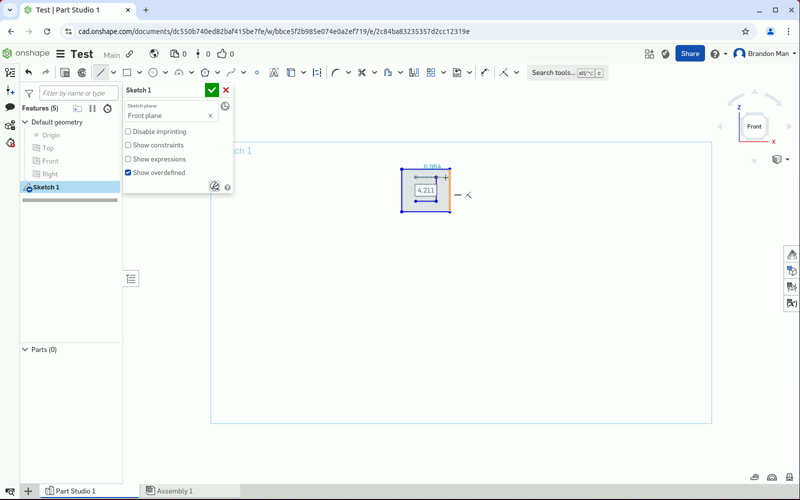
key_down(shift)
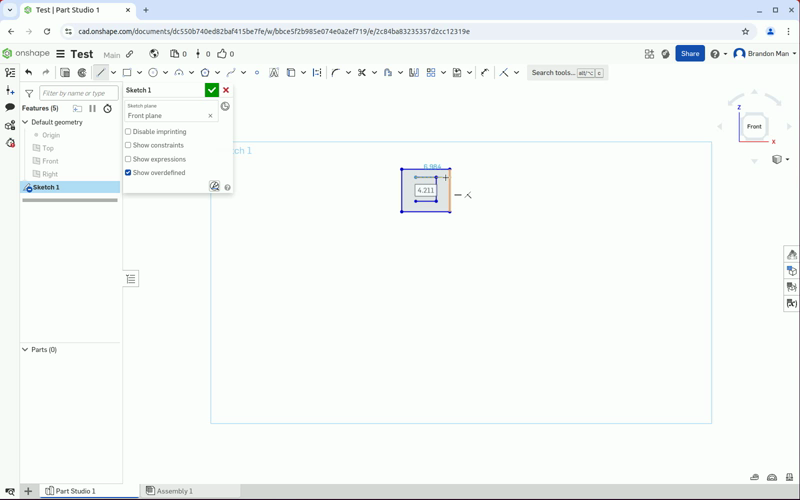
mouse_move(415, 201)
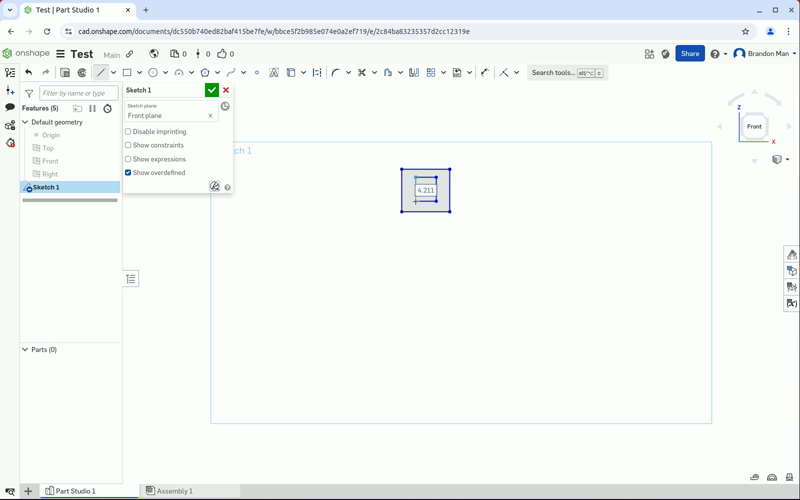
key_up(shift)
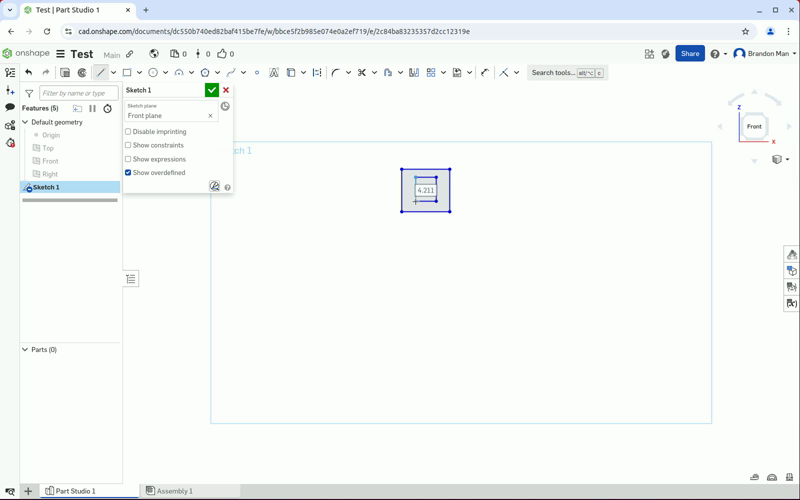
click(415, 201)
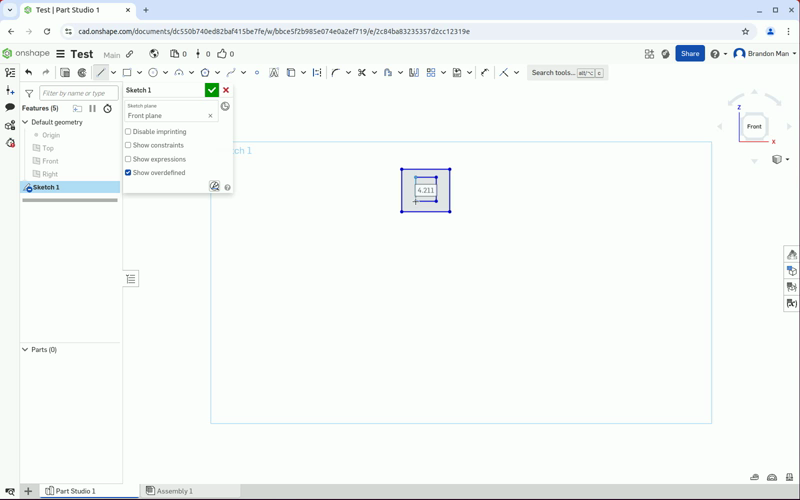
key(esc)
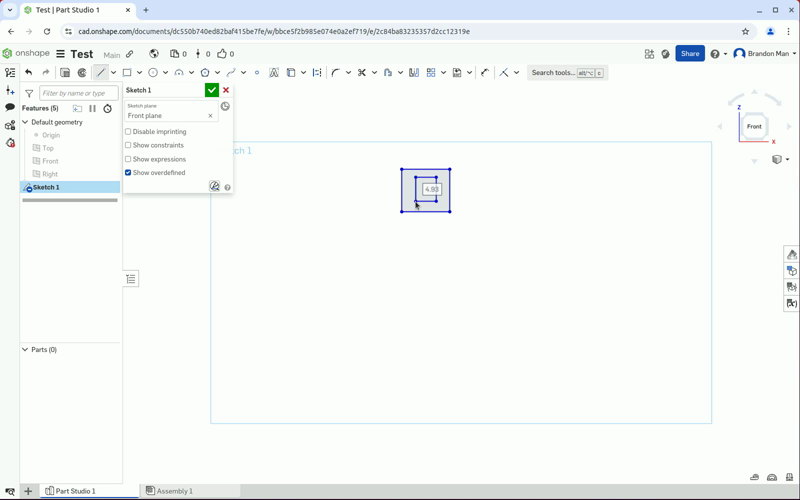
mouse_move(404, 181)
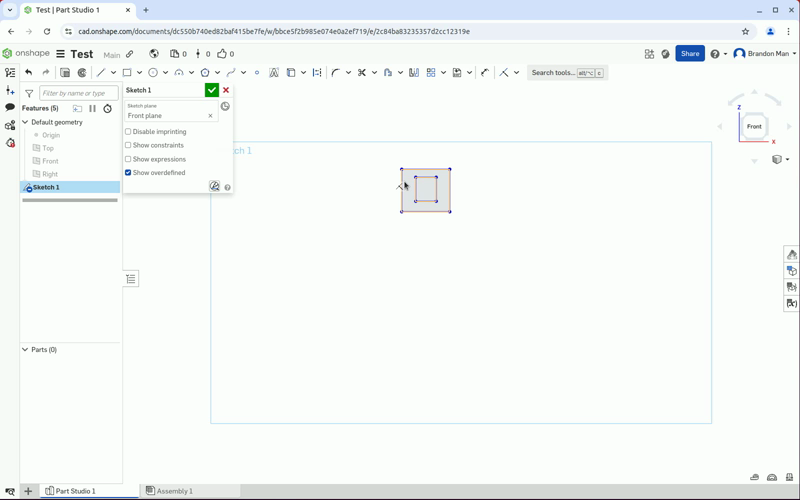
scroll(6)
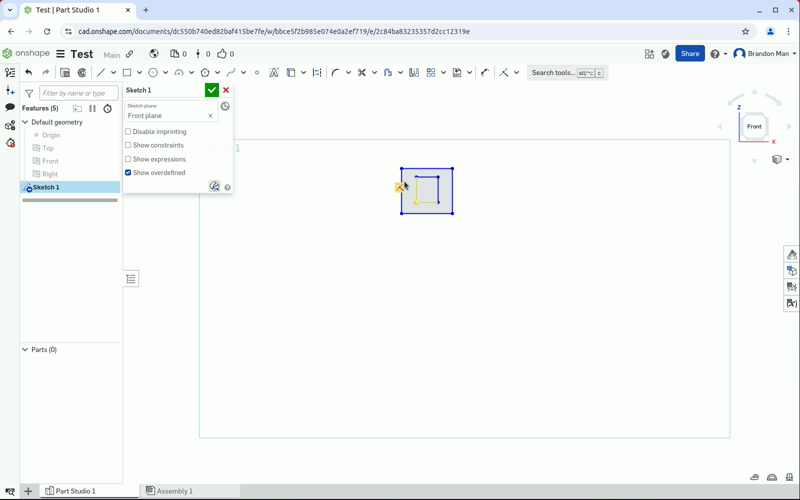
scroll(6)
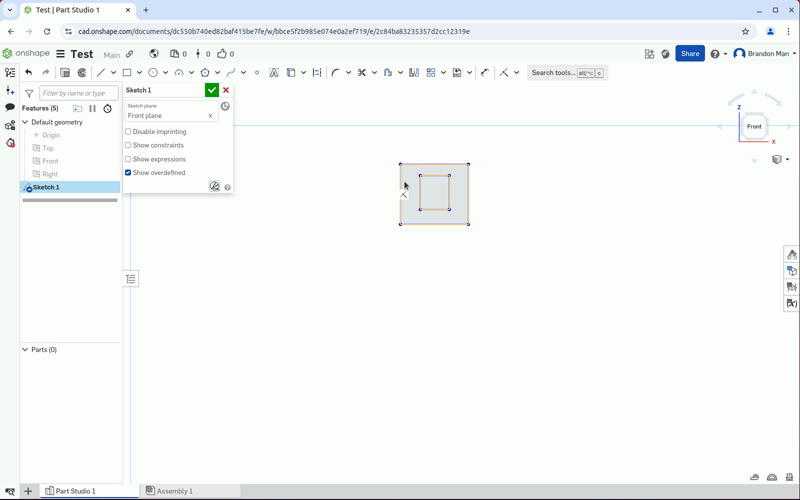
scroll(6)
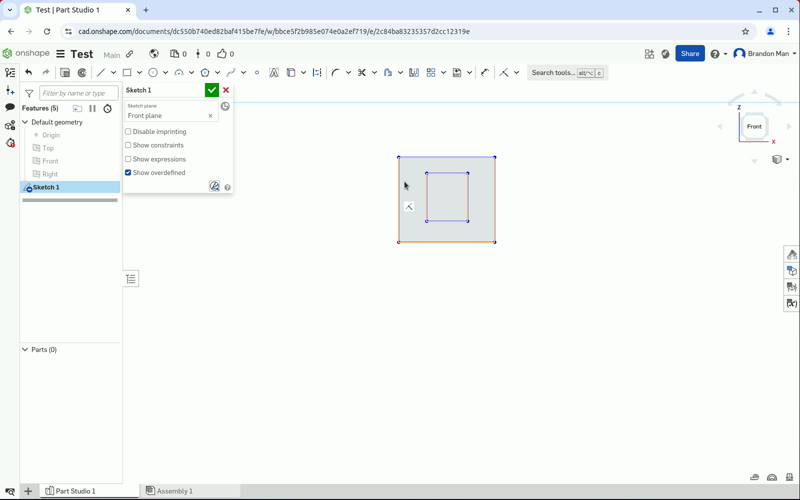
scroll(6)
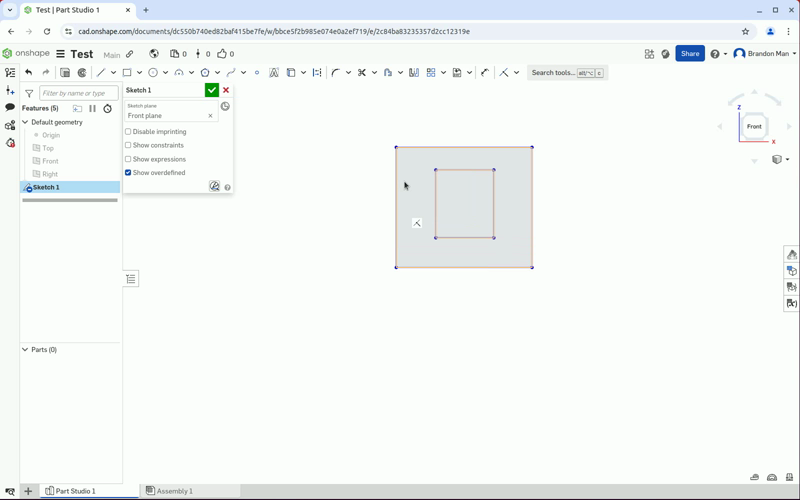
scroll(6)
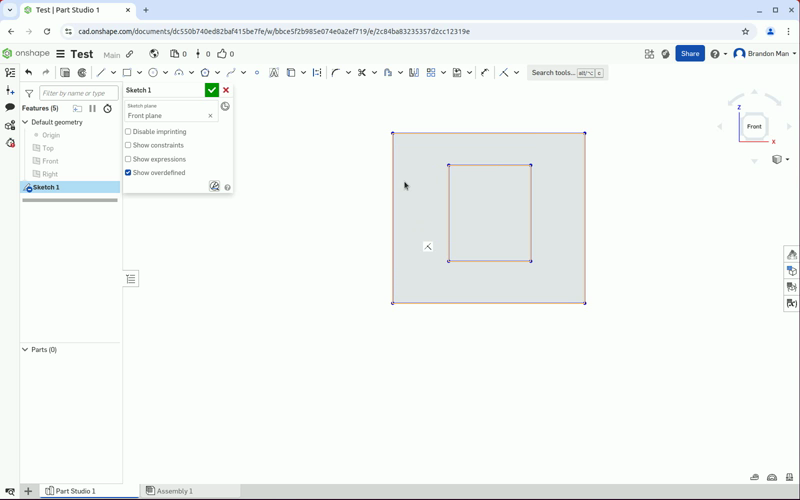
scroll(6)
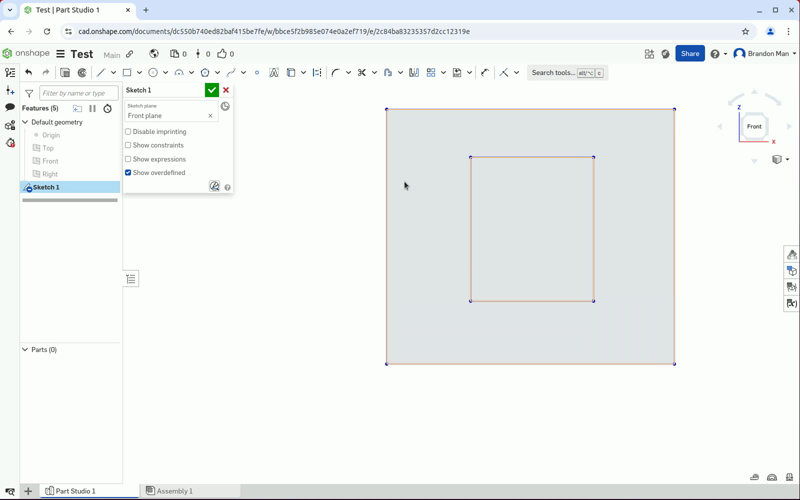
scroll(6)
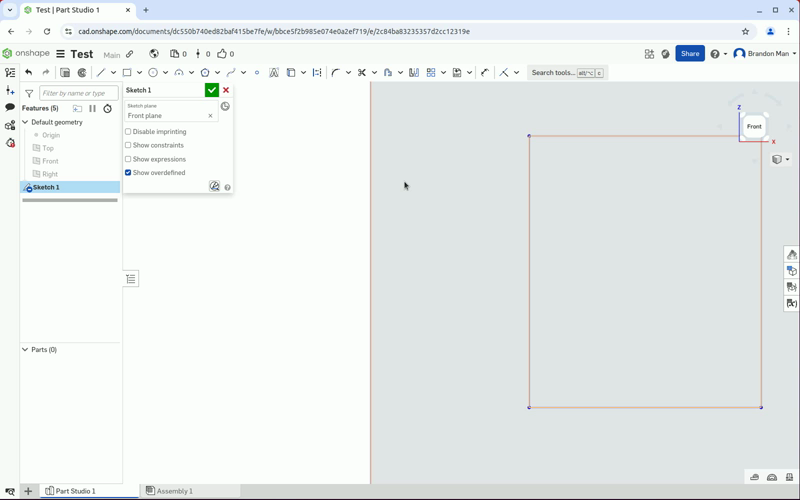
click(404, 181)
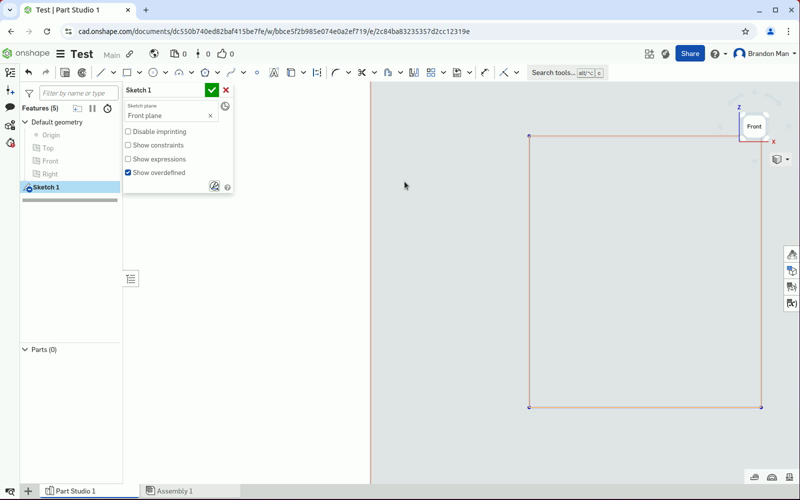
scroll(-6)
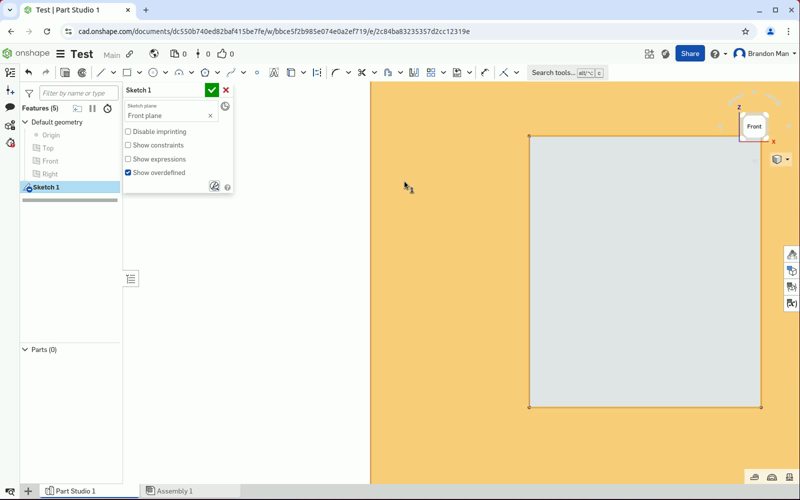
scroll(-6)
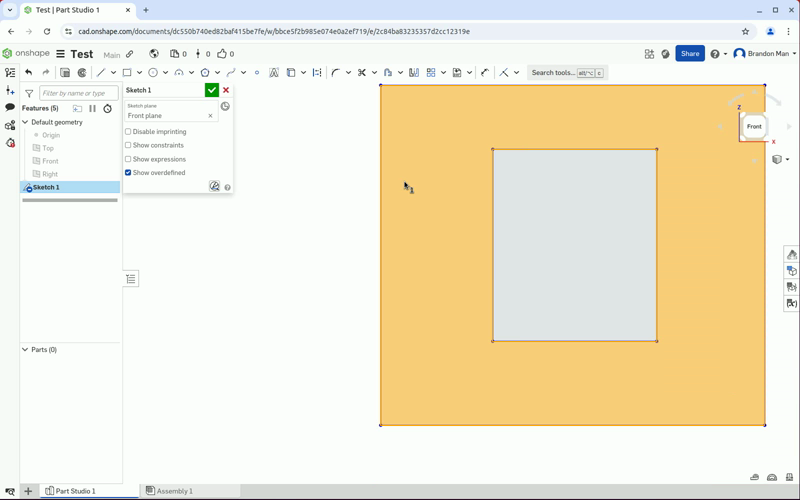
scroll(-6)
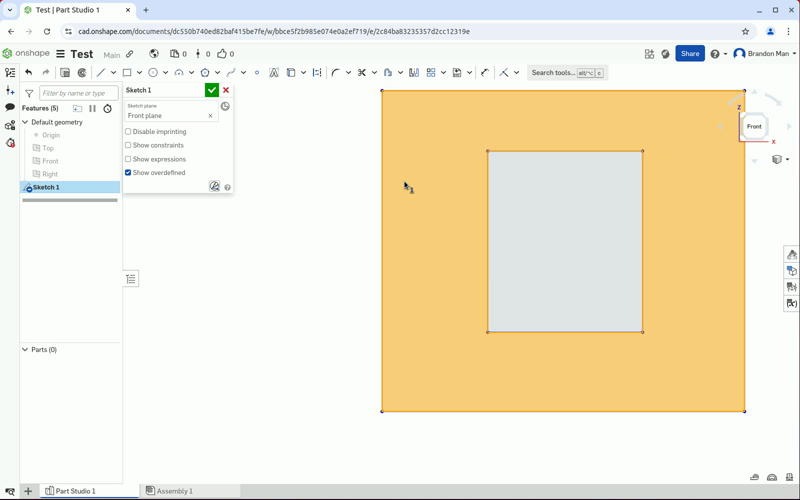
scroll(-6)
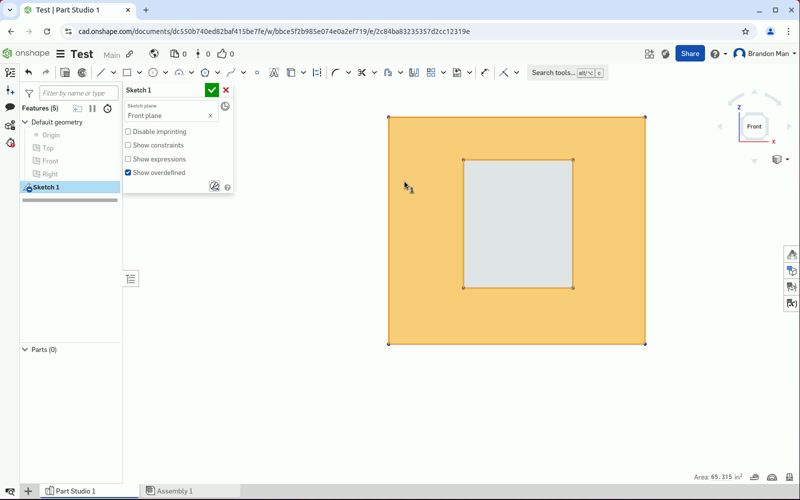
scroll(-6)
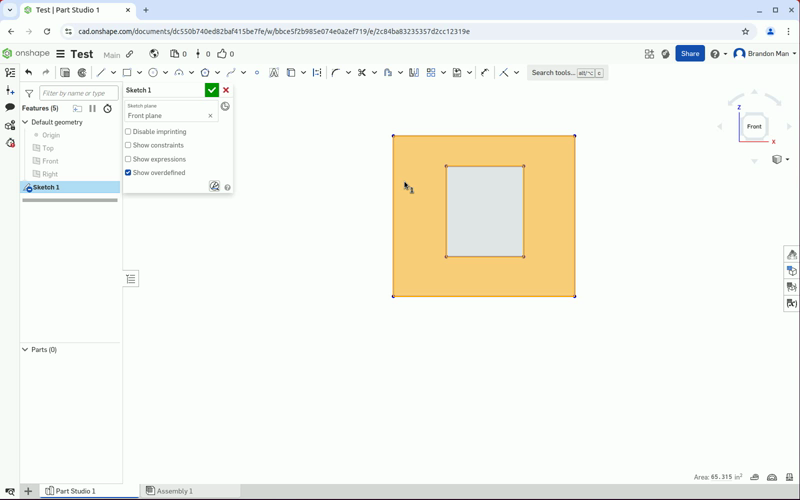
scroll(-6)
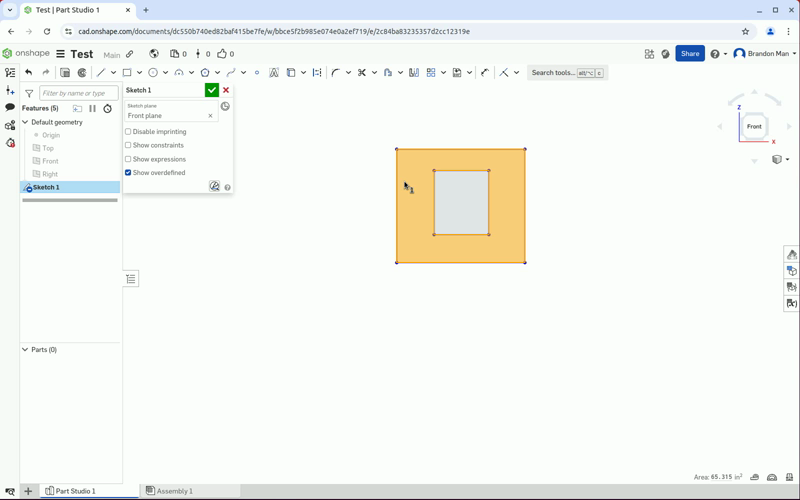
scroll(-6)
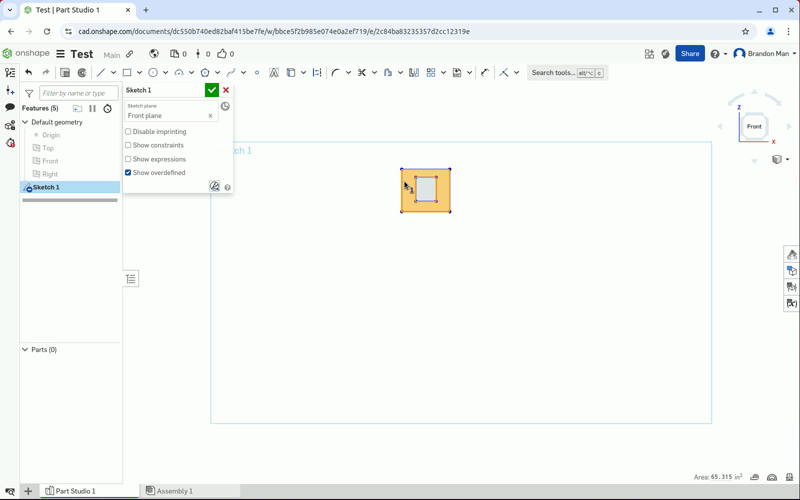
mouse_move(73, 352)
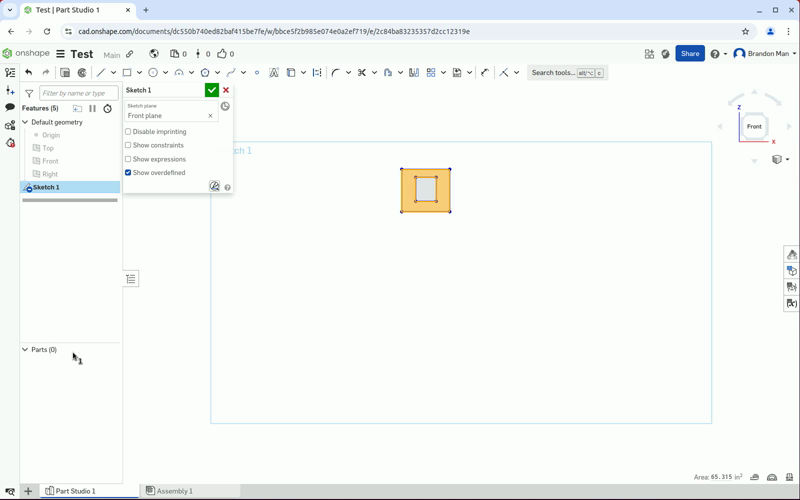
key(shift+y)
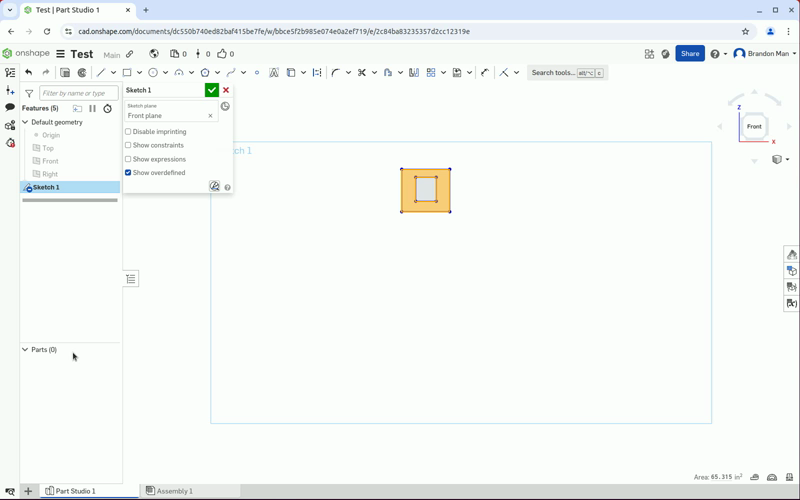
key(shift+e)
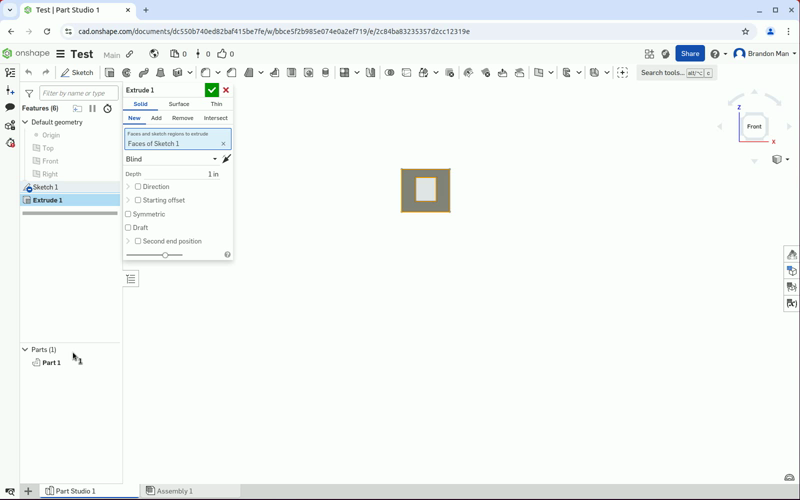
mouse_move(143, 106)
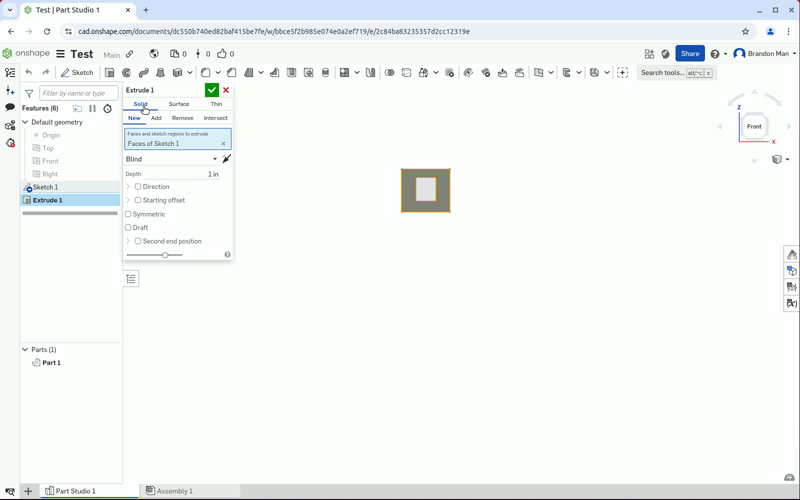
click(143, 106)
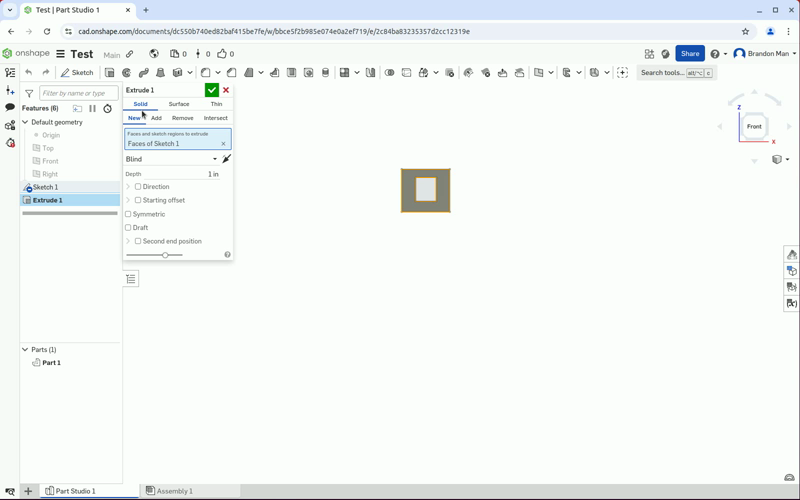
mouse_move(137, 120)
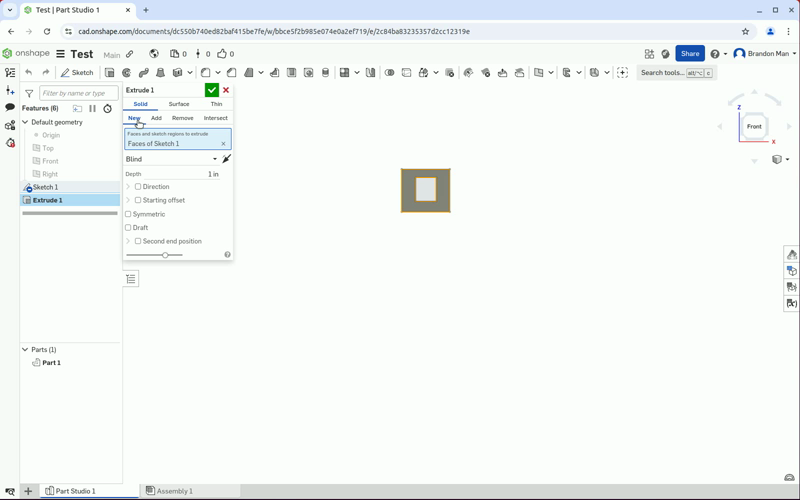
click(137, 120)
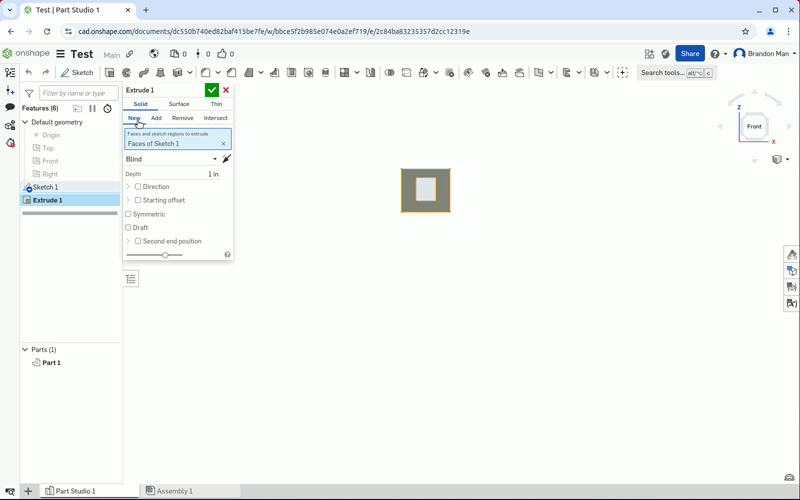
key(tab, 4)
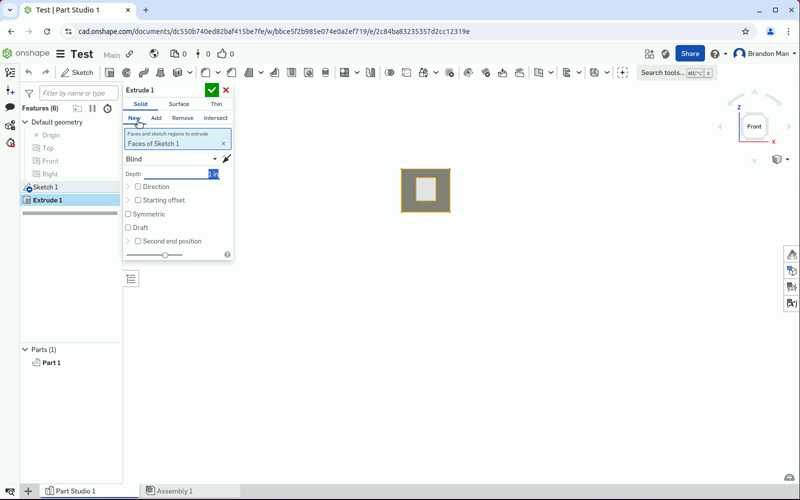
text(15.646)
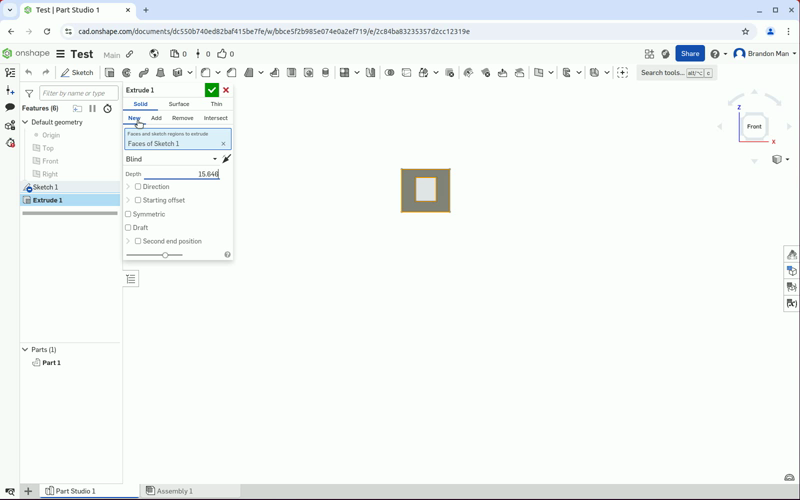
key(enter)
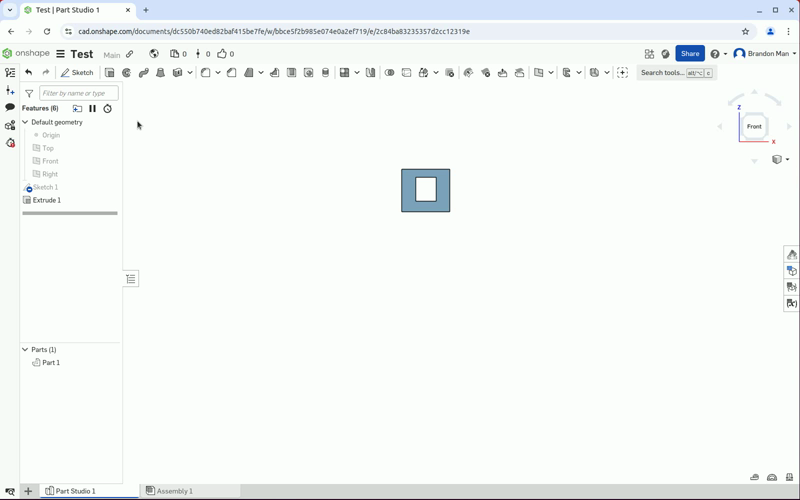
key(shift+h)
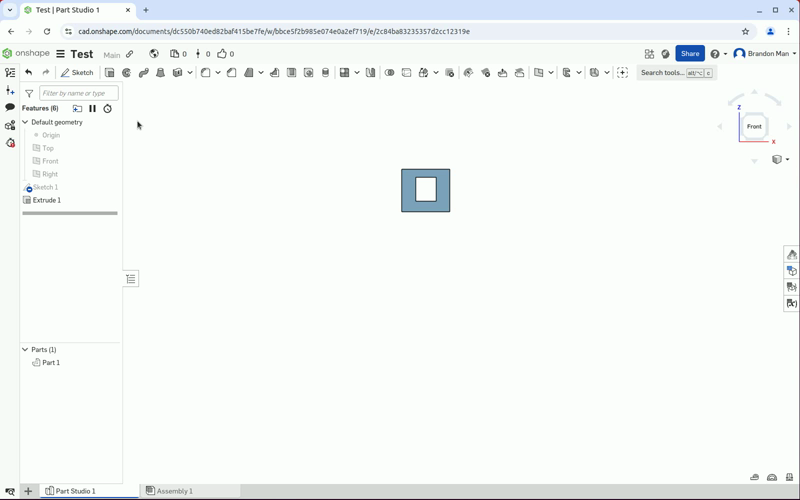
key(shift+h)
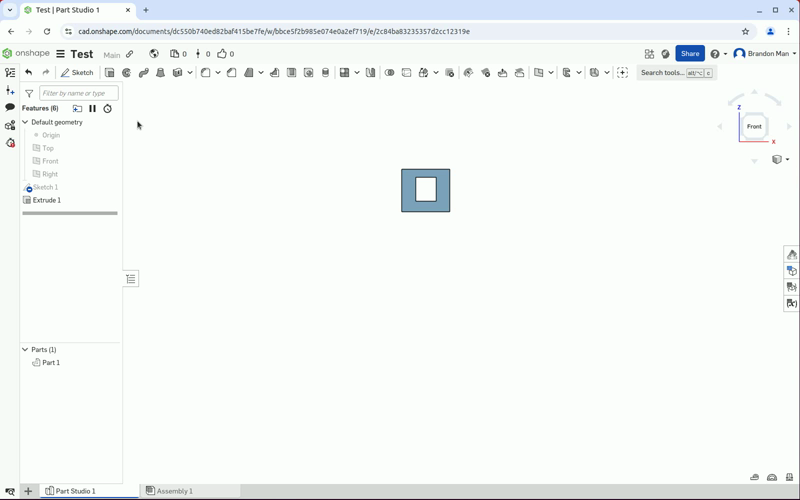
mouse_move(73, 189)
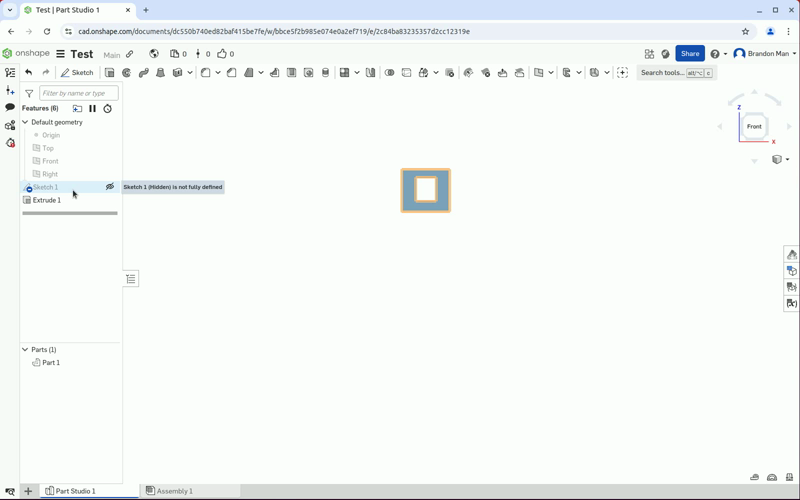
click(73, 189)
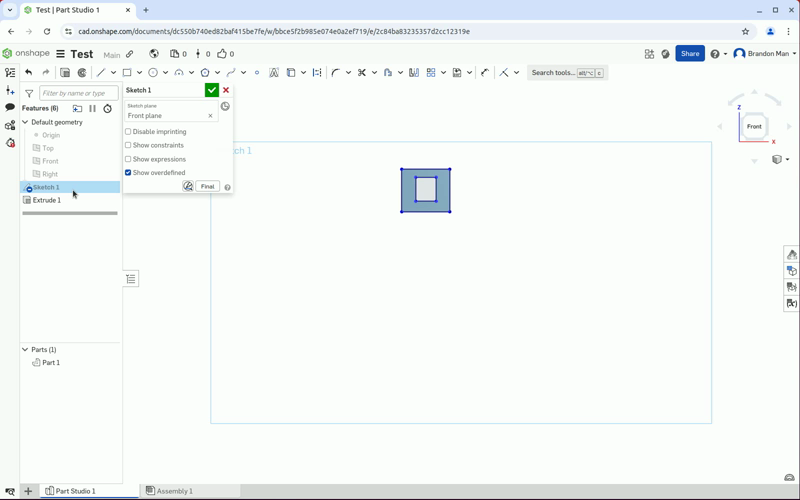
mouse_move(229, 92)
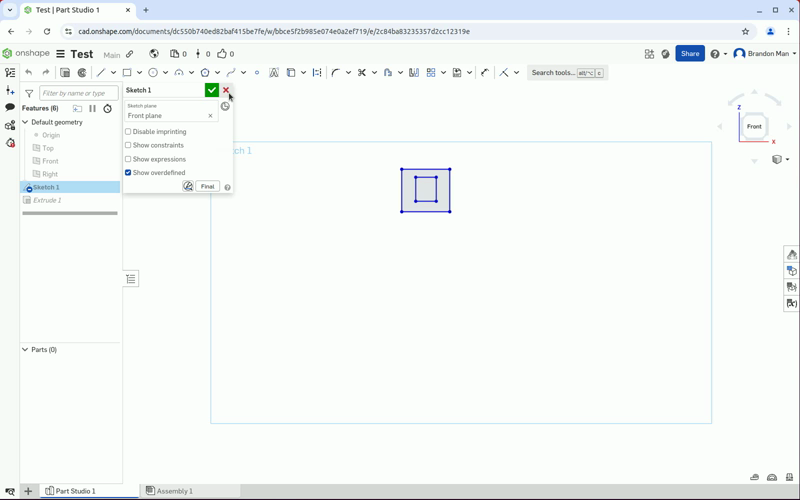
click(229, 92)
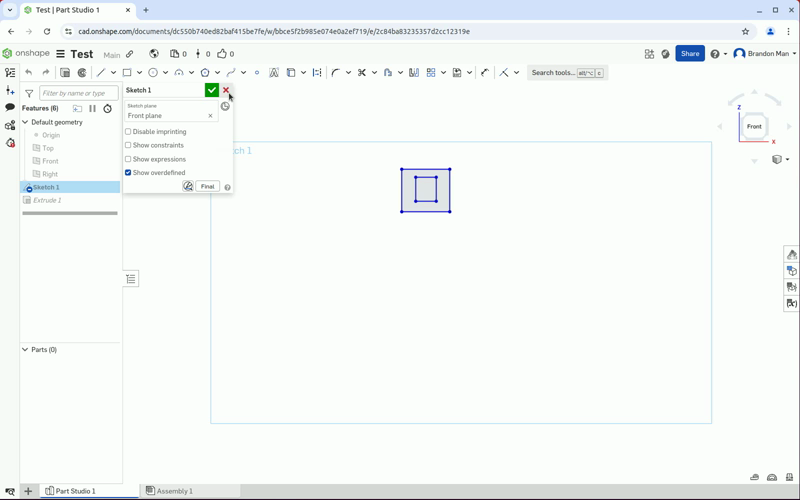
key(shift+s)
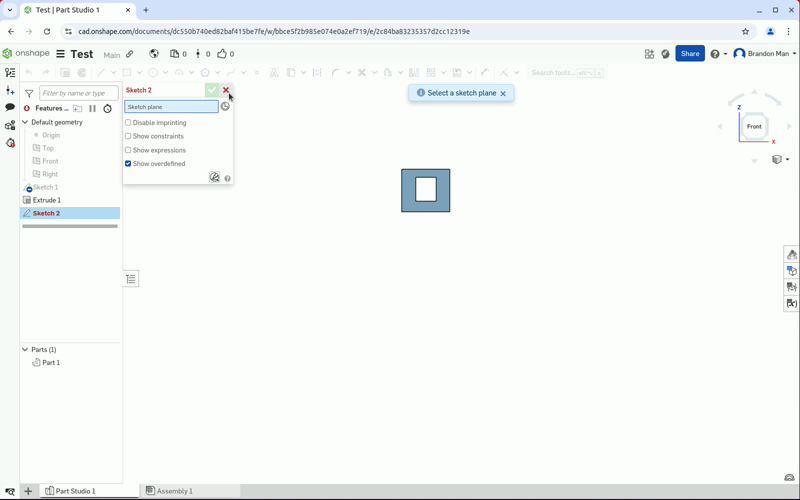
mouse_move(73, 163)
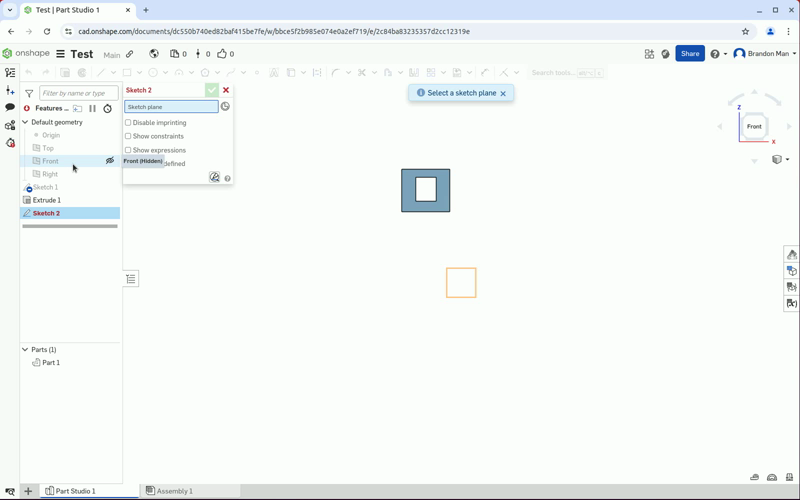
click(73, 163)
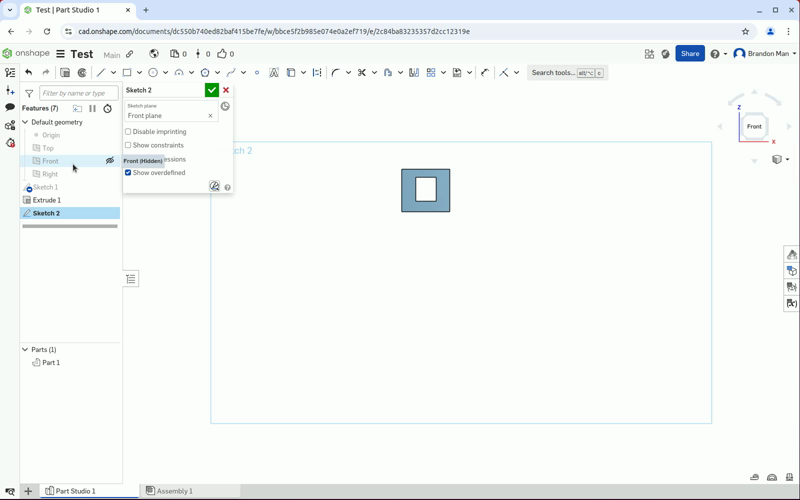
mouse_move(73, 352)
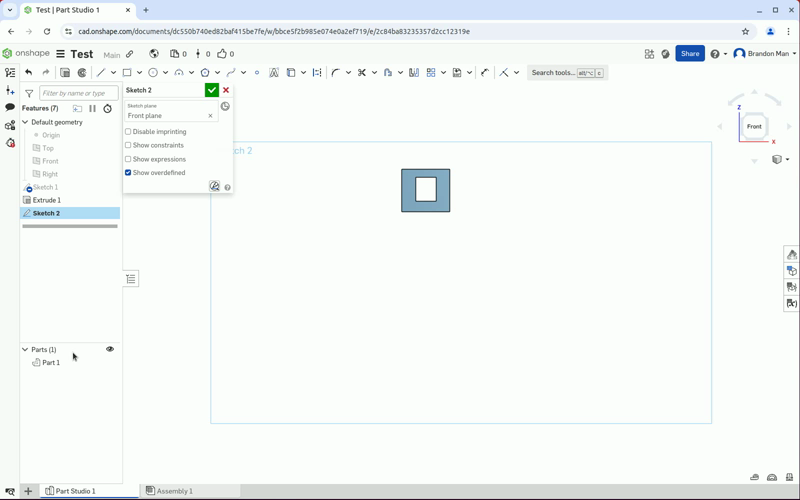
key(y)
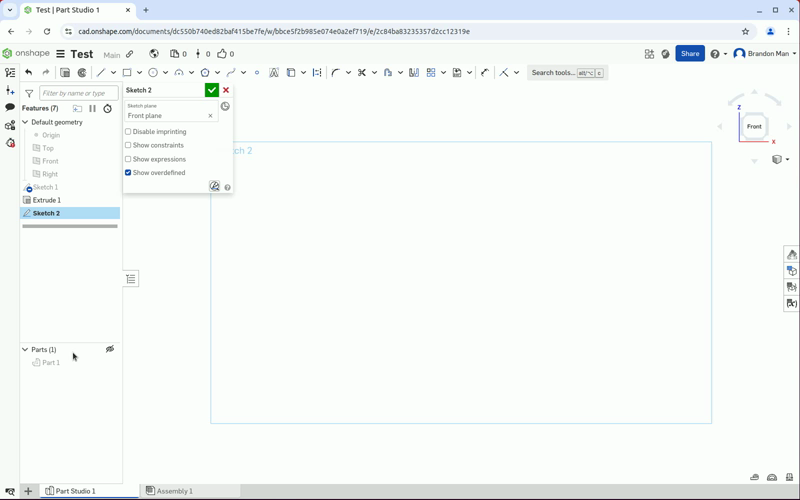
key(l)
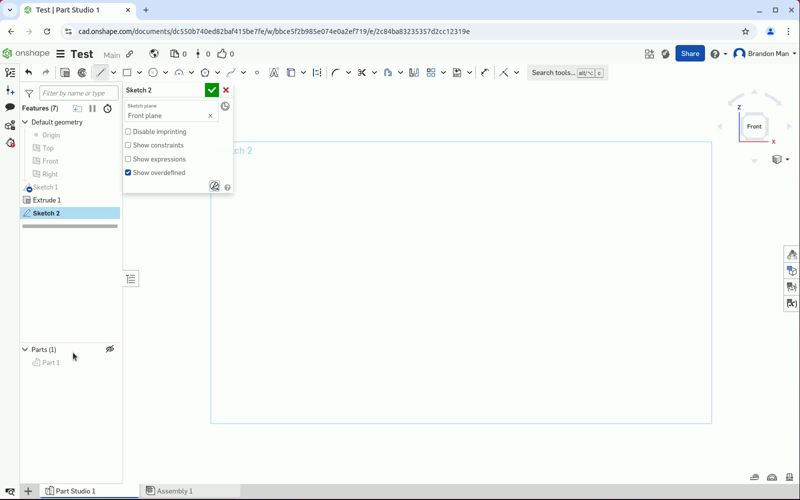
key_down(shift)
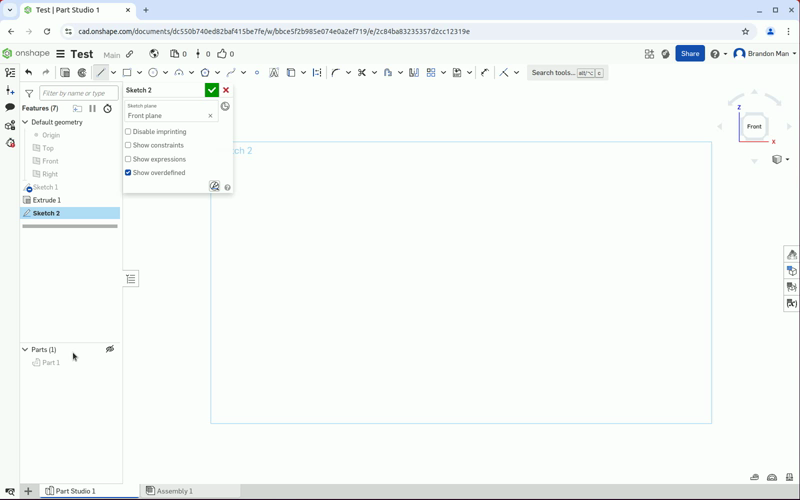
mouse_move(472, 211)
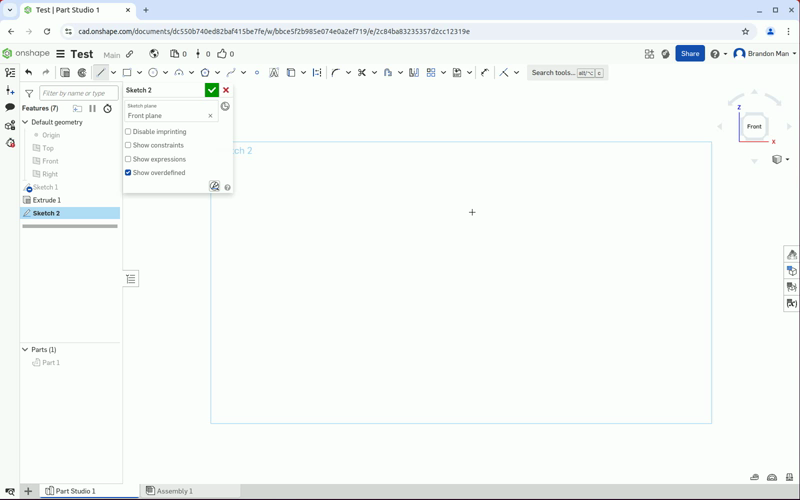
click(472, 211)
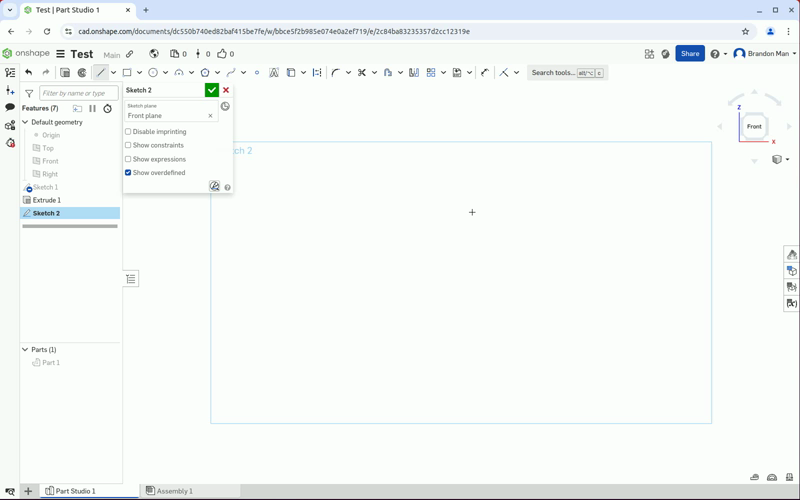
key_up(shift)
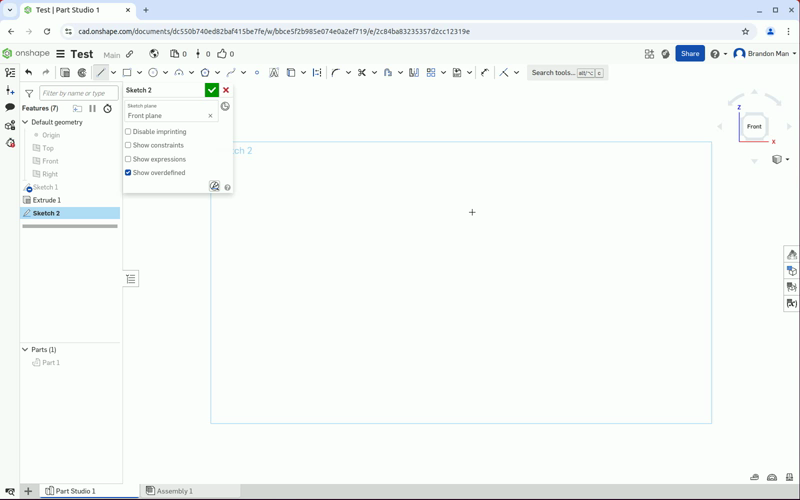
key_down(shift)
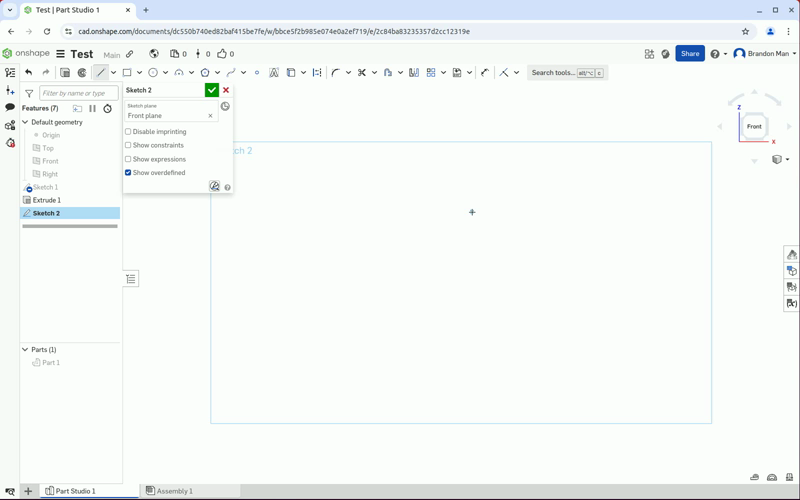
mouse_move(502, 211)
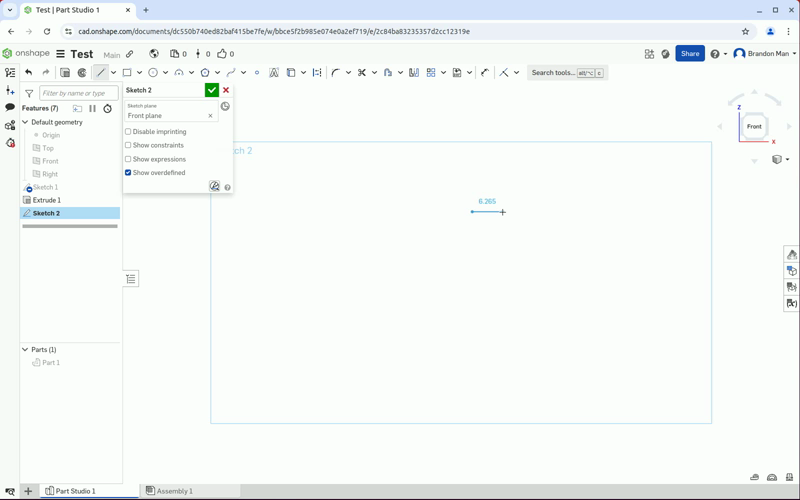
mouse_move(519, 211)
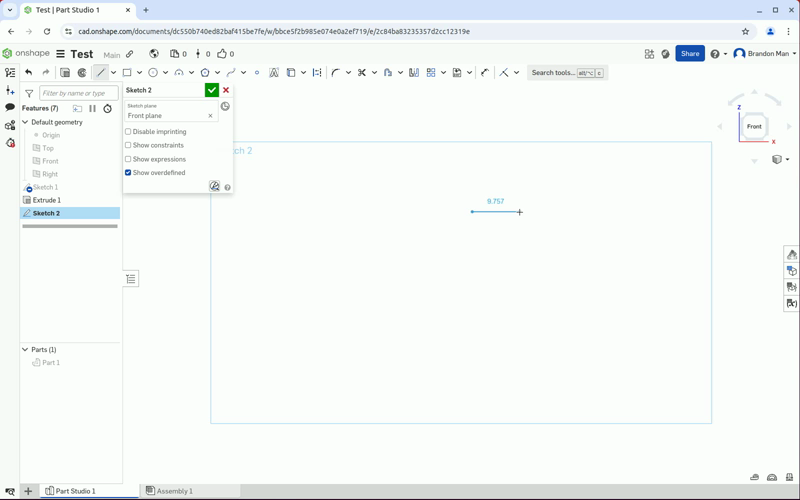
click(519, 211)
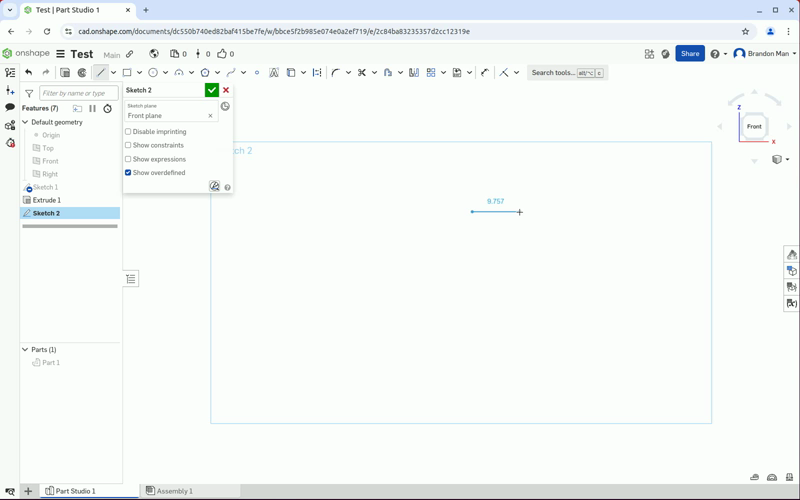
key_up(shift)
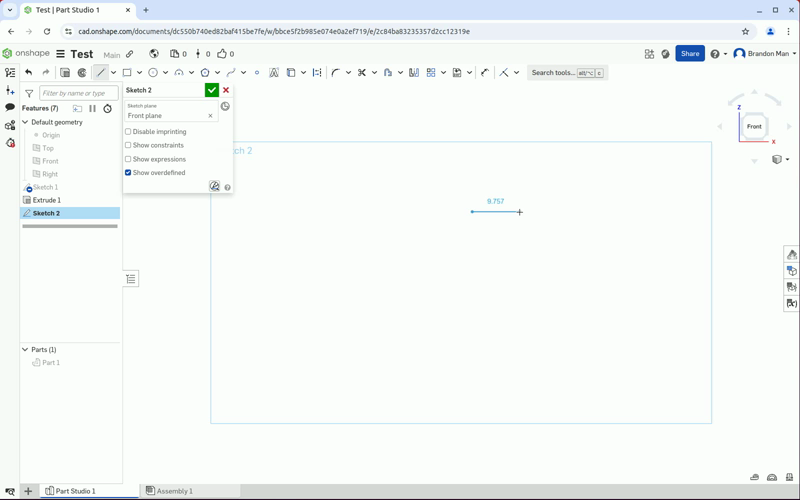
key_down(shift)
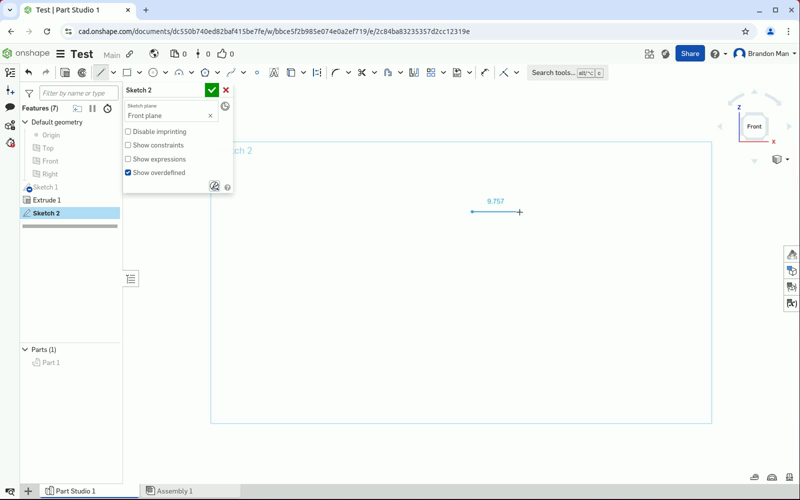
mouse_move(549, 211)
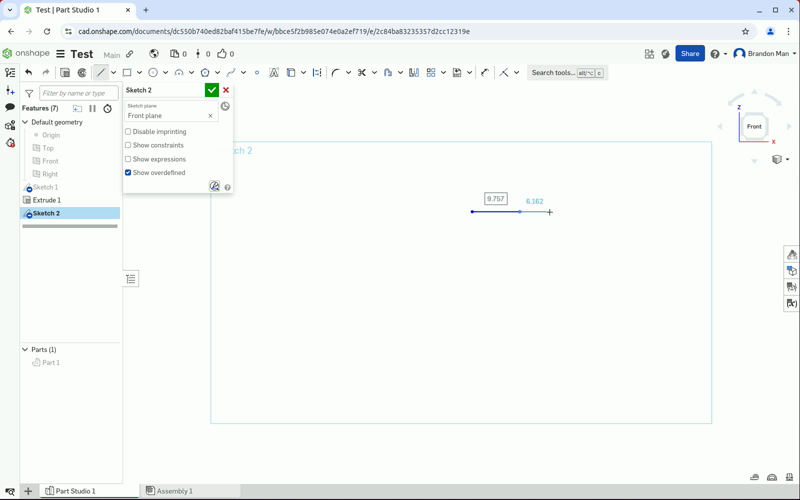
mouse_move(519, 169)
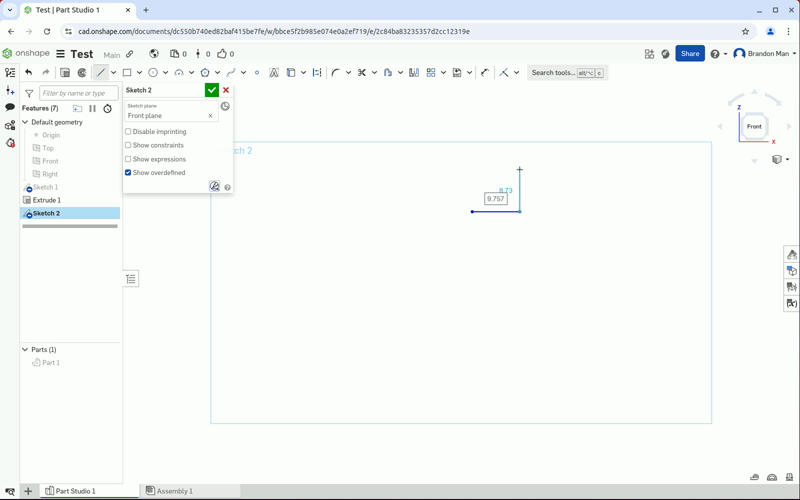
click(519, 169)
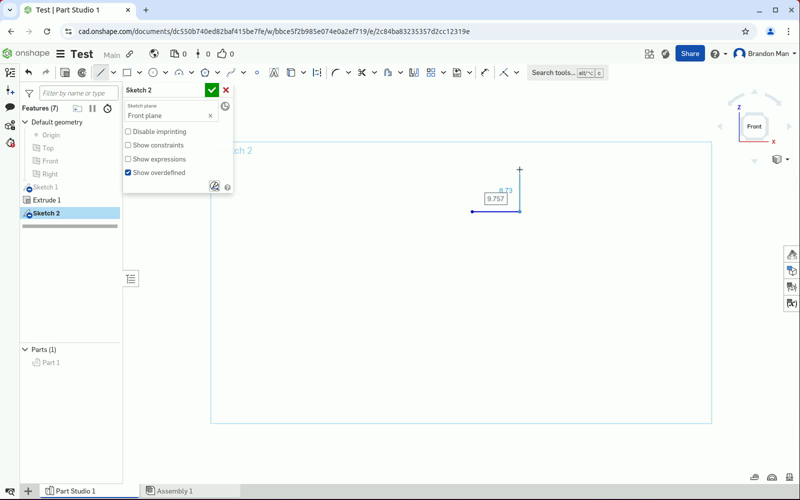
key_up(shift)
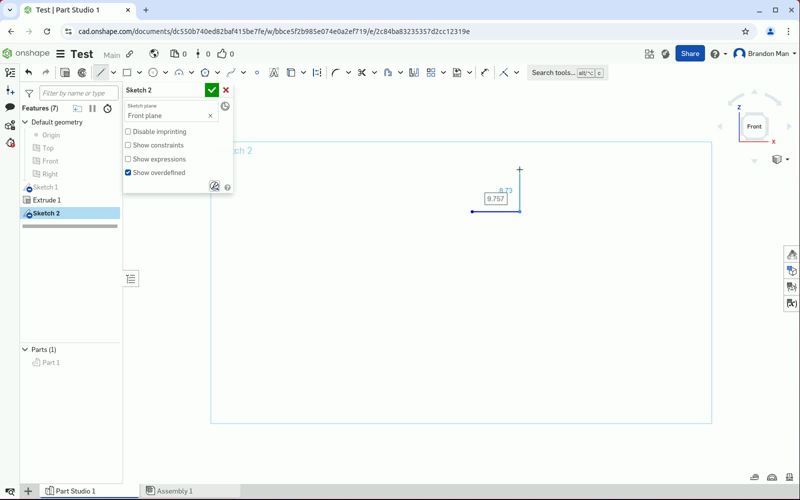
key_down(shift)
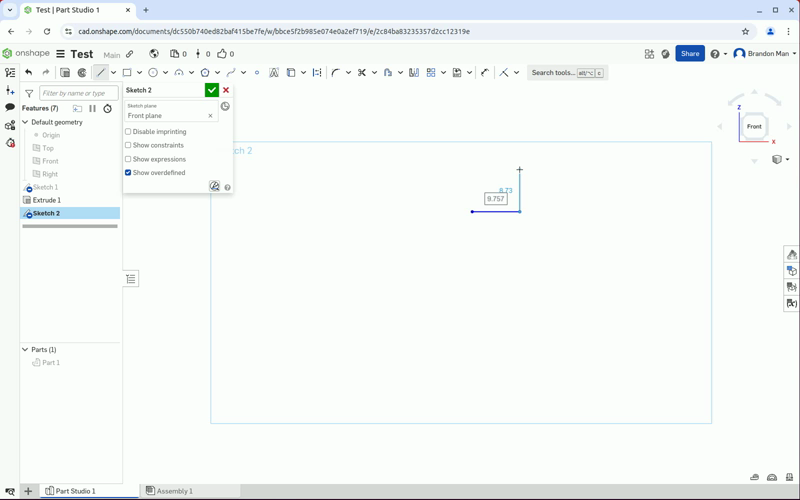
mouse_move(549, 169)
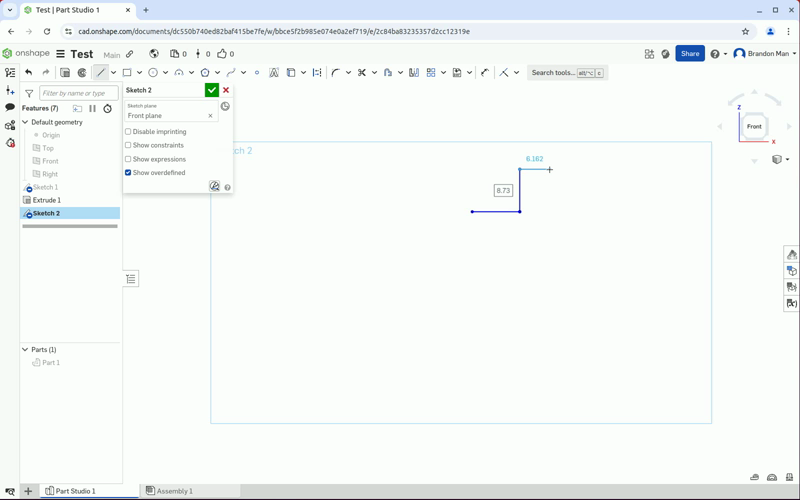
mouse_move(472, 169)
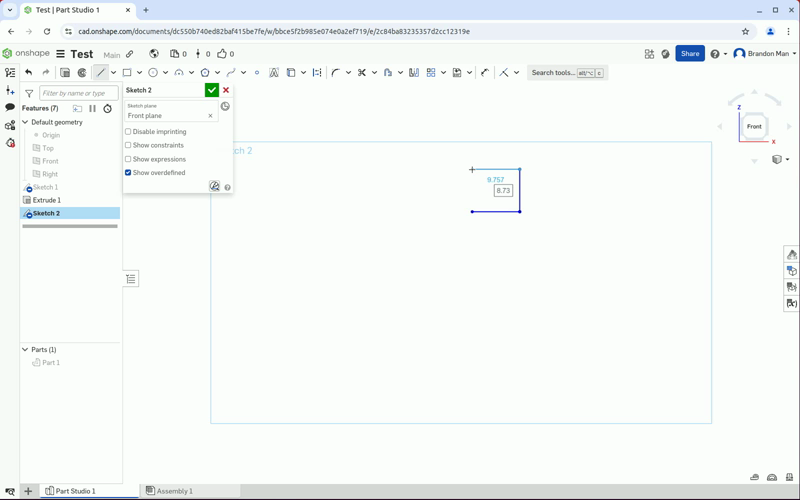
click(472, 169)
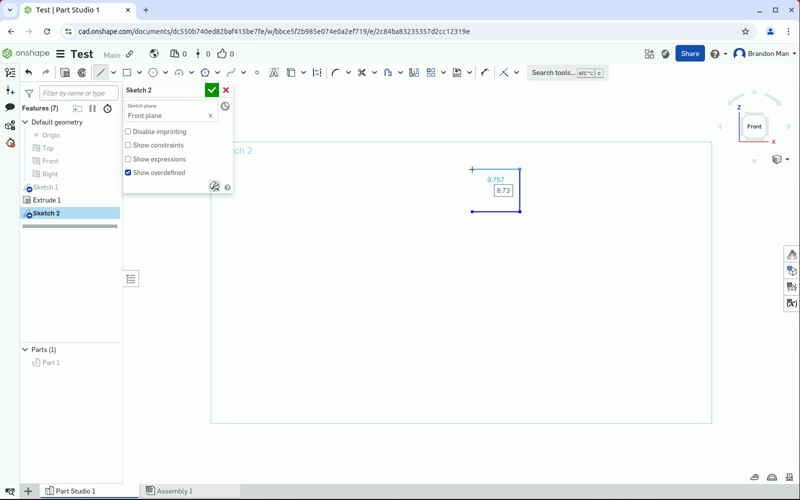
key_up(shift)
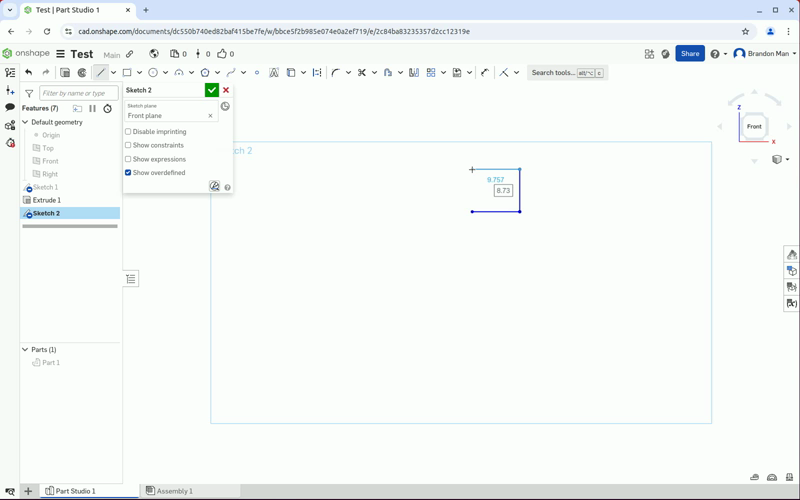
mouse_move(502, 169)
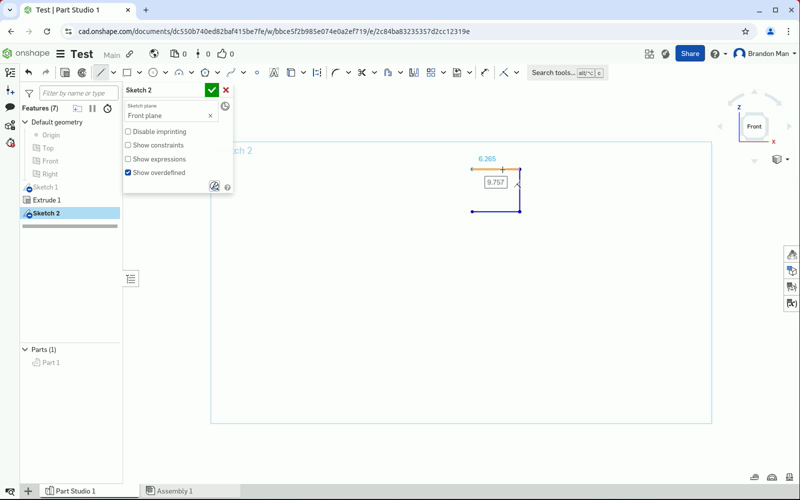
key_down(shift)
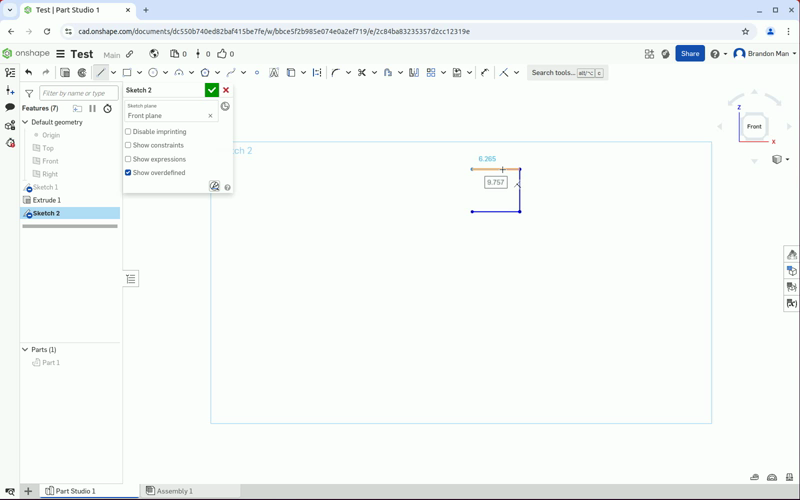
mouse_move(472, 211)
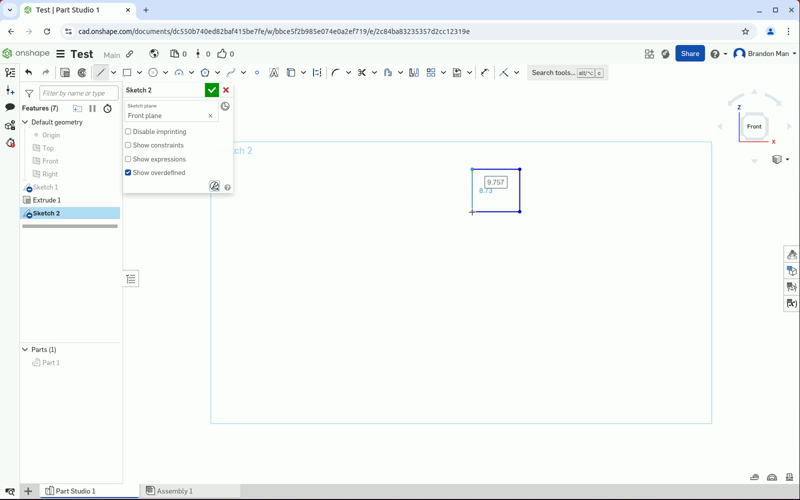
key_up(shift)
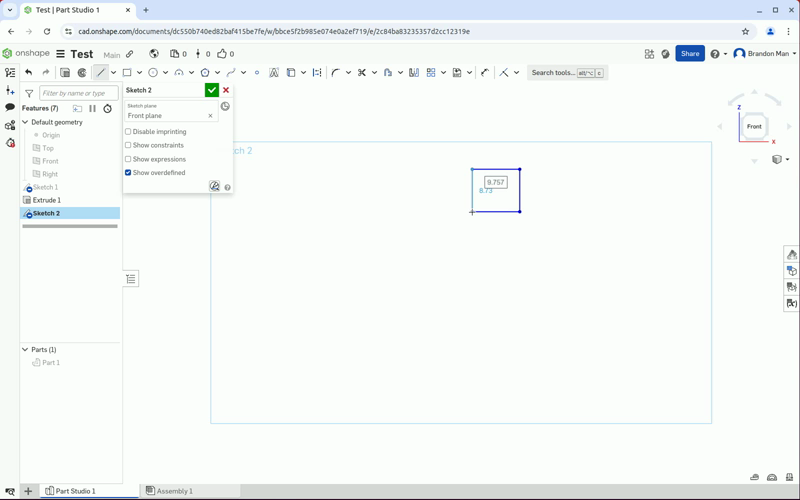
click(472, 211)
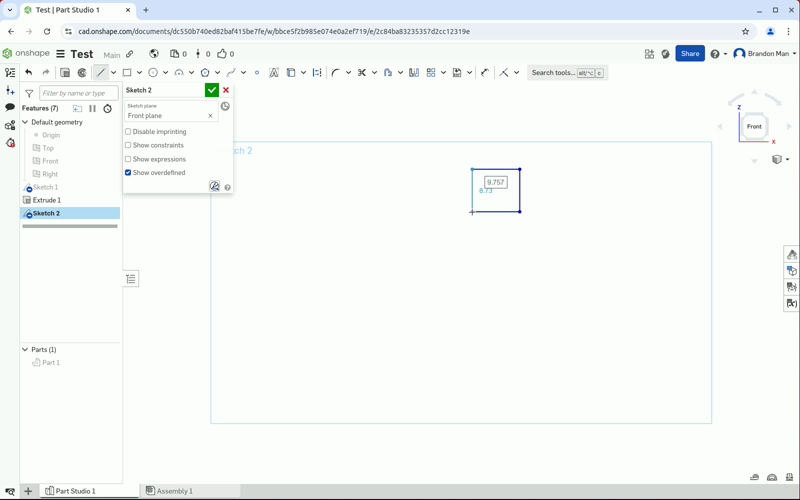
key(esc)
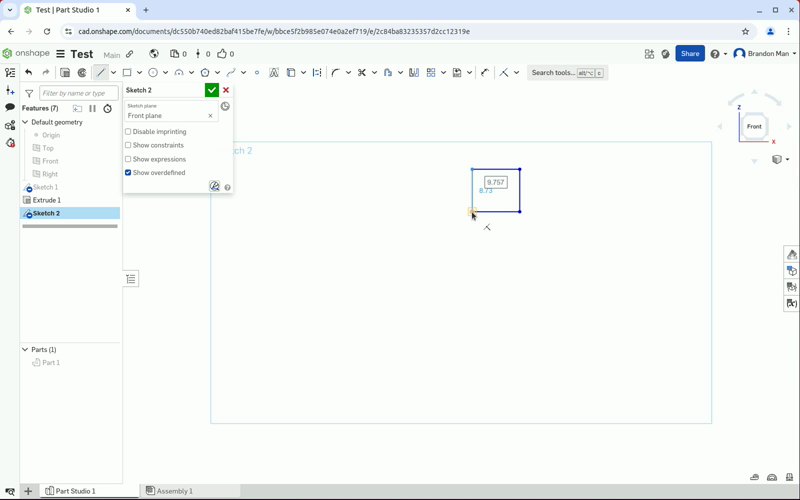
key(l)
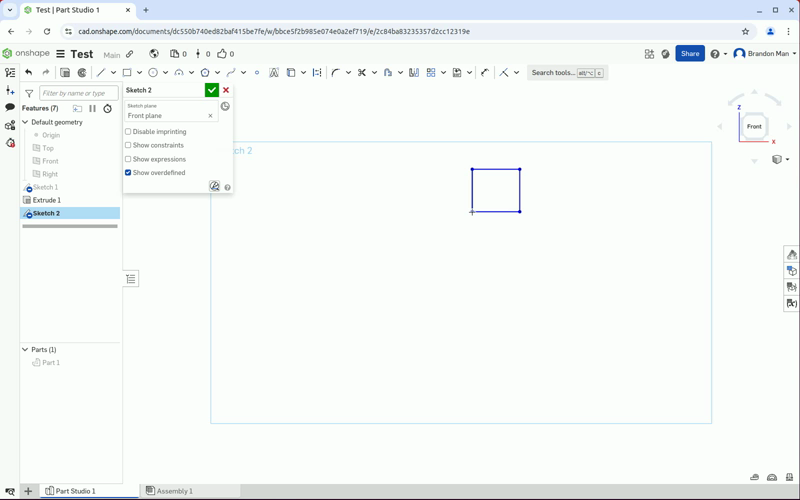
key_down(shift)
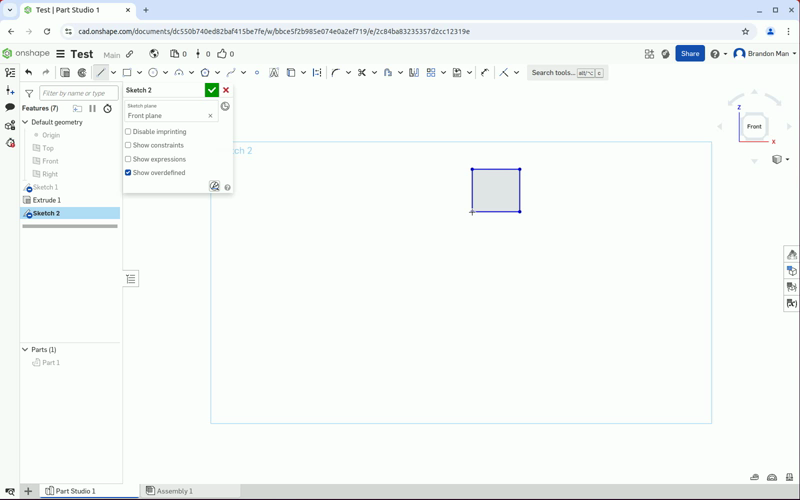
mouse_move(486, 201)
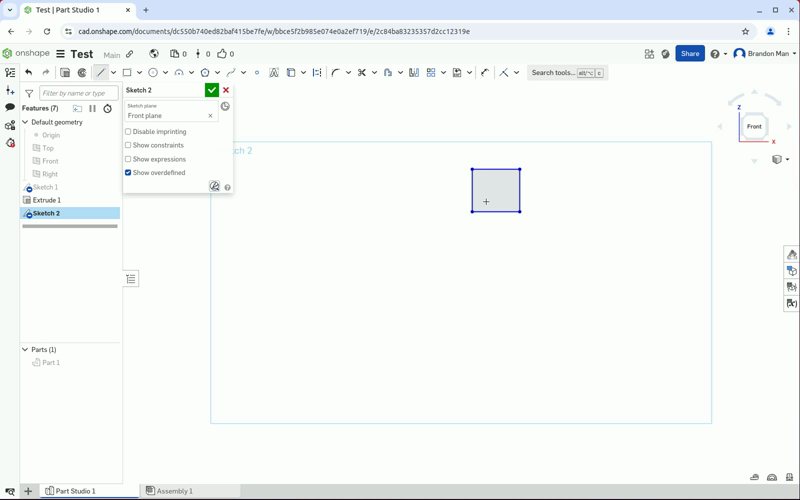
click(486, 201)
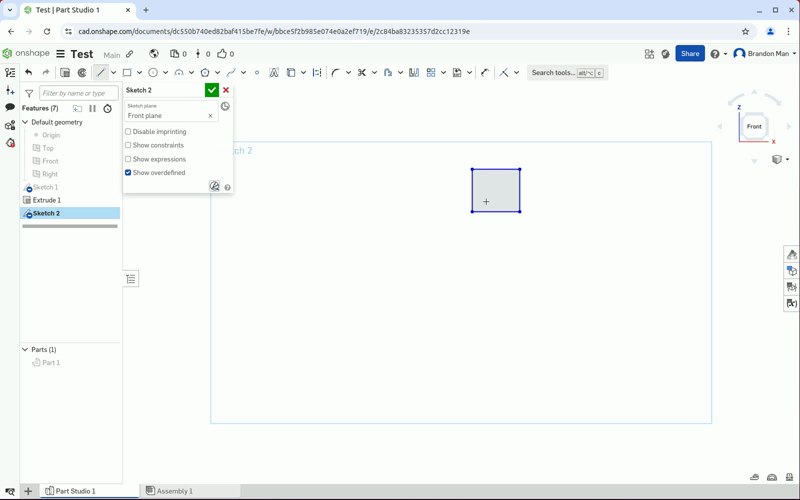
key_up(shift)
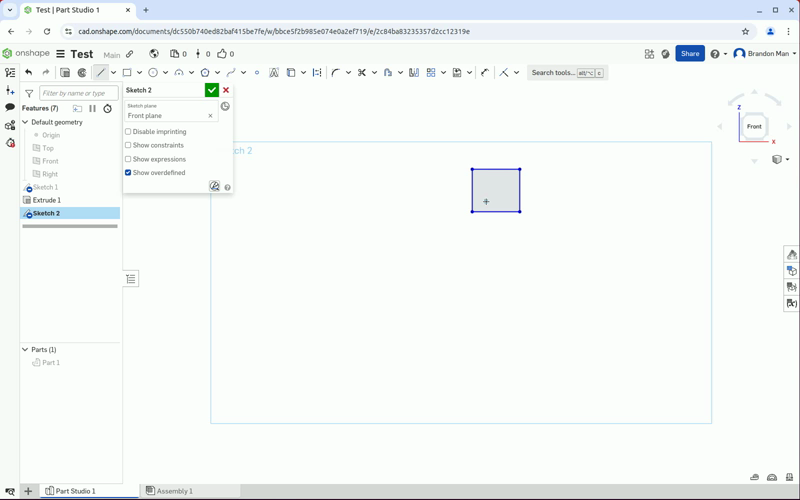
key_down(shift)
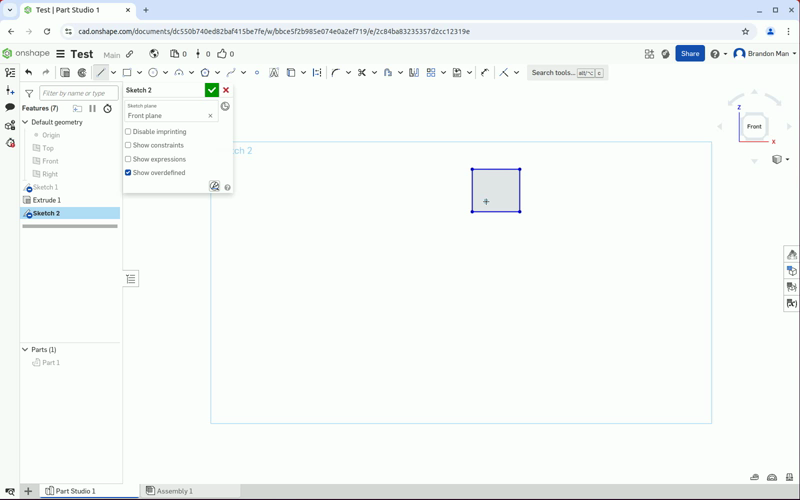
mouse_move(516, 201)
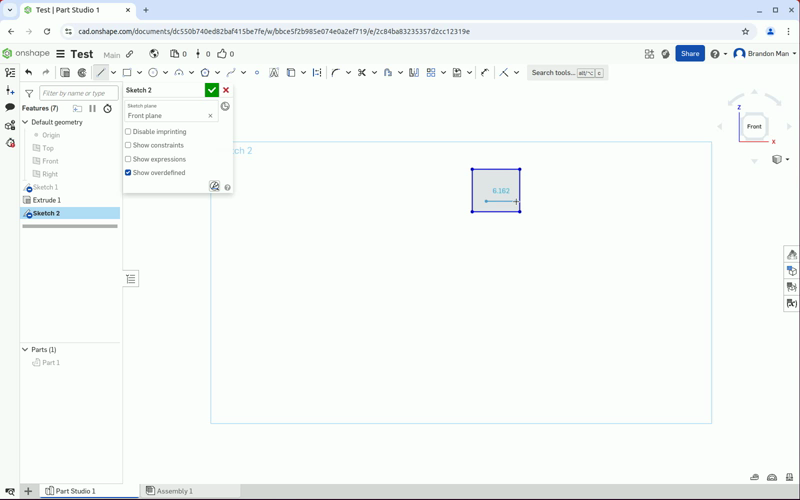
mouse_move(506, 201)
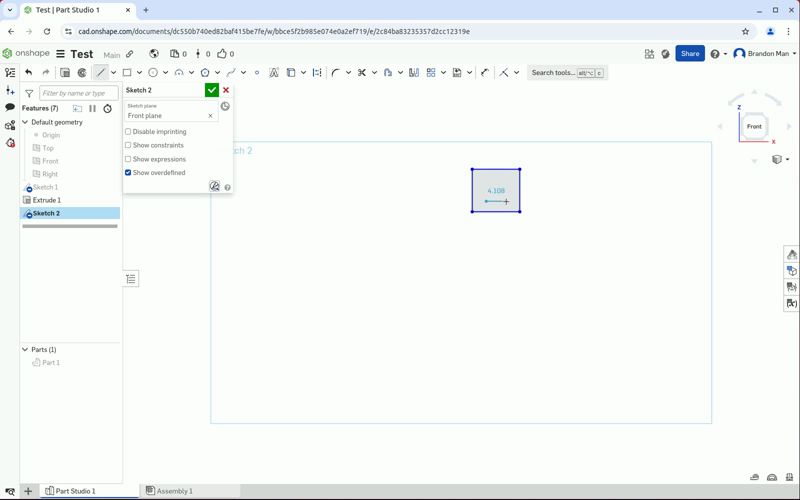
click(506, 201)
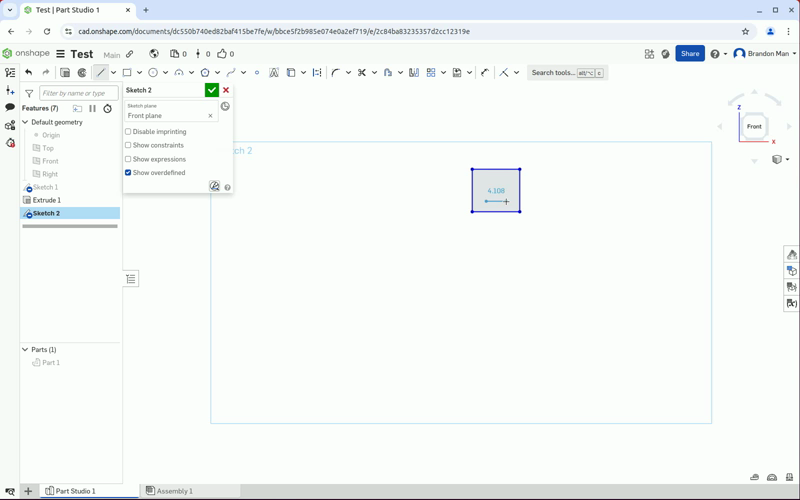
key_up(shift)
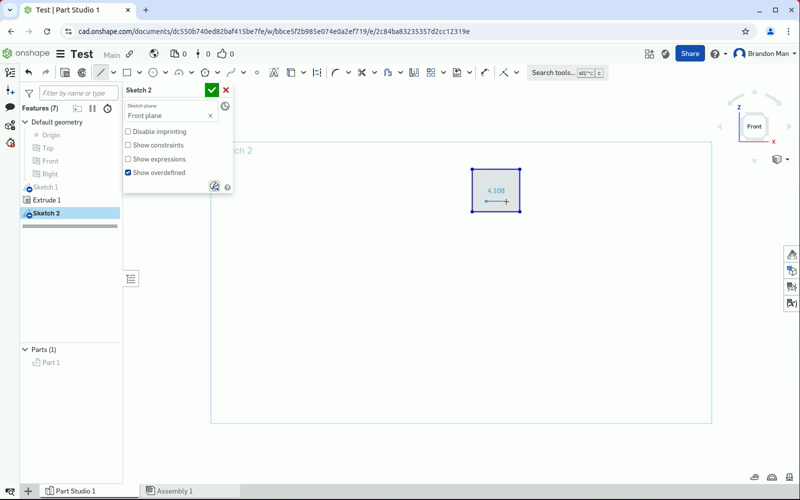
key_down(shift)
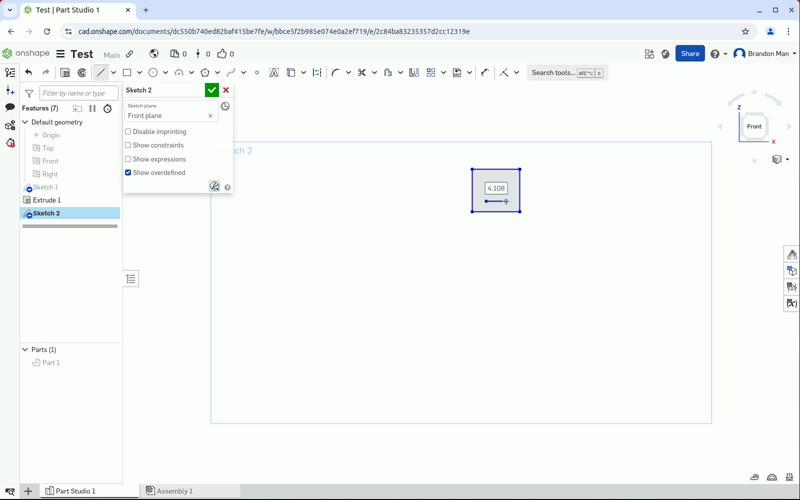
mouse_move(536, 201)
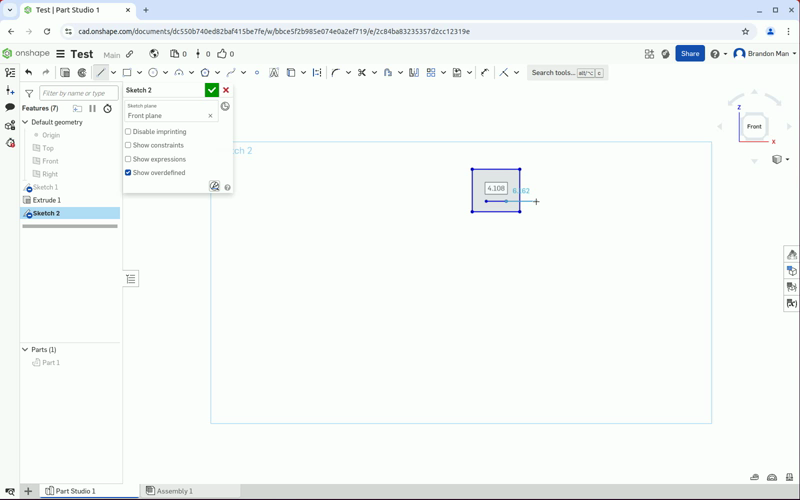
mouse_move(506, 177)
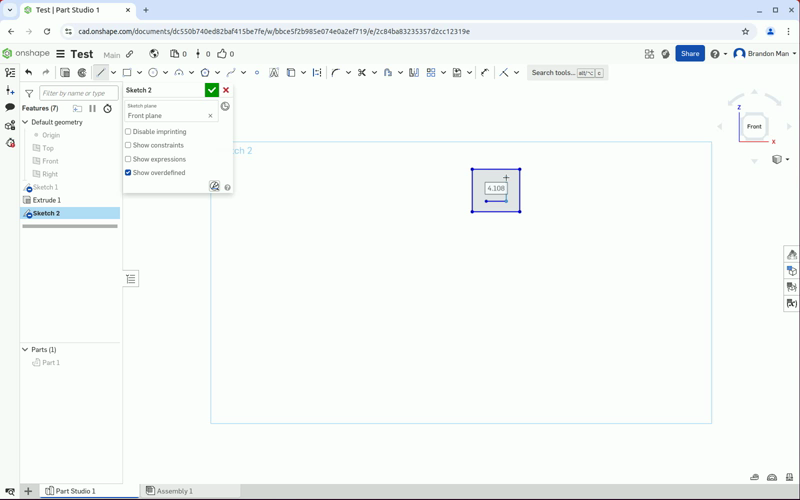
click(506, 177)
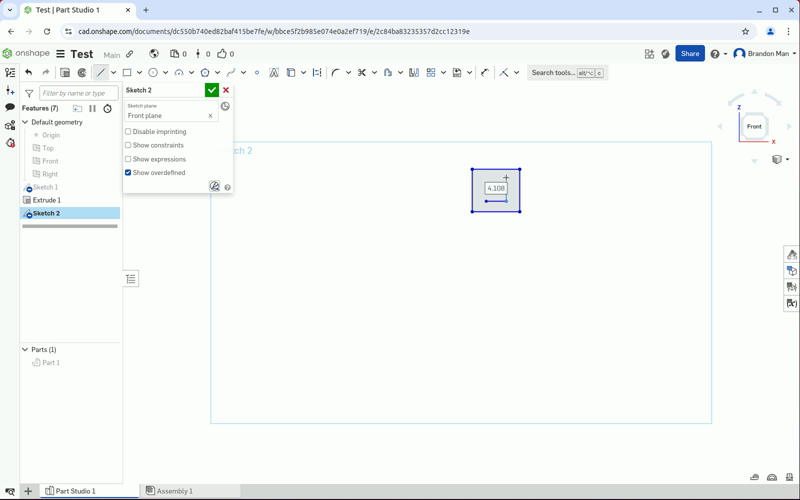
key_up(shift)
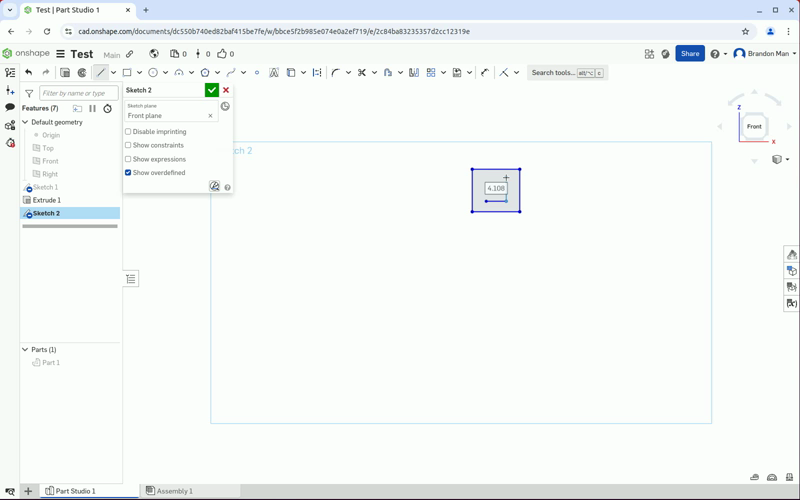
key_down(shift)
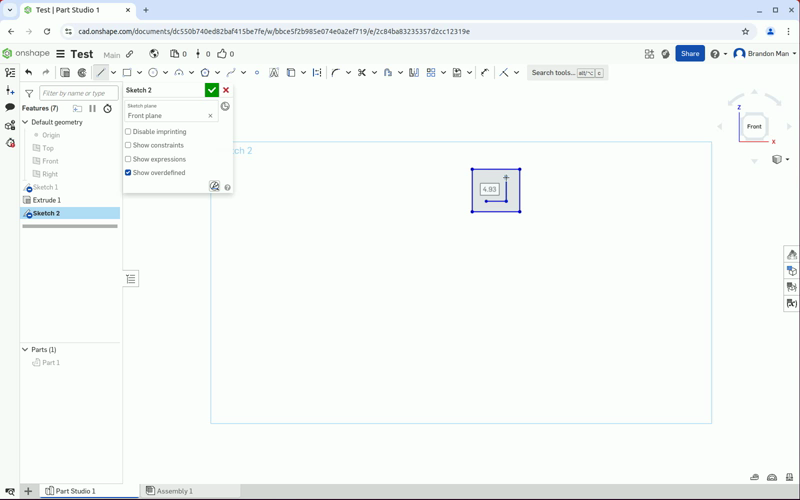
mouse_move(536, 177)
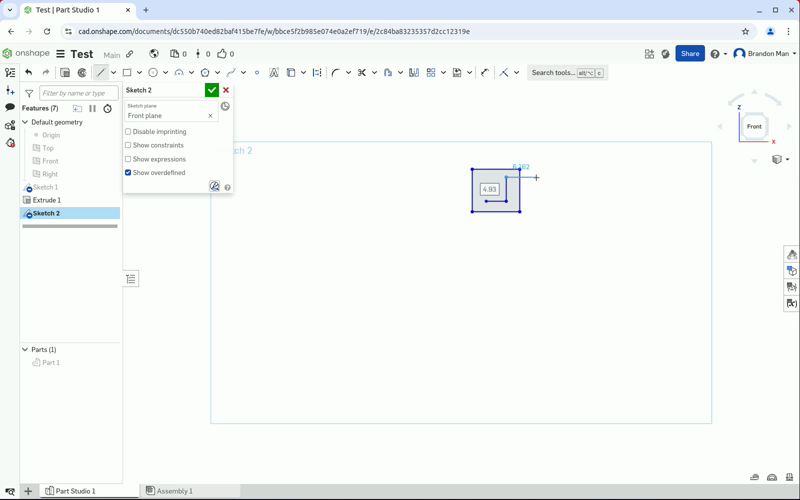
mouse_move(486, 177)
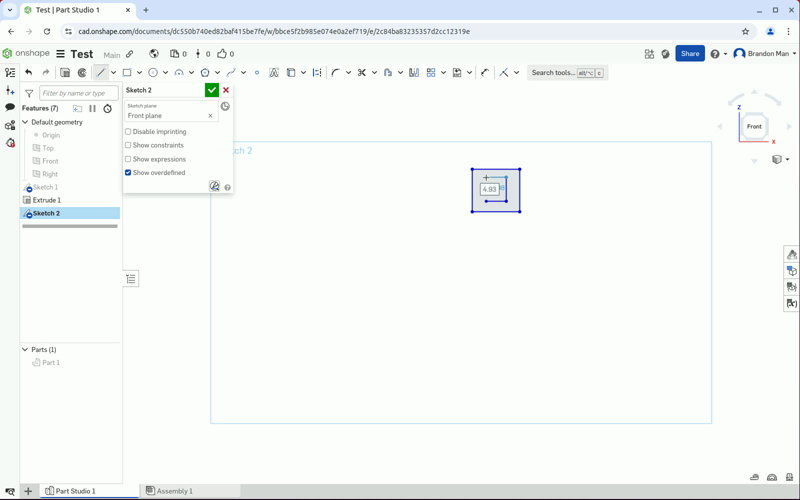
click(486, 177)
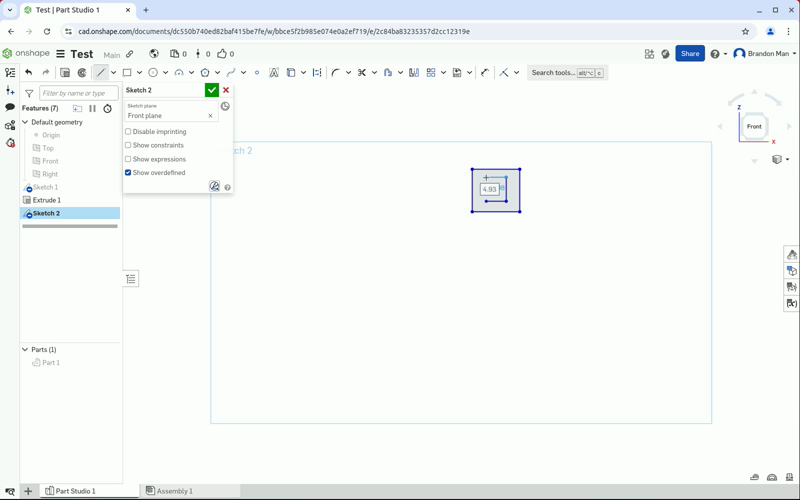
key_up(shift)
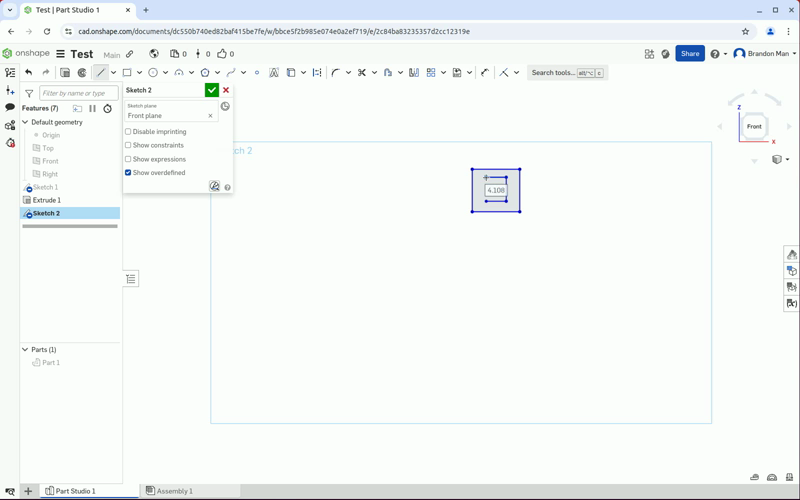
mouse_move(516, 177)
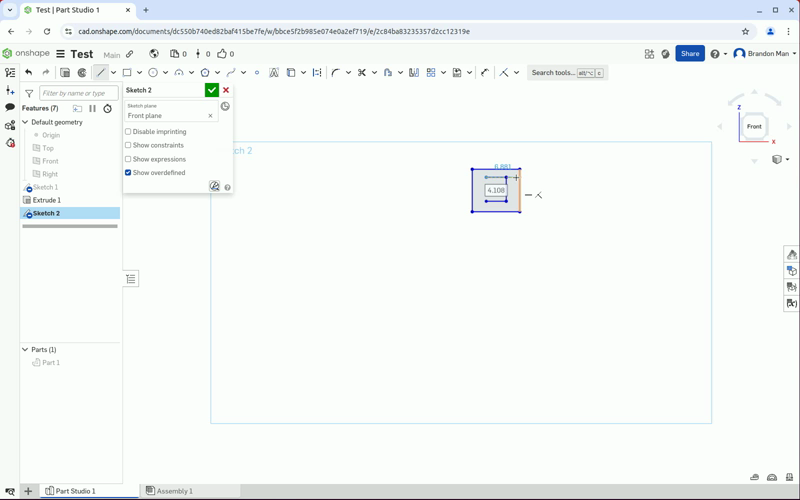
key_down(shift)
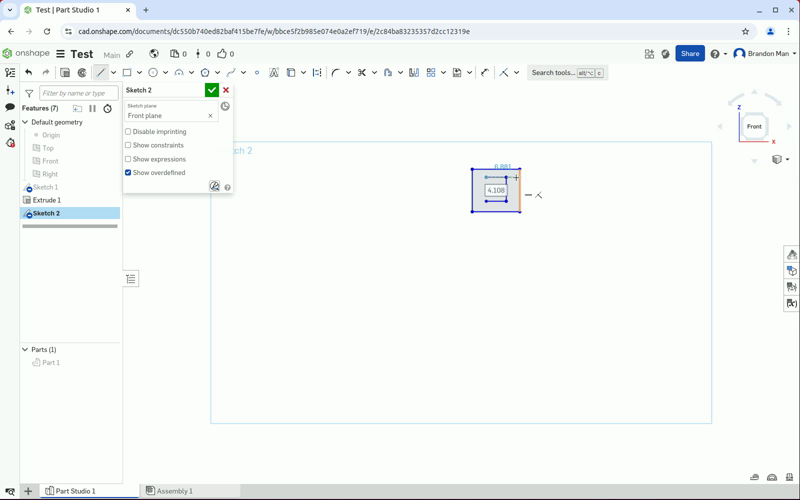
mouse_move(486, 201)
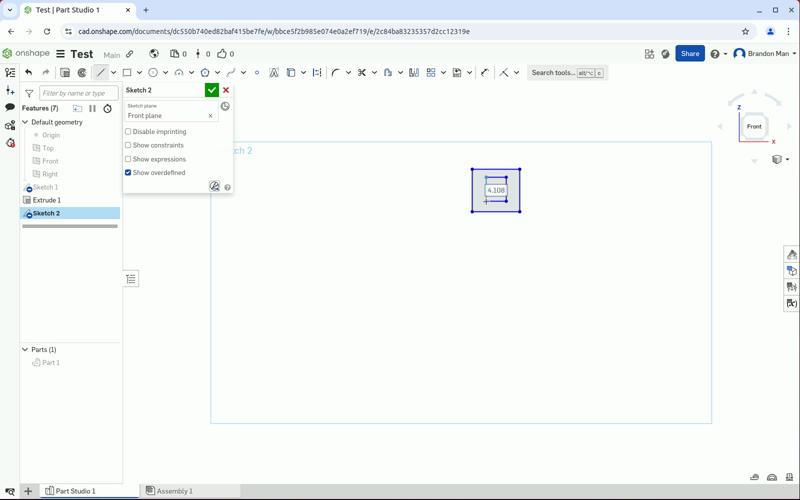
key_up(shift)
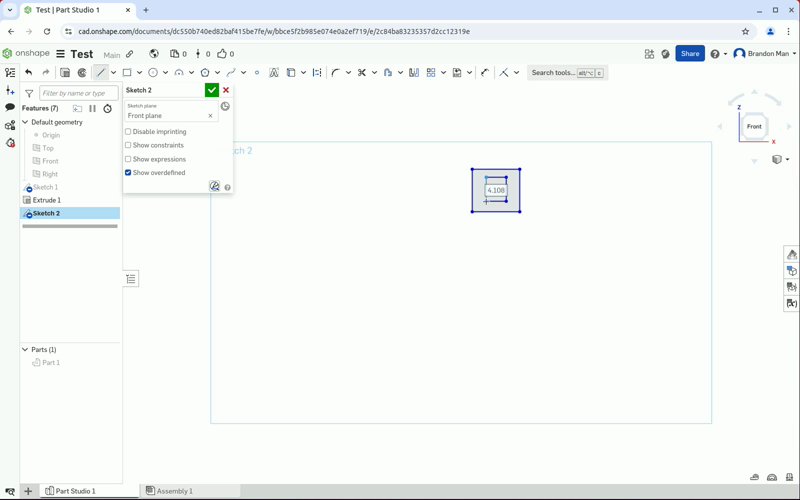
click(486, 201)
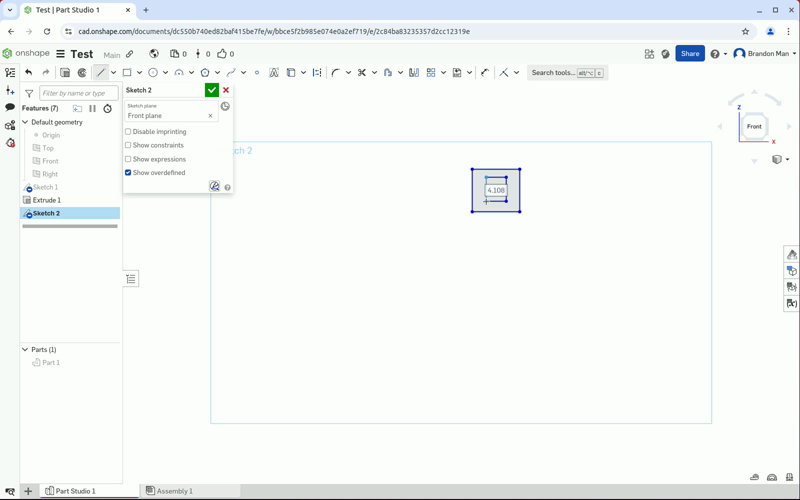
key(esc)
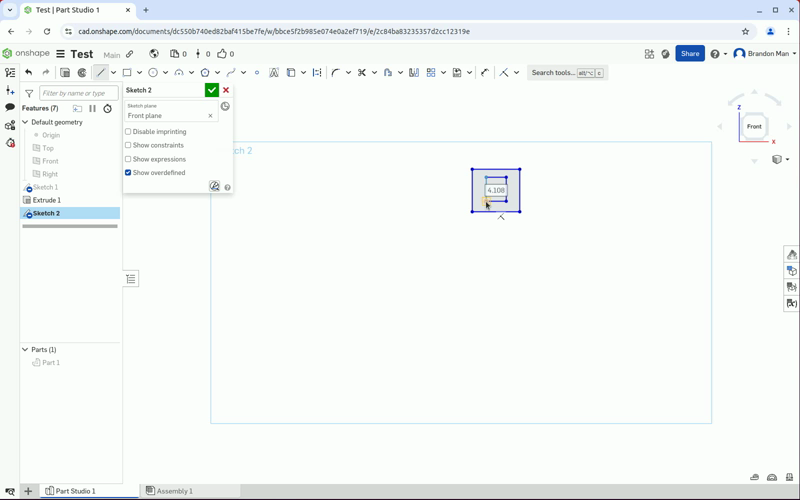
mouse_move(511, 193)
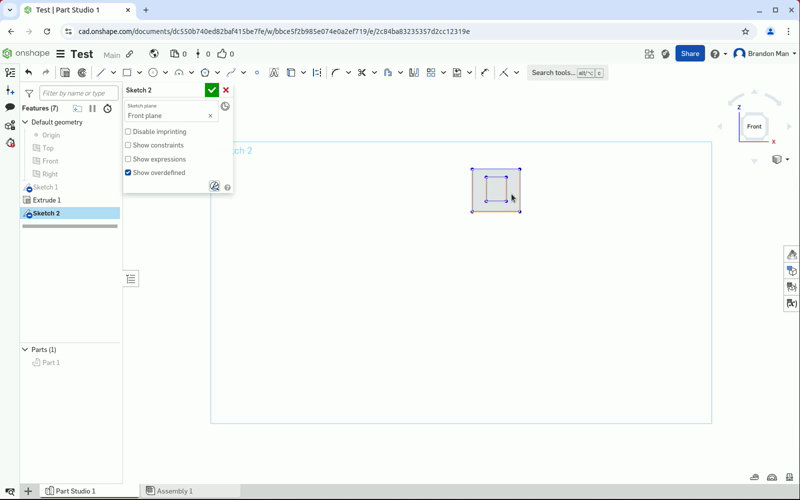
scroll(6)
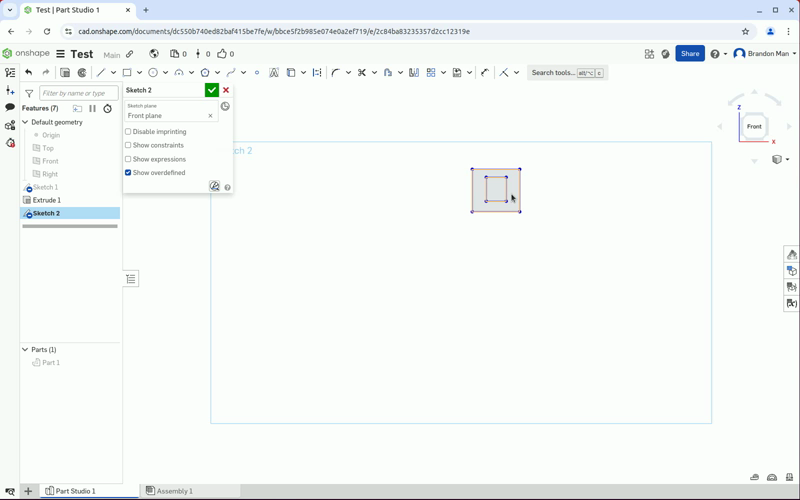
scroll(6)
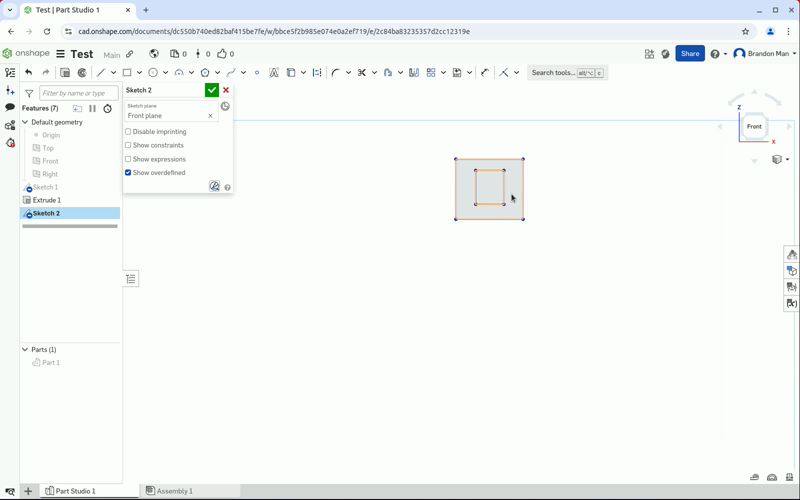
scroll(6)
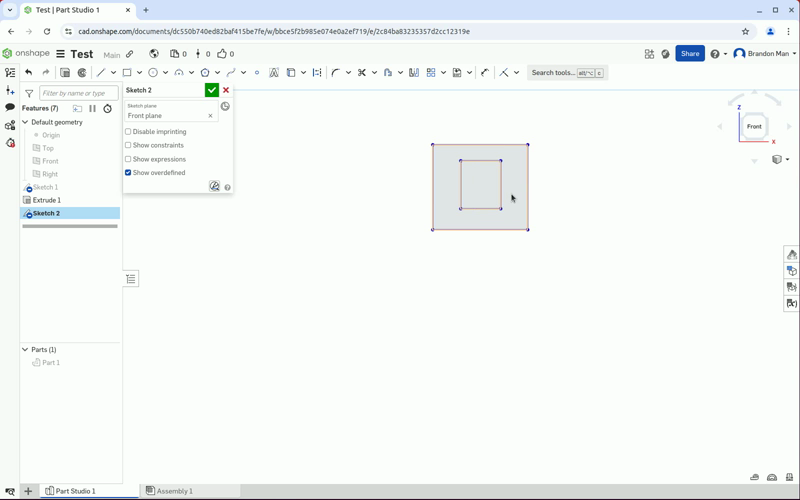
scroll(6)
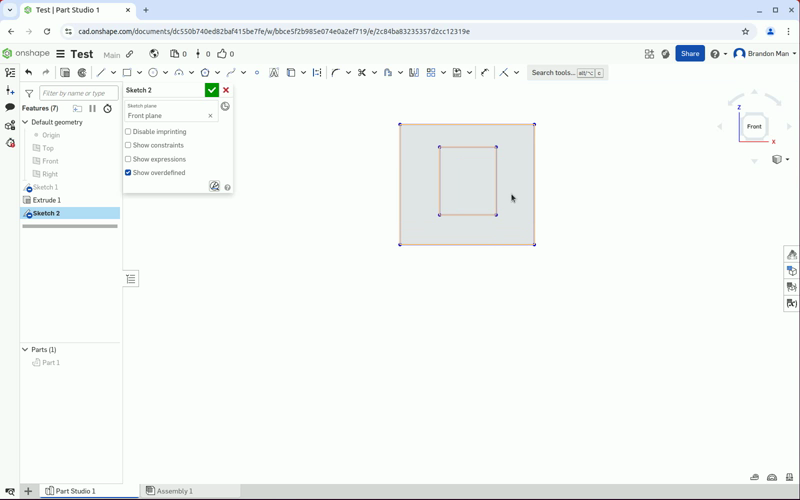
scroll(6)
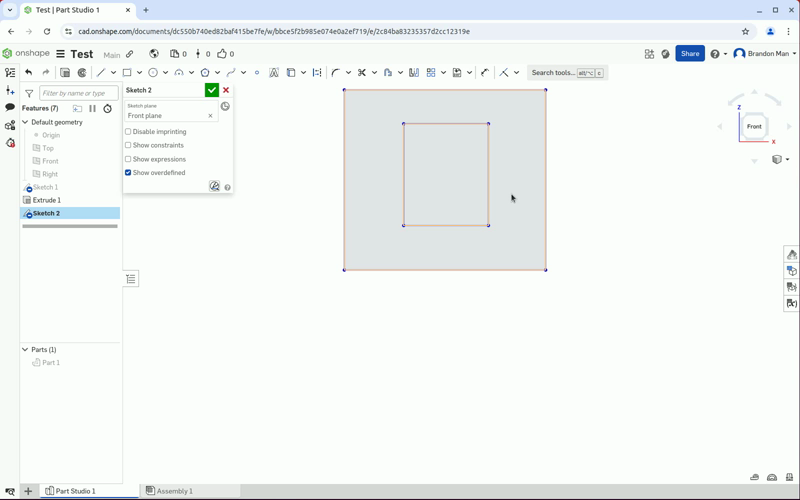
scroll(6)
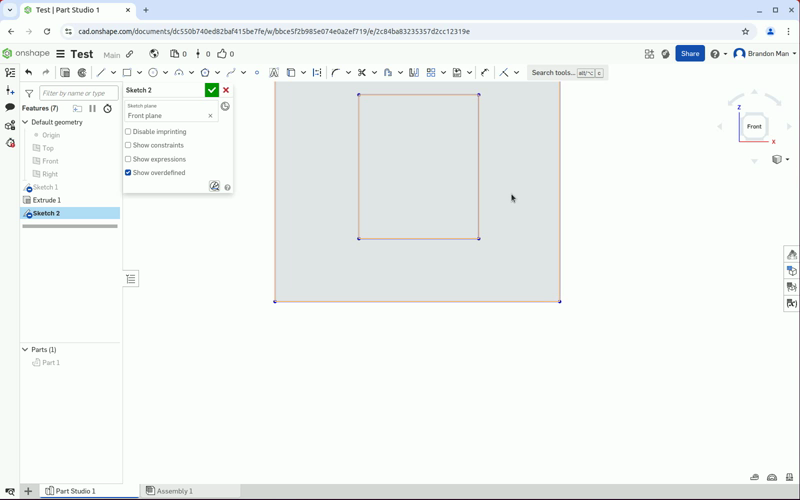
scroll(6)
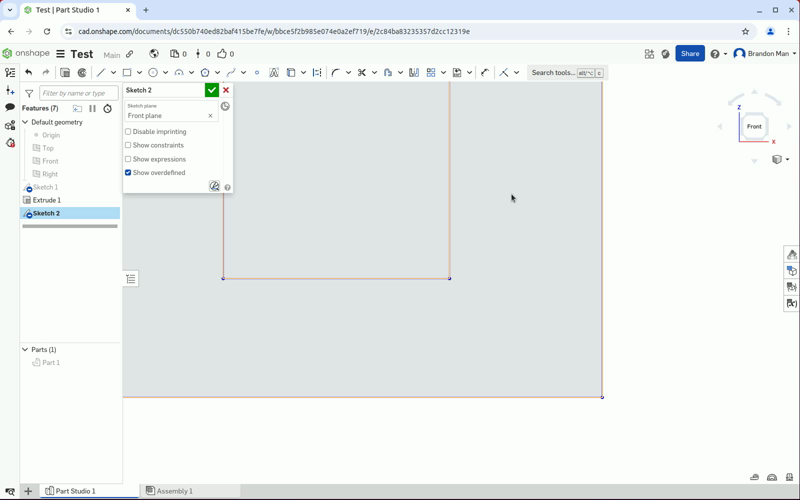
click(511, 193)
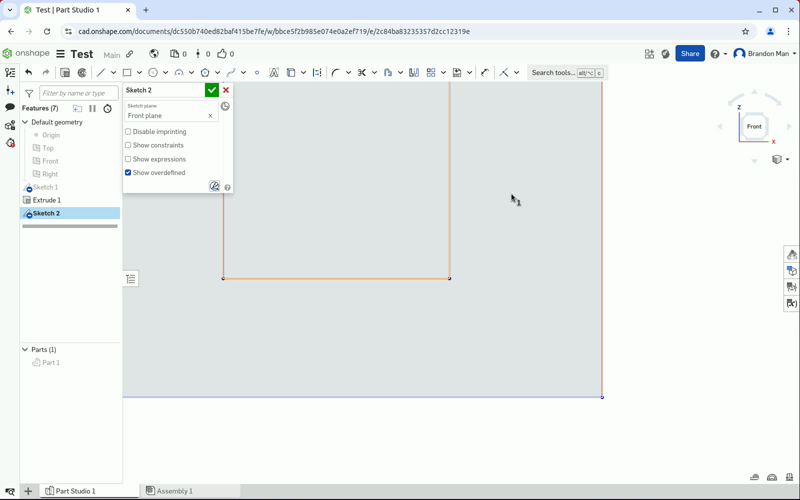
scroll(-6)
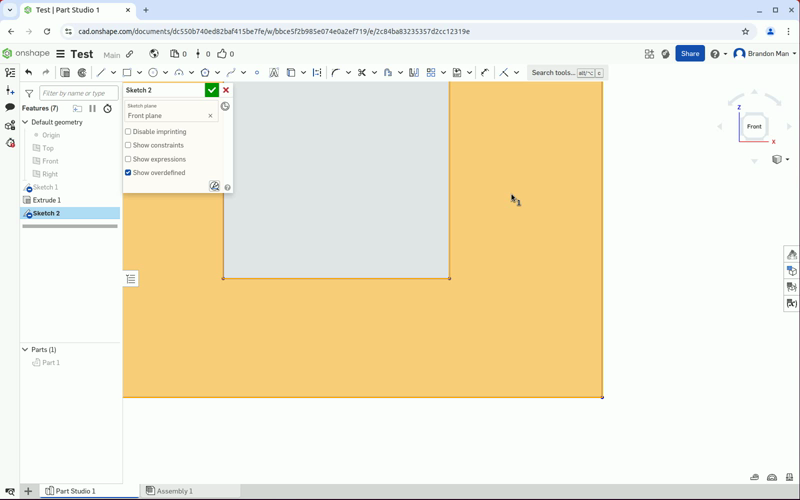
scroll(-6)
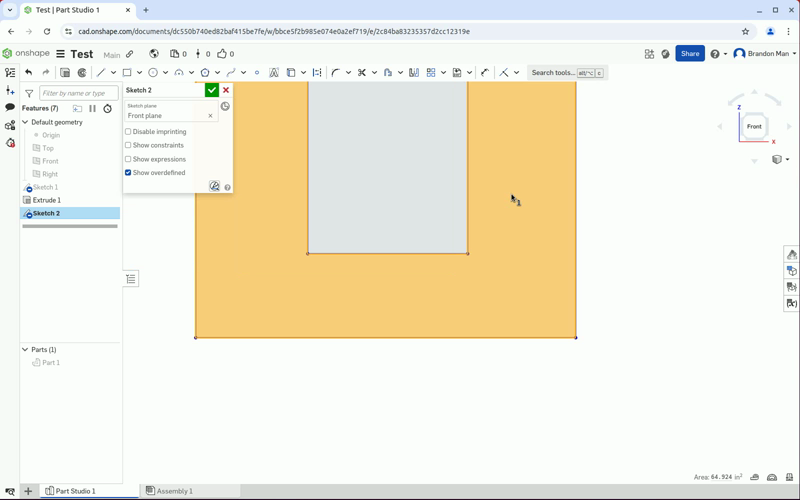
scroll(-6)
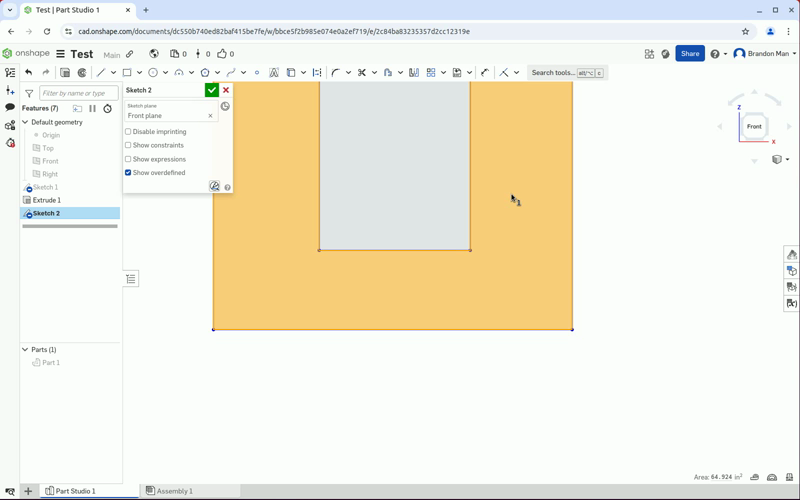
scroll(-6)
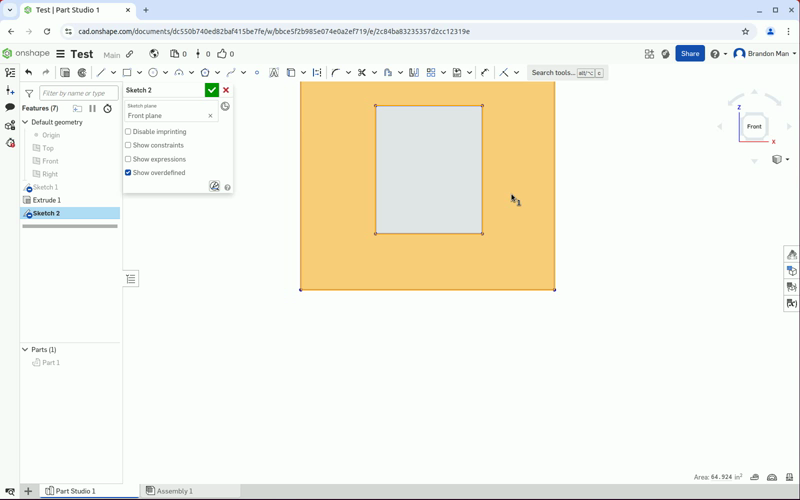
scroll(-6)
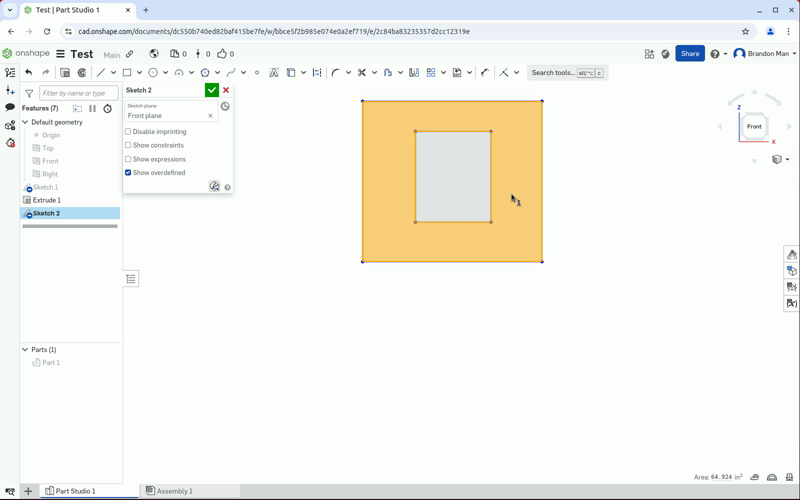
scroll(-6)
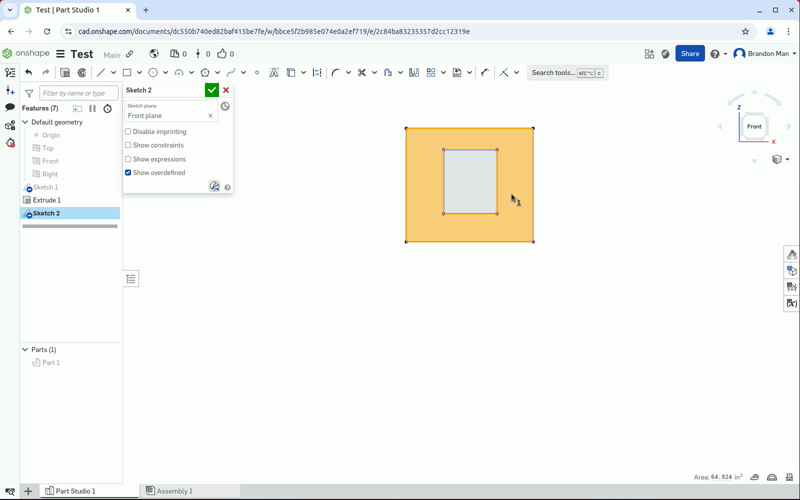
scroll(-6)
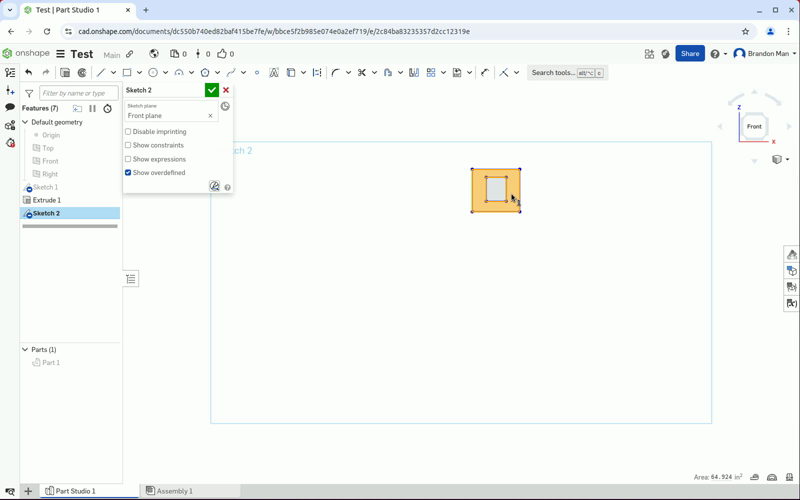
mouse_move(73, 352)
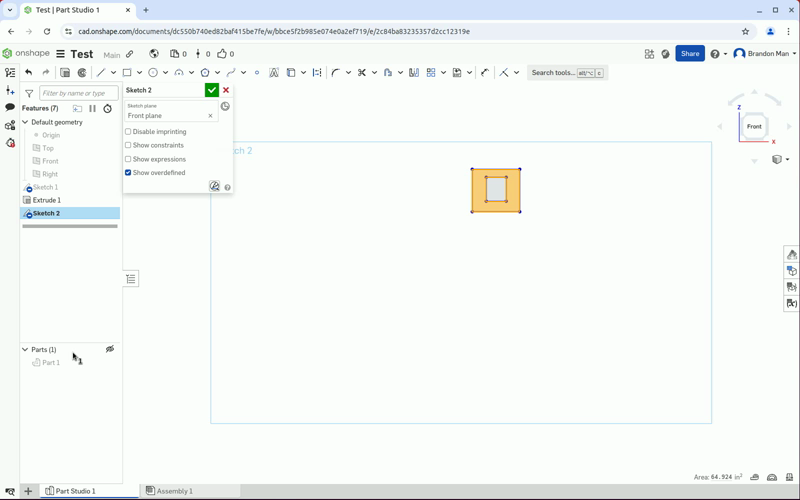
key(shift+y)
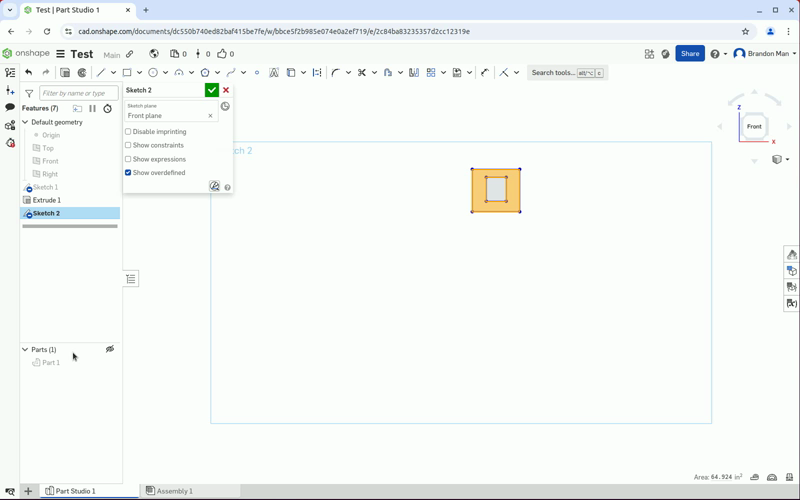
key(shift+e)
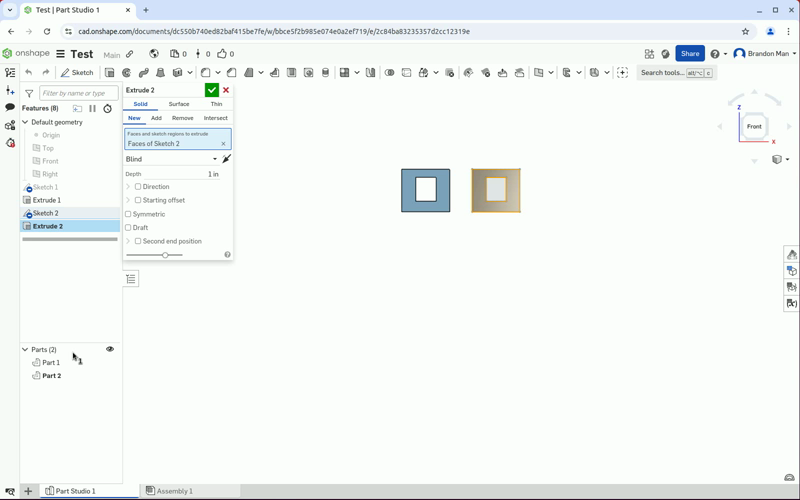
mouse_move(143, 106)
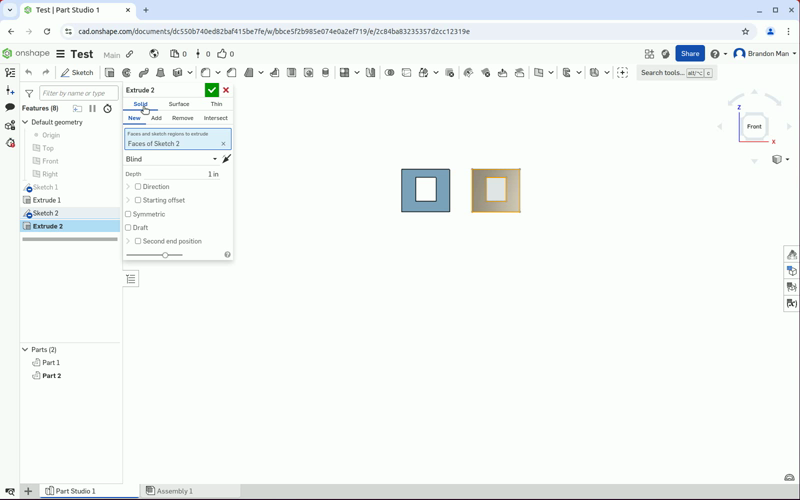
click(143, 106)
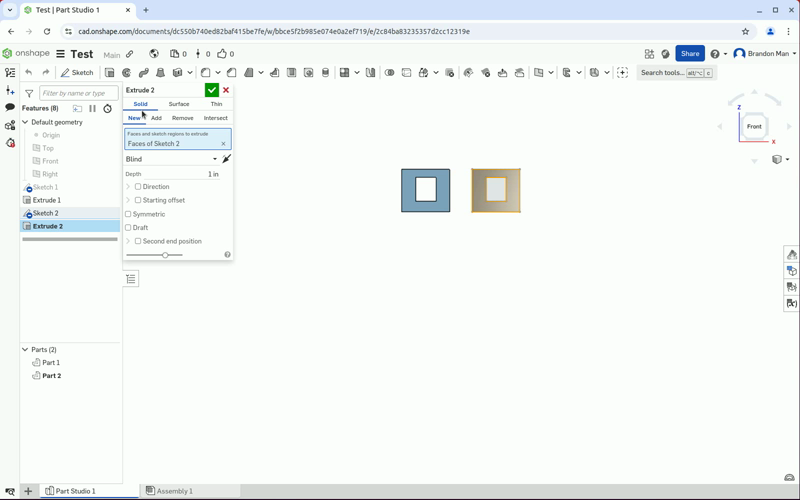
mouse_move(137, 120)
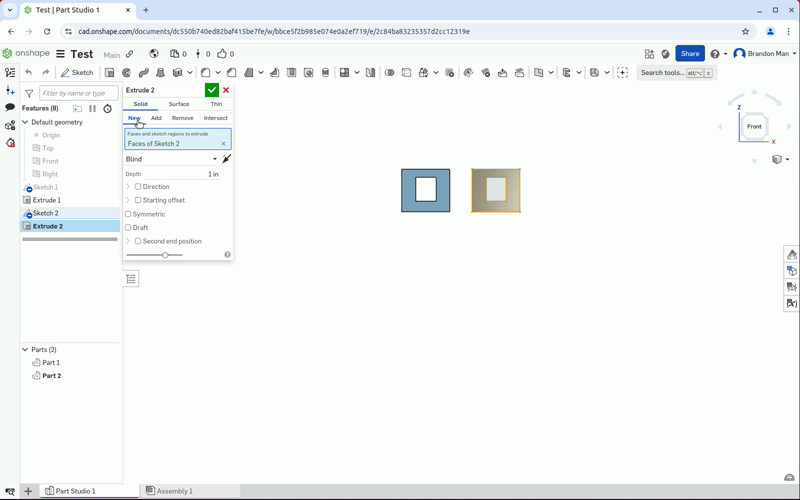
click(137, 120)
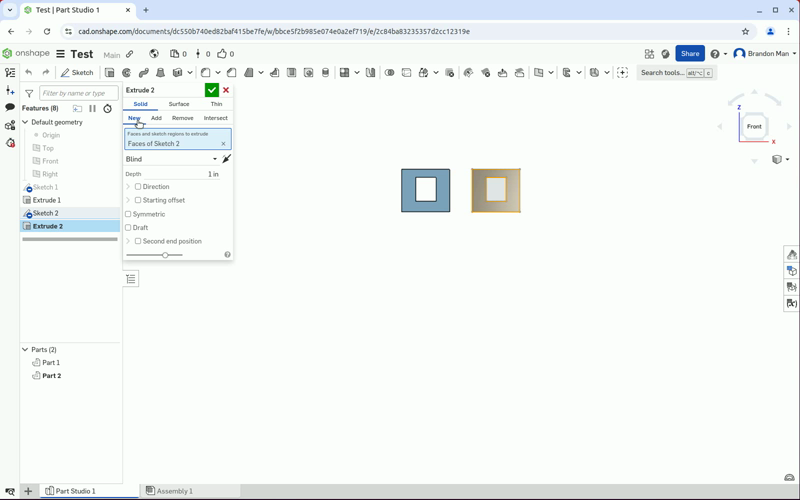
key(tab, 4)
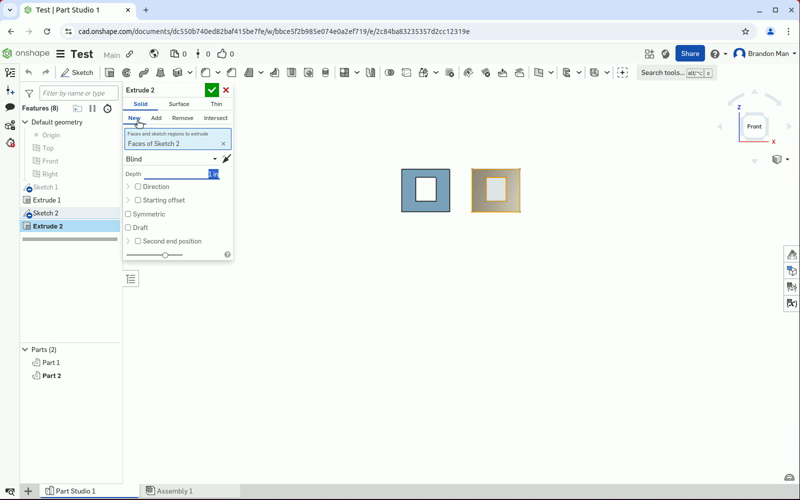
text(15.646)
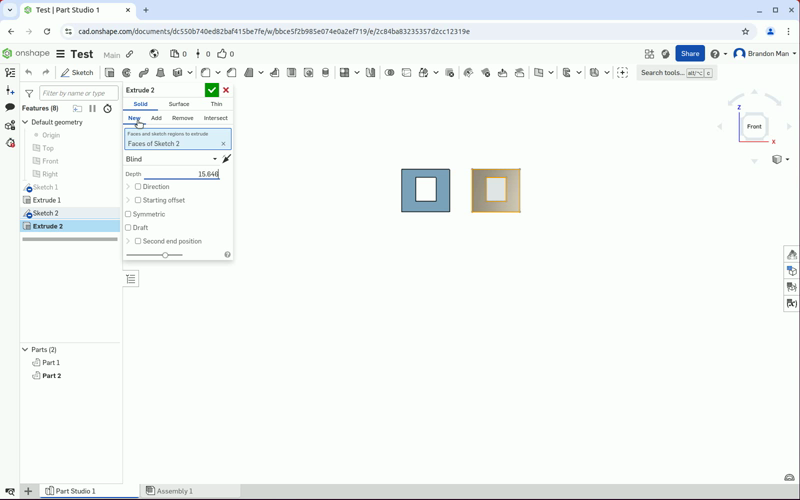
key(enter)
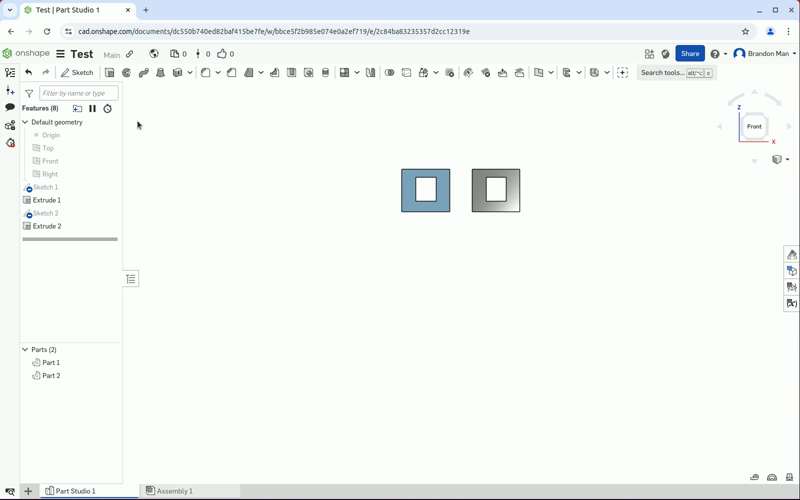
key(shift+h)
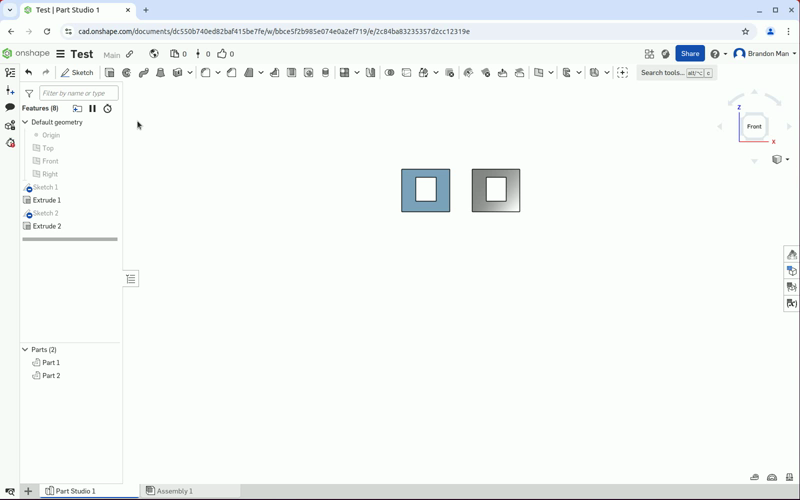
key(shift+h)
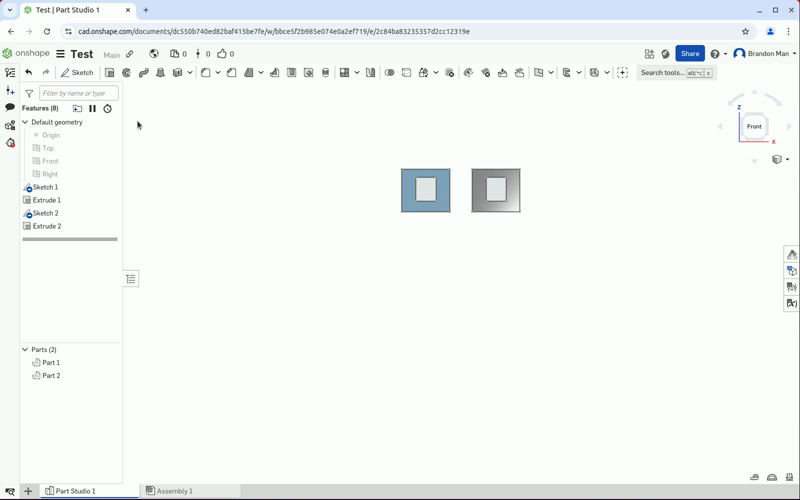
key(shift+7)
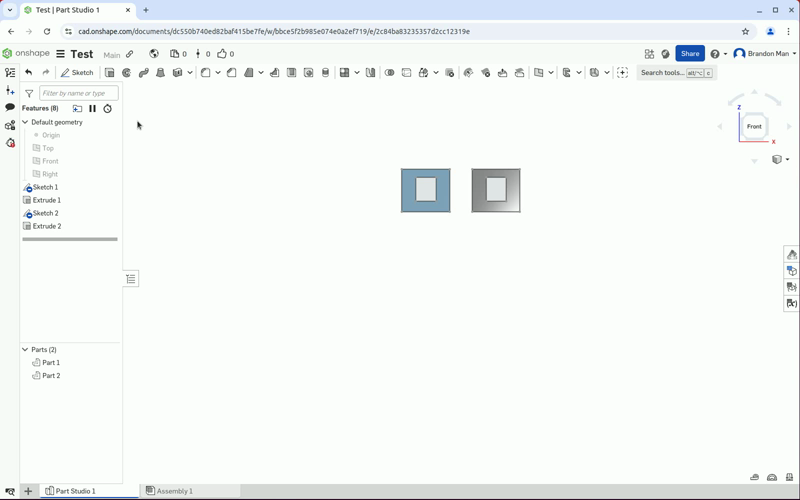
key(left, 2)
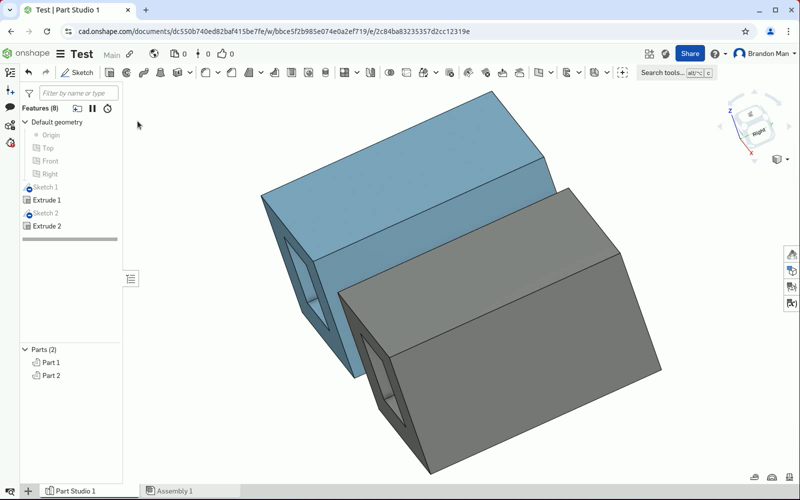
key(down, 2)
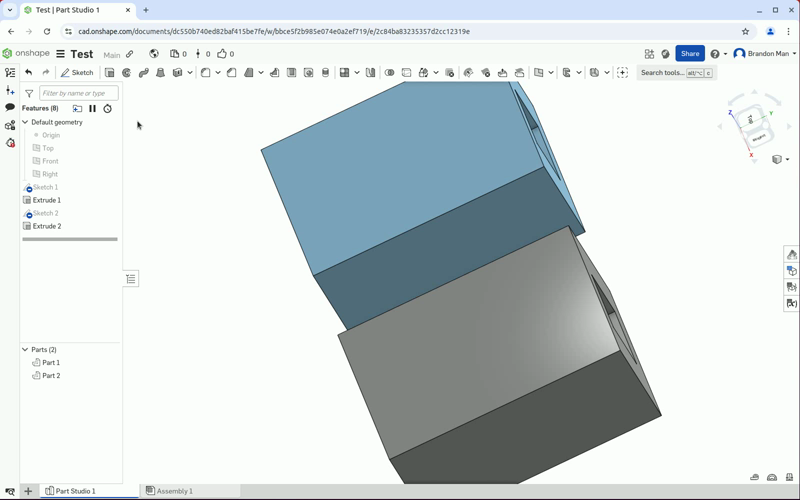
key(up, 2)
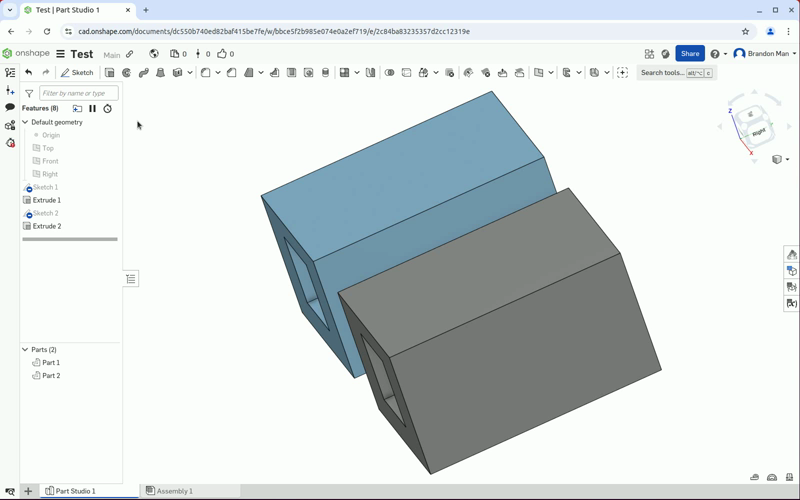
key(right, 2)
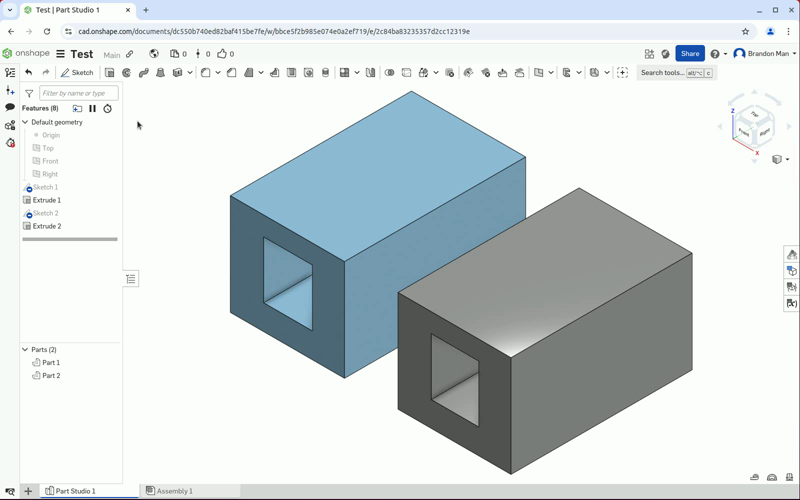
mouse_move(73, 189)
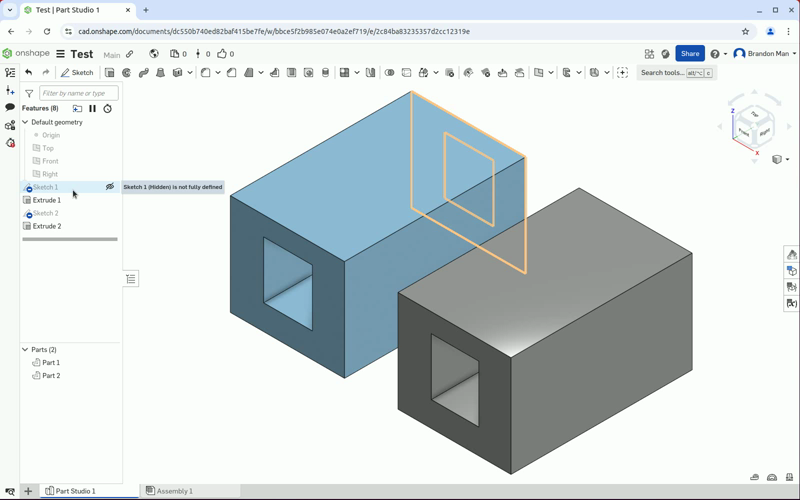
click(73, 189)